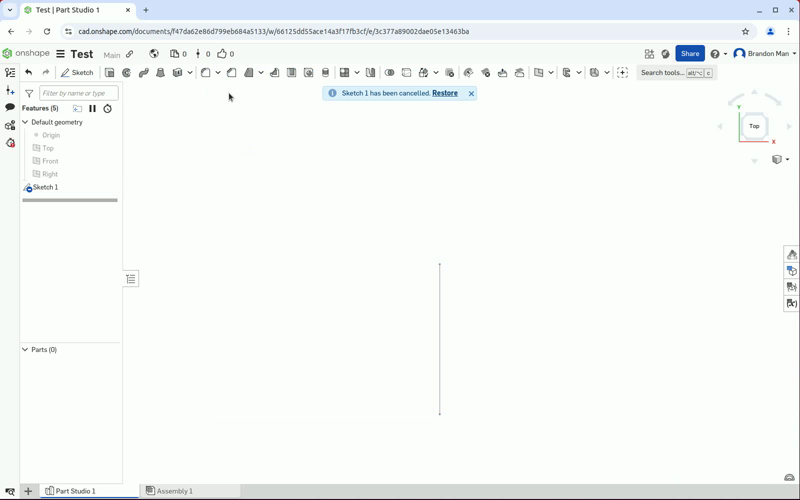
key(shift+h)
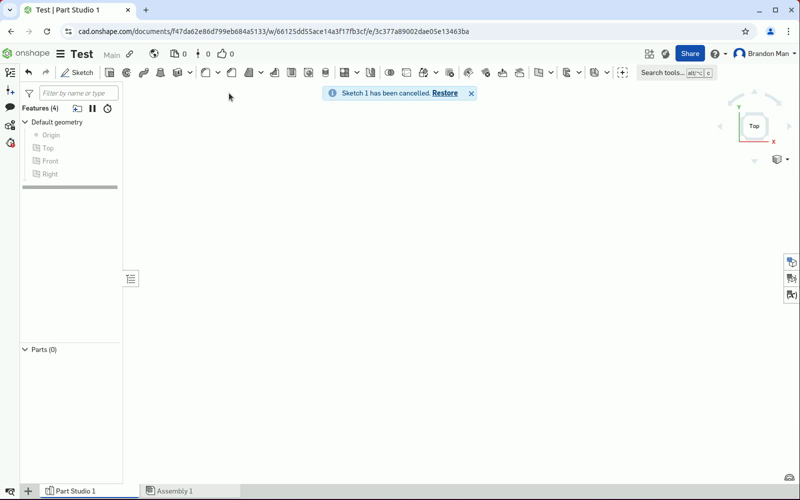
mouse_move(73, 352)
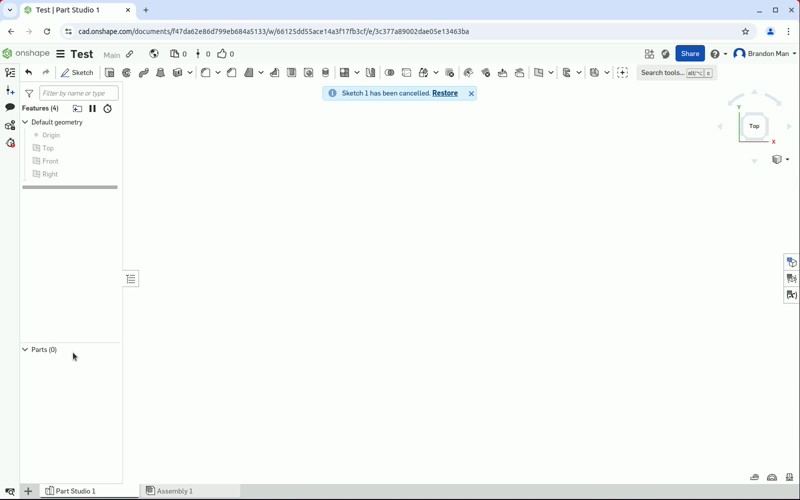
key(y)
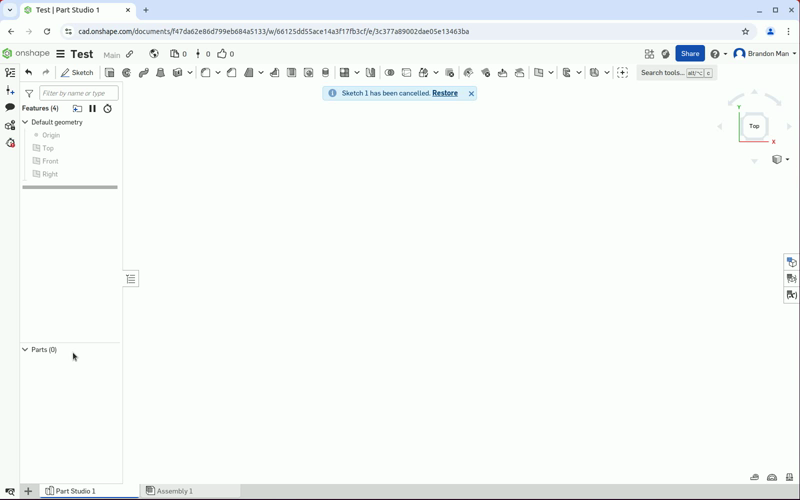
key(shift+p)
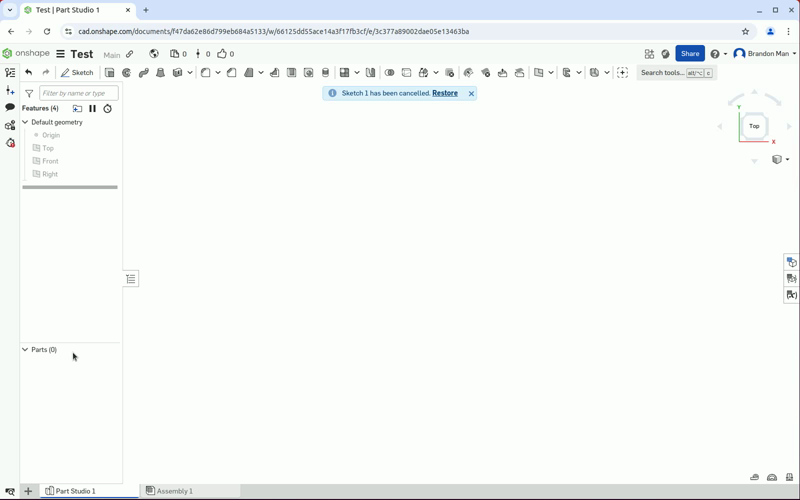
key(space)
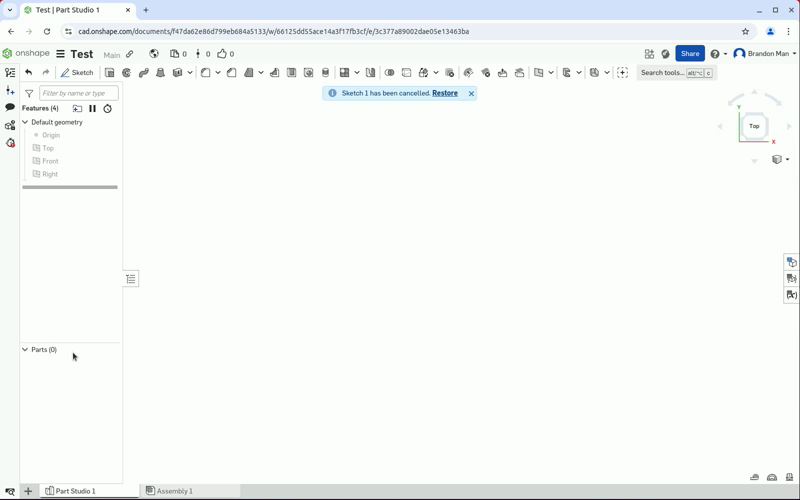
key_down(shift)
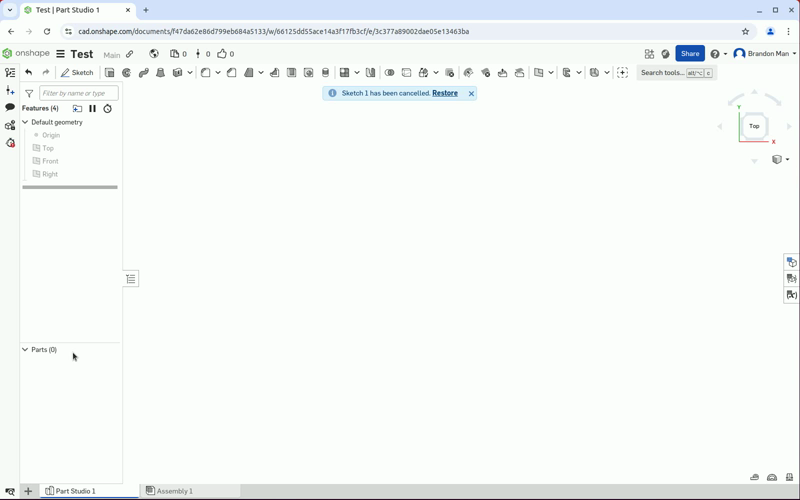
key(up)
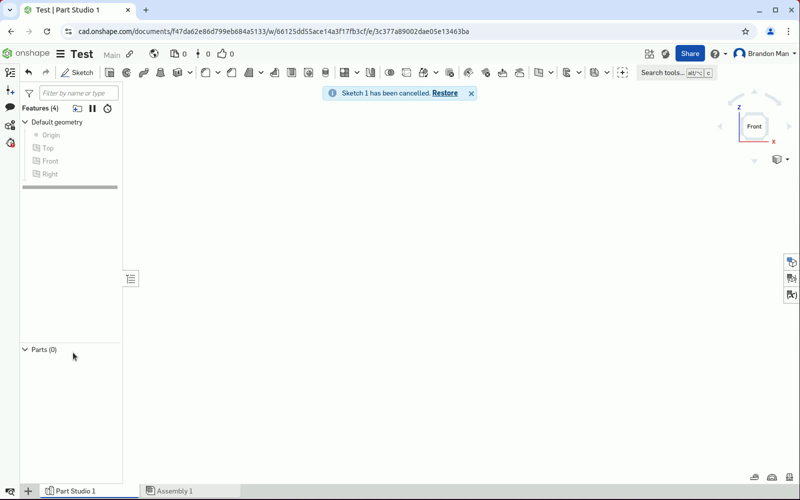
key_up(shift)
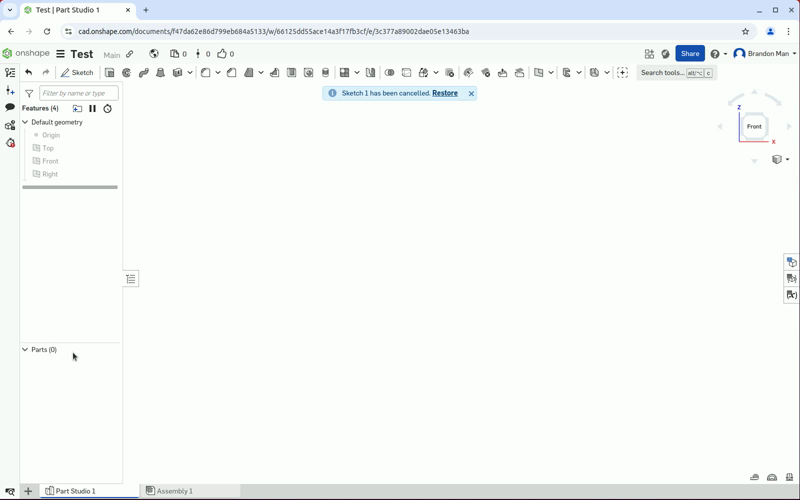
mouse_move(73, 352)
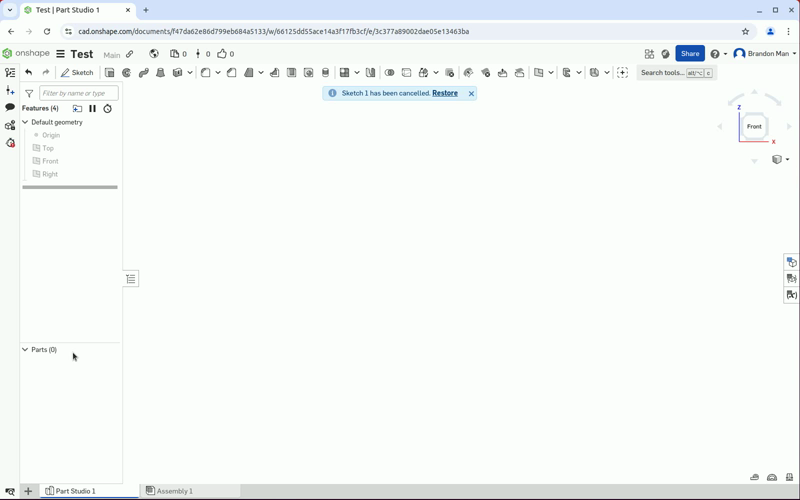
key(shift+y)
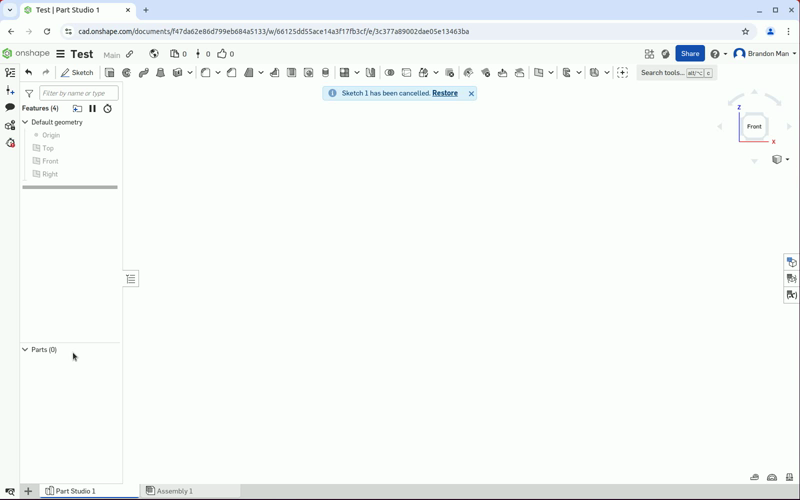
key(shift+s)
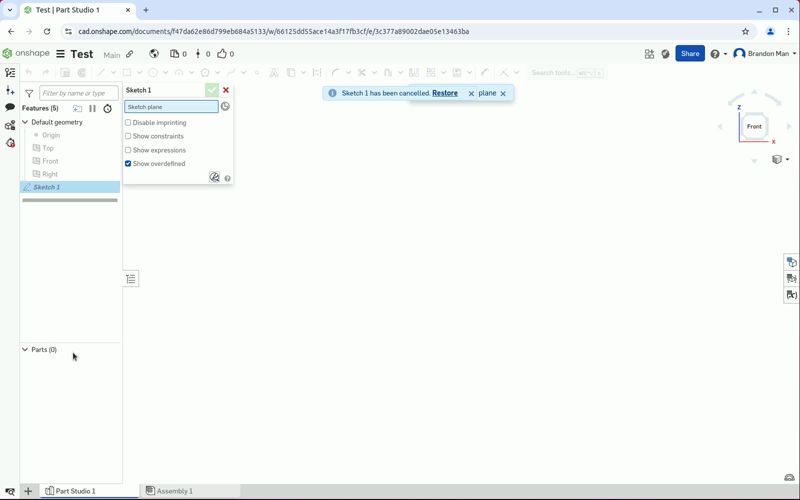
mouse_move(73, 163)
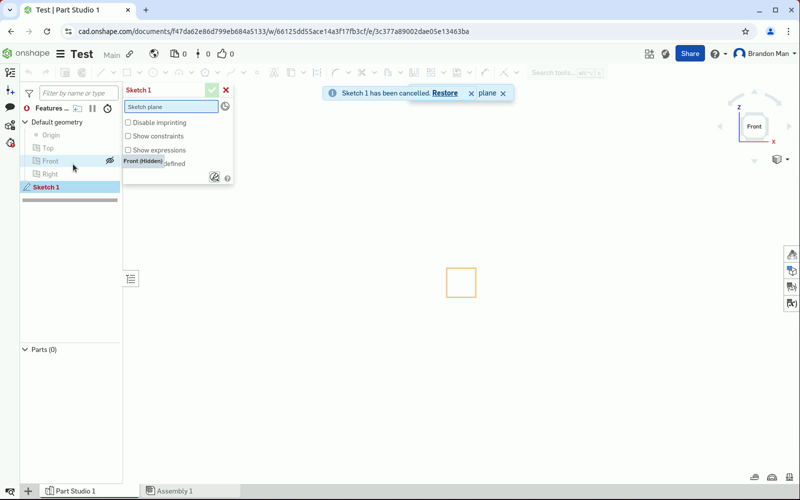
click(73, 163)
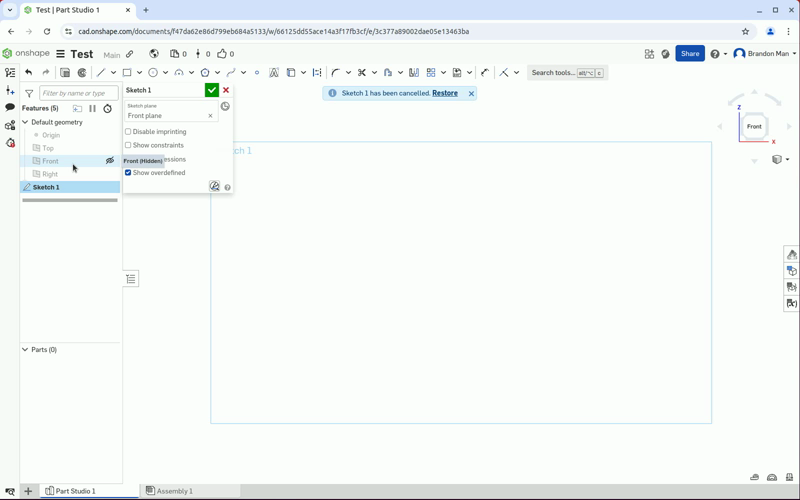
mouse_move(73, 352)
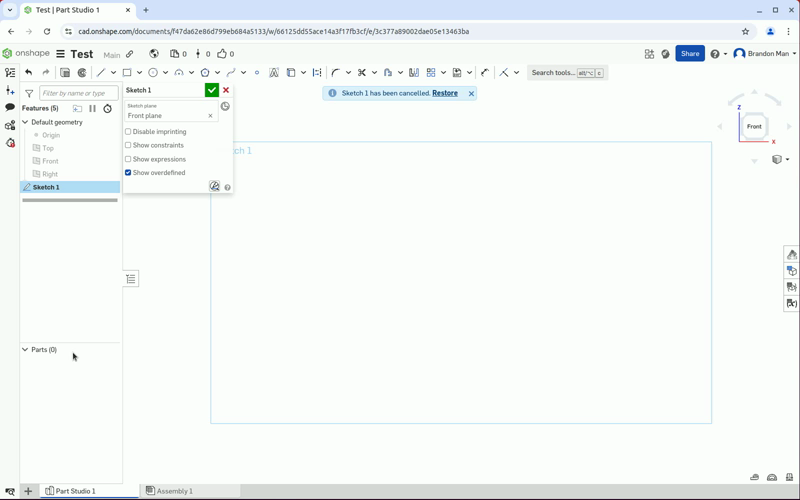
key(y)
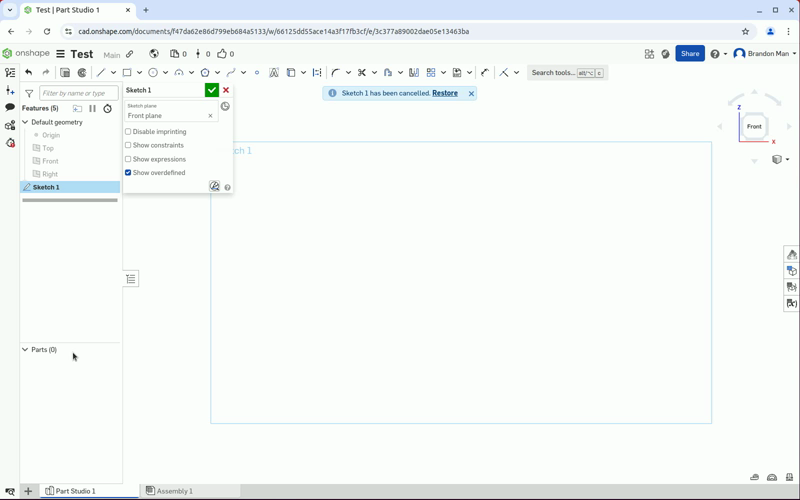
key(l)
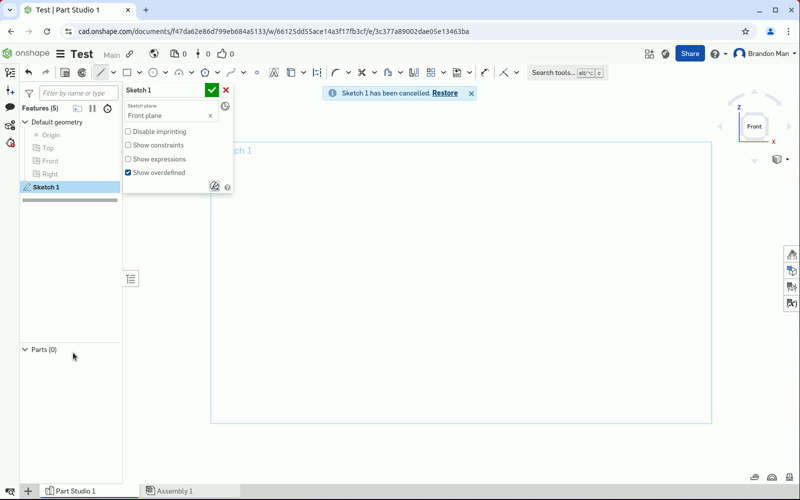
key_down(shift)
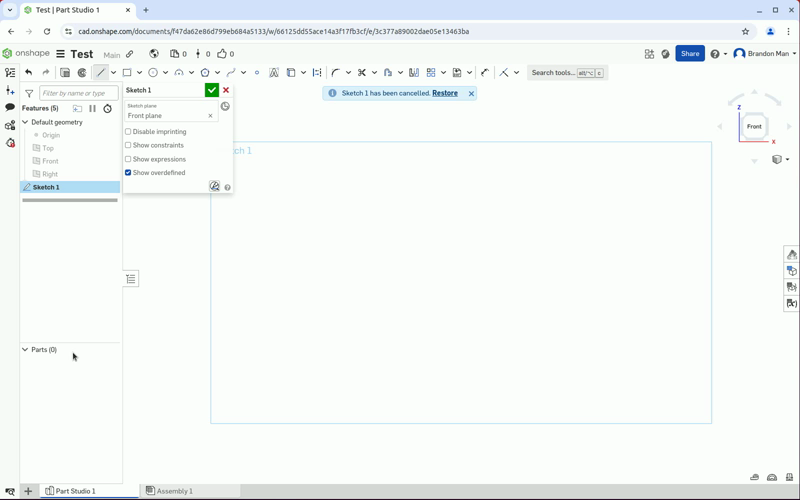
mouse_move(460, 282)
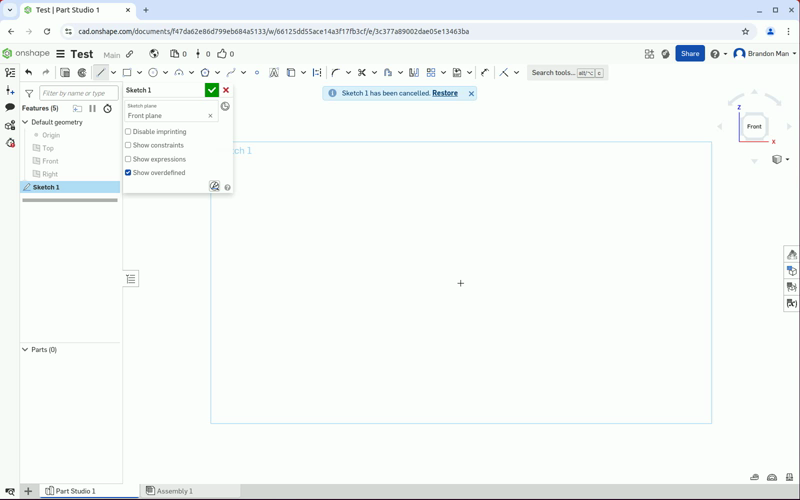
click(460, 282)
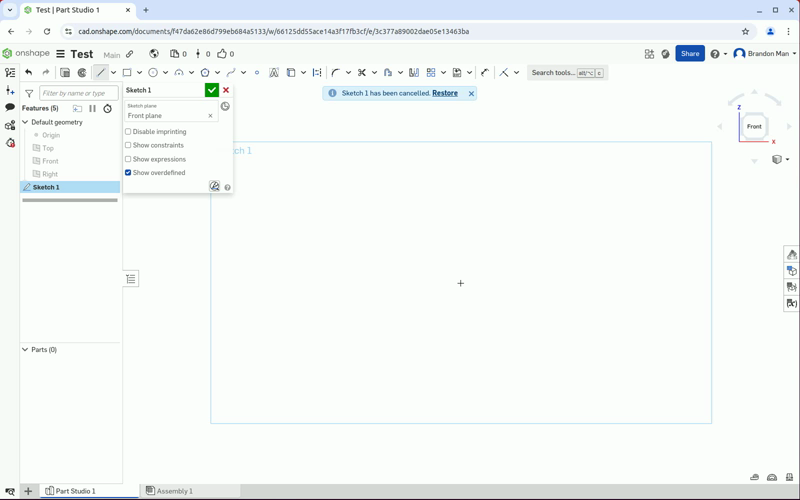
key_up(shift)
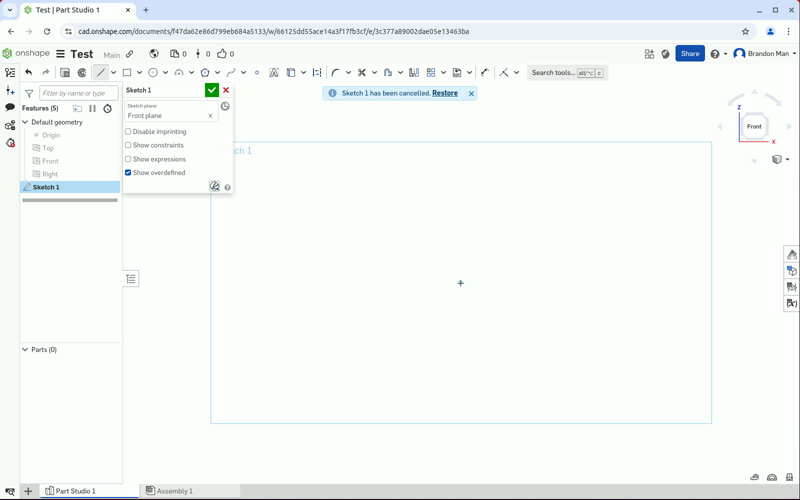
key_down(shift)
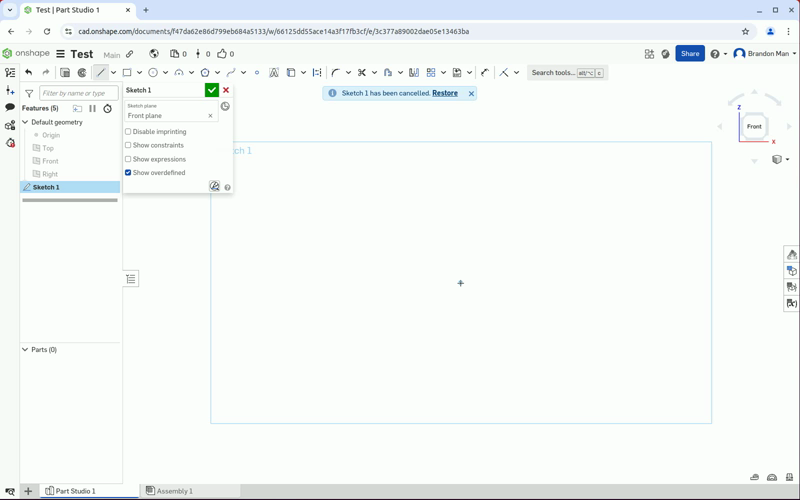
mouse_move(573, 282)
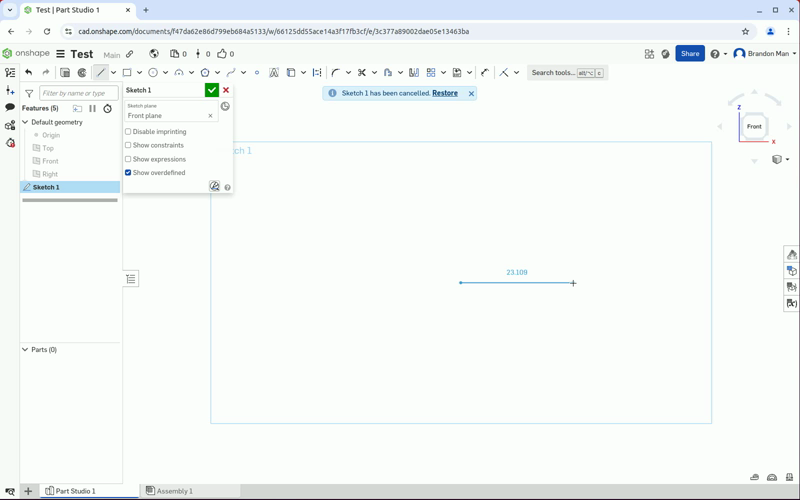
click(573, 282)
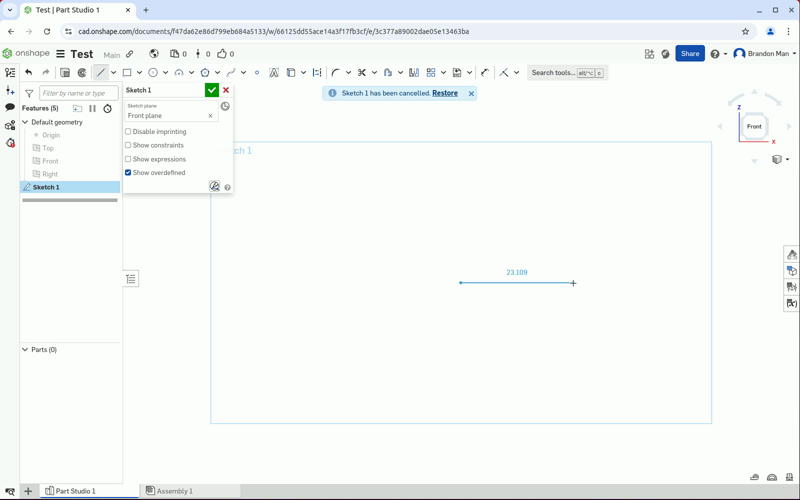
key_up(shift)
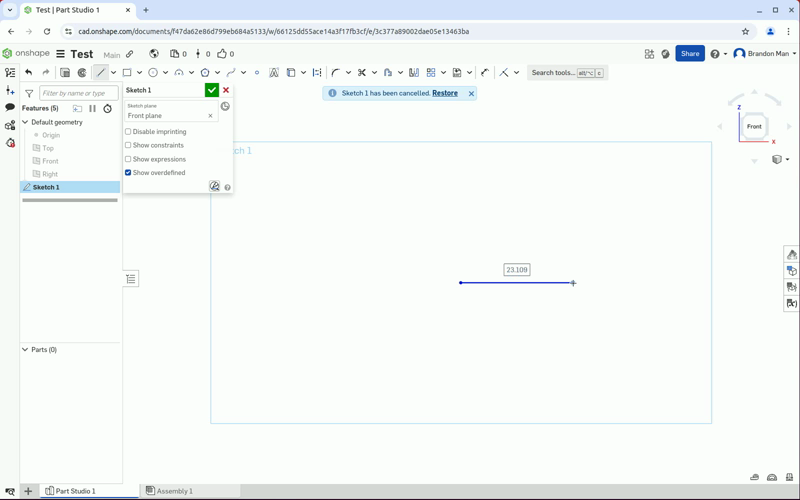
key_down(shift)
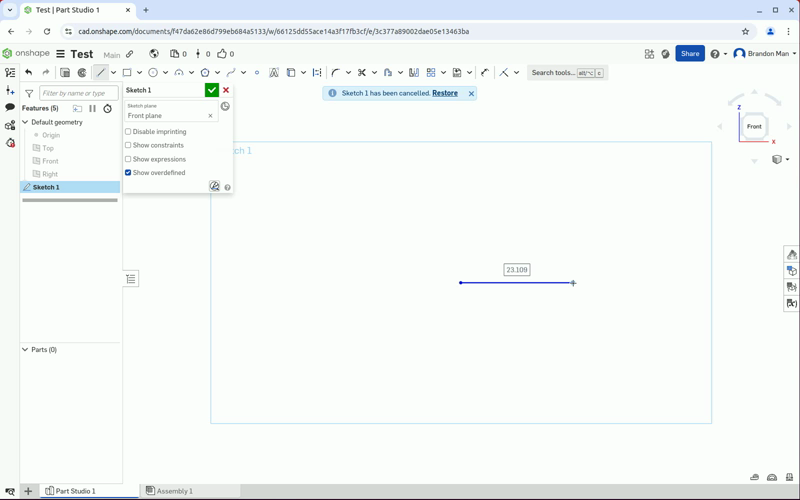
mouse_move(573, 222)
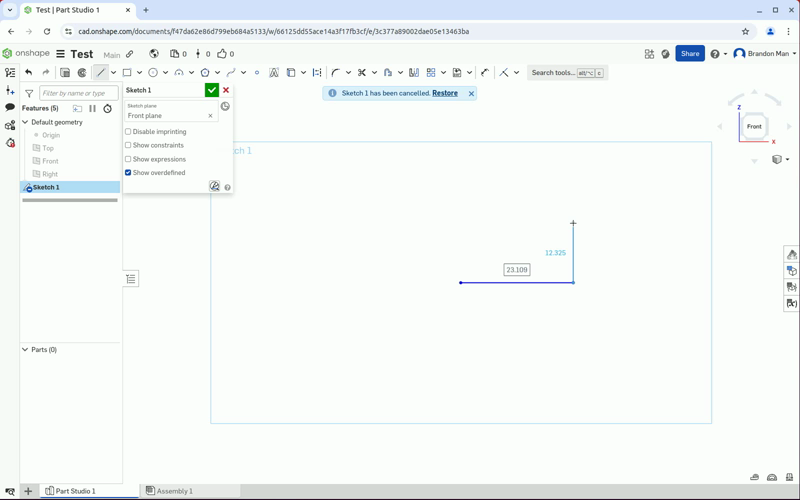
click(573, 222)
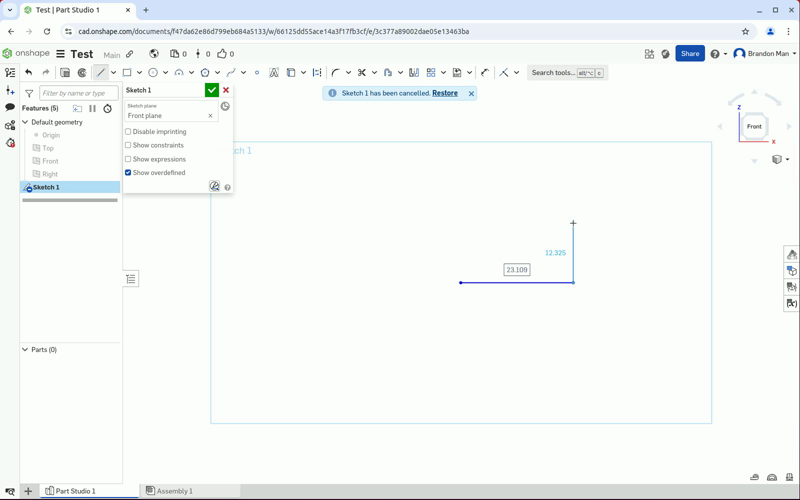
key_up(shift)
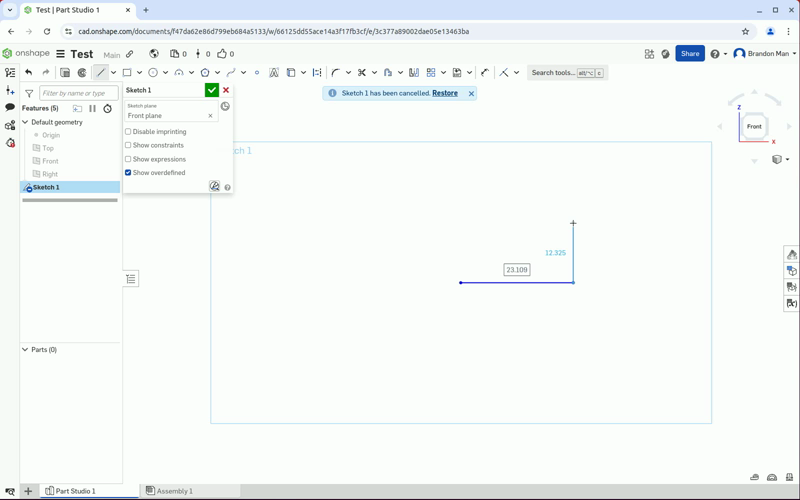
key_down(shift)
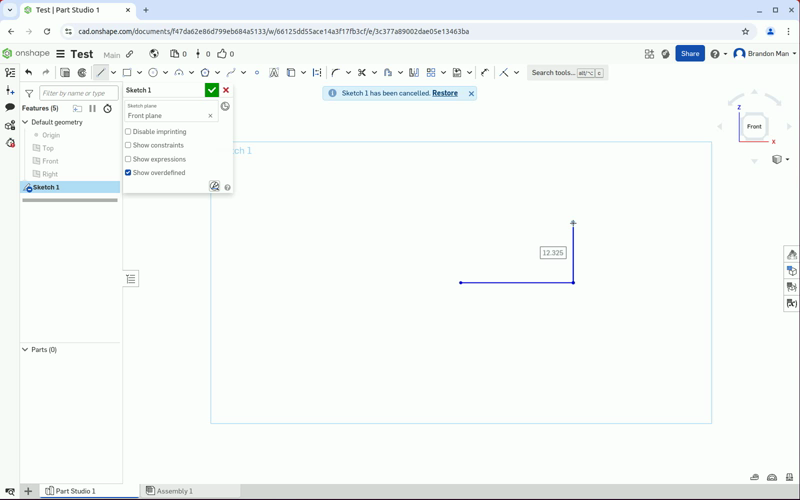
mouse_move(589, 222)
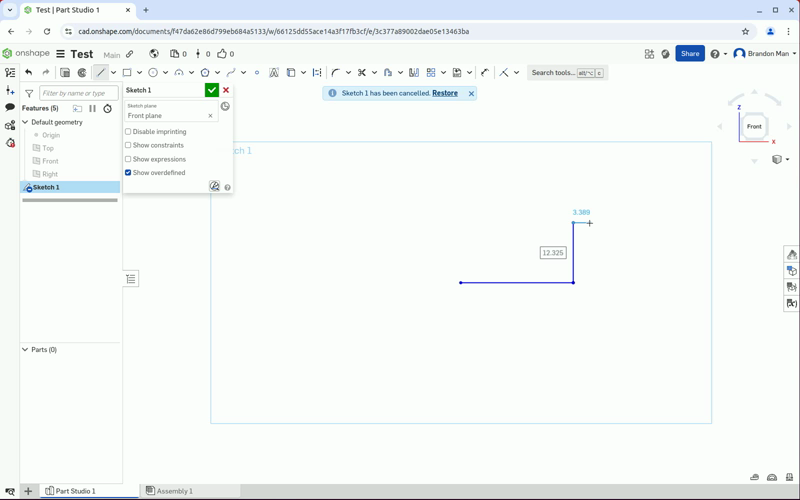
mouse_move(553, 201)
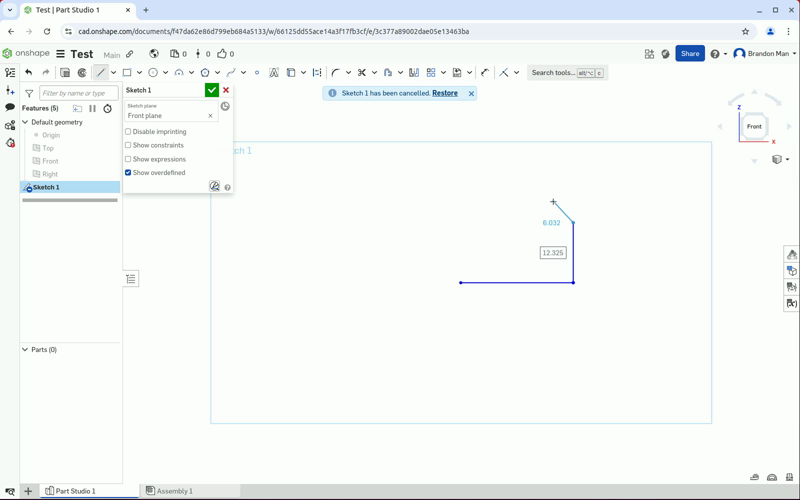
click(553, 201)
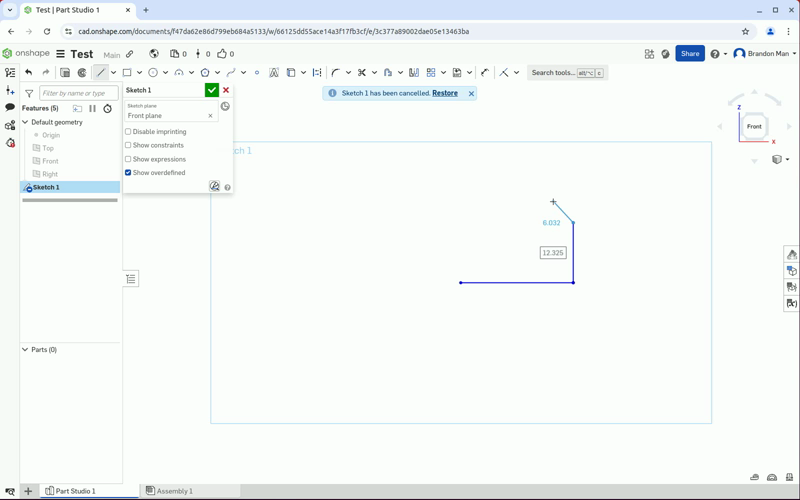
key_up(shift)
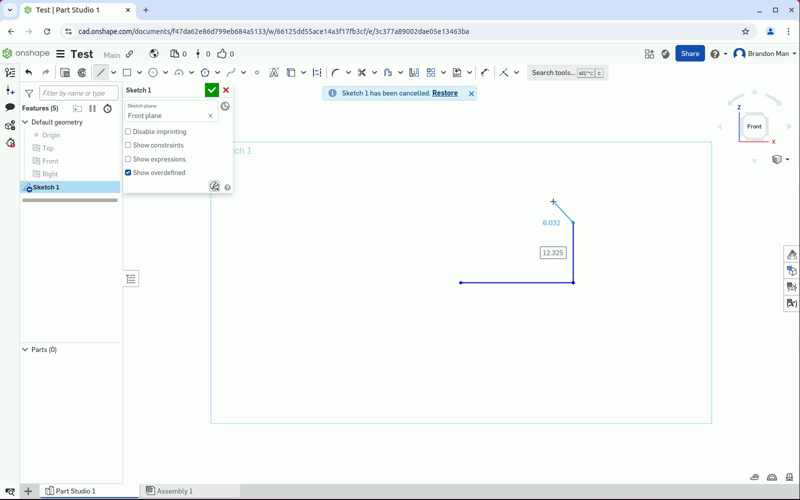
key_down(shift)
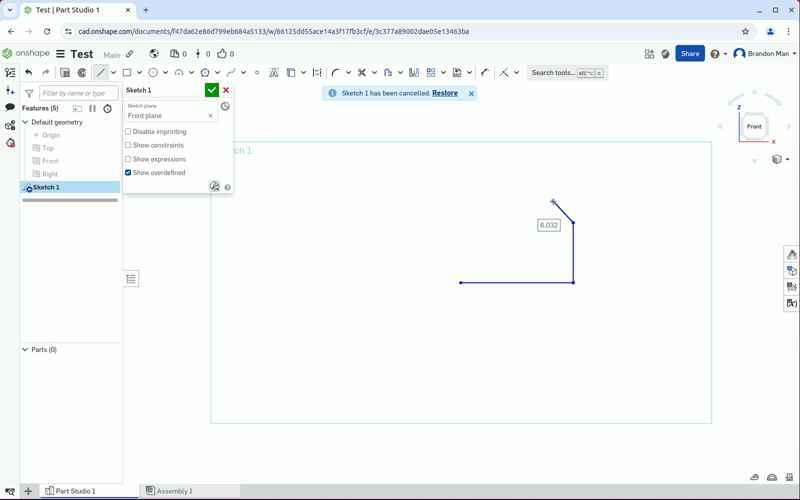
mouse_move(465, 201)
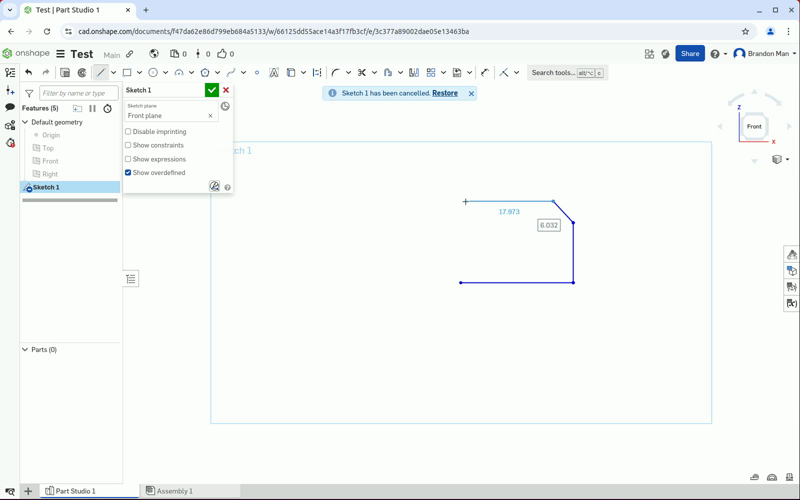
click(465, 201)
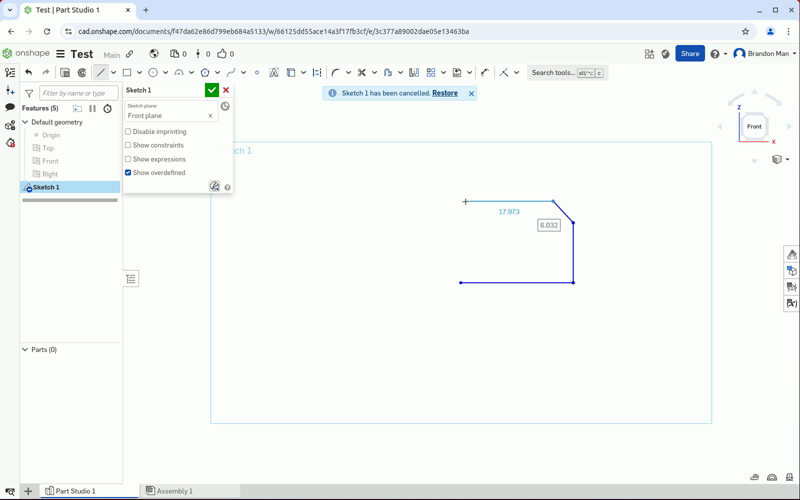
key_up(shift)
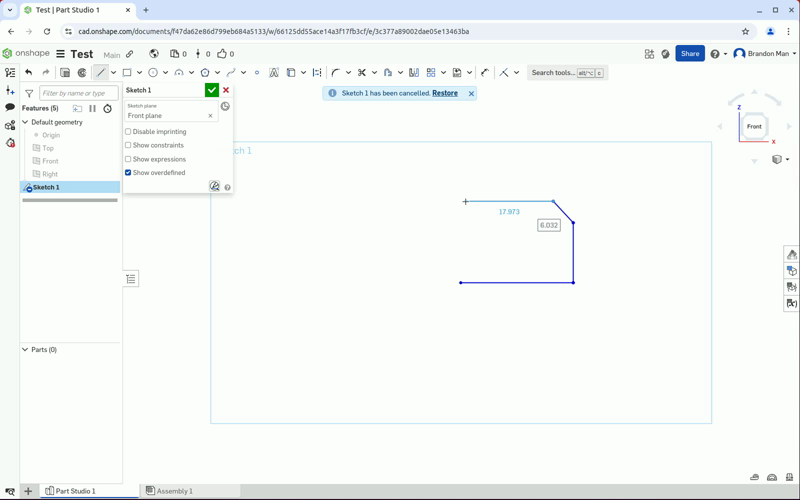
key_down(shift)
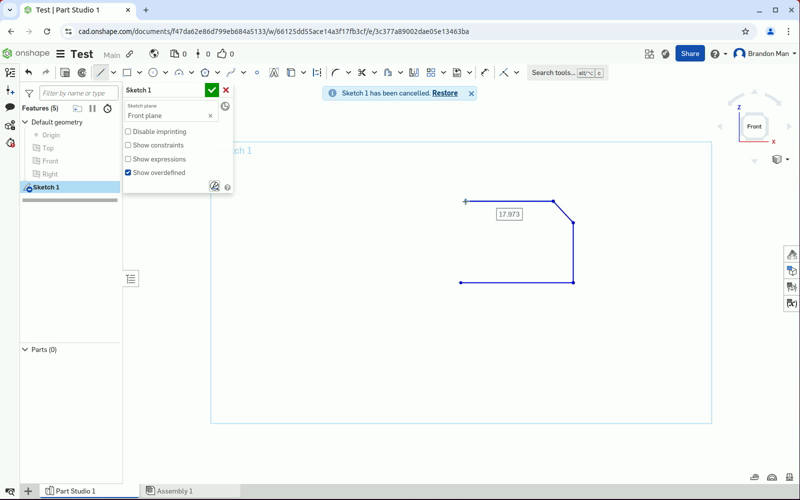
mouse_move(460, 282)
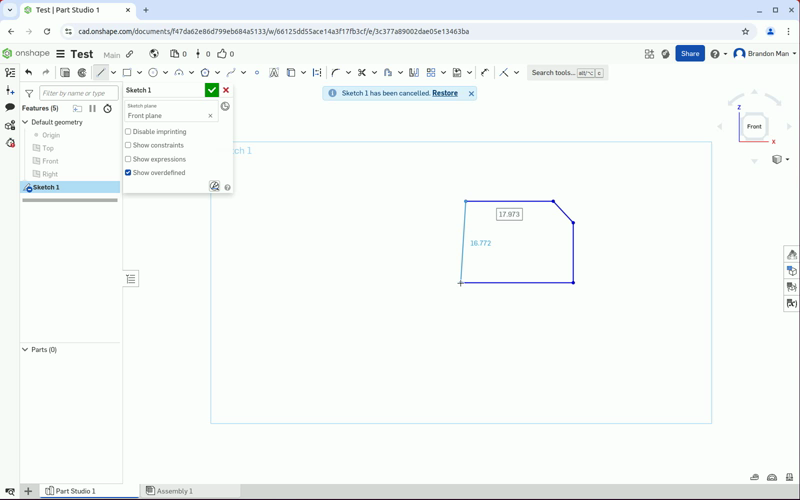
key_up(shift)
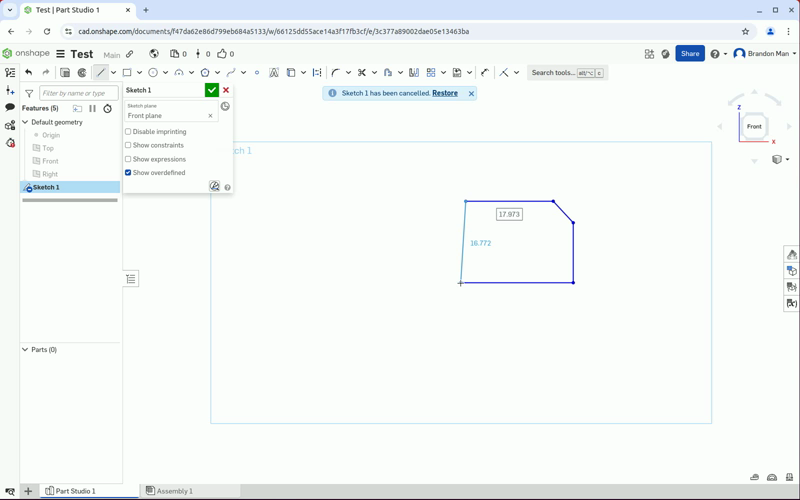
click(460, 282)
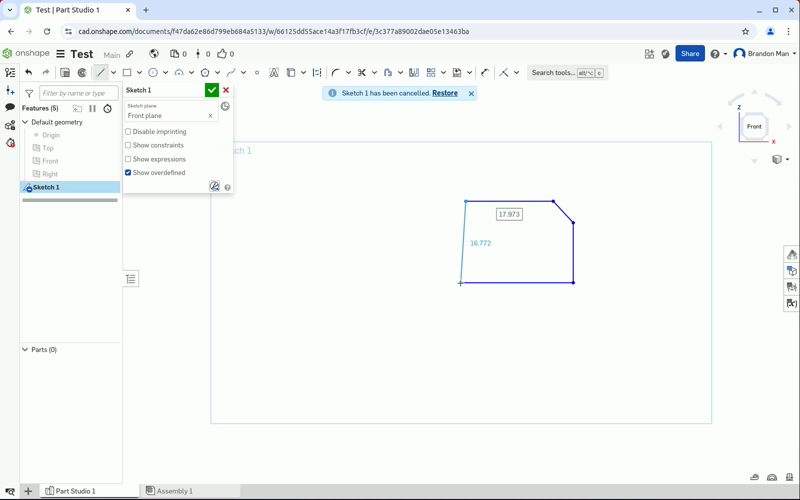
key(esc)
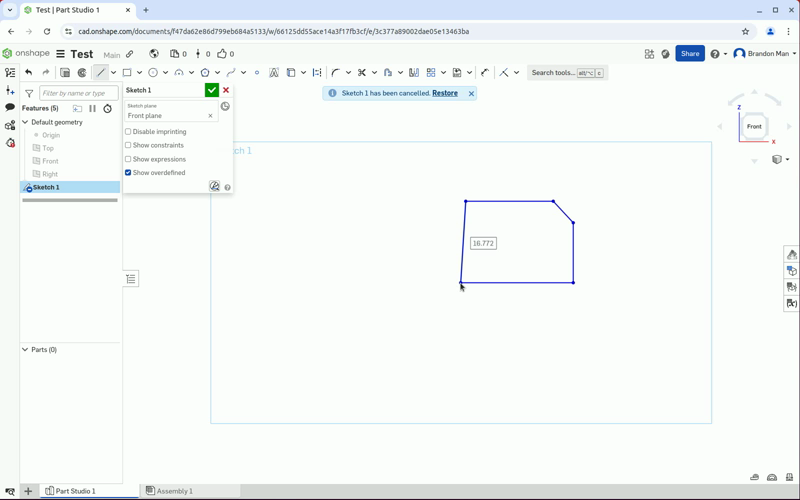
mouse_move(557, 272)
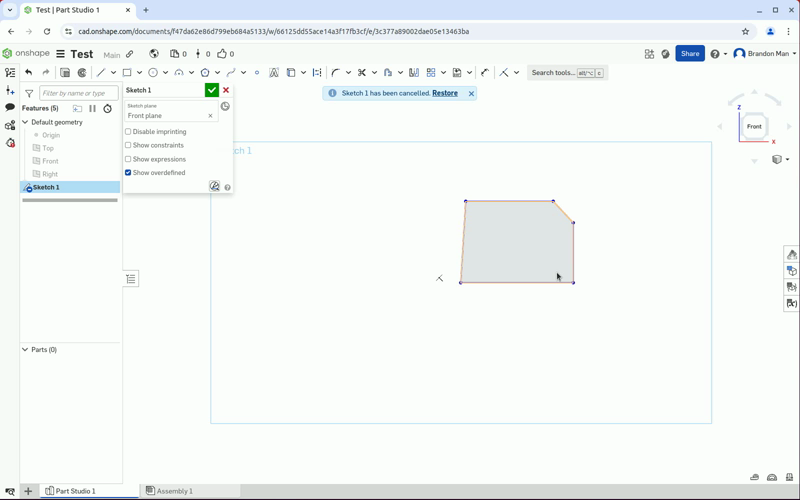
click(557, 272)
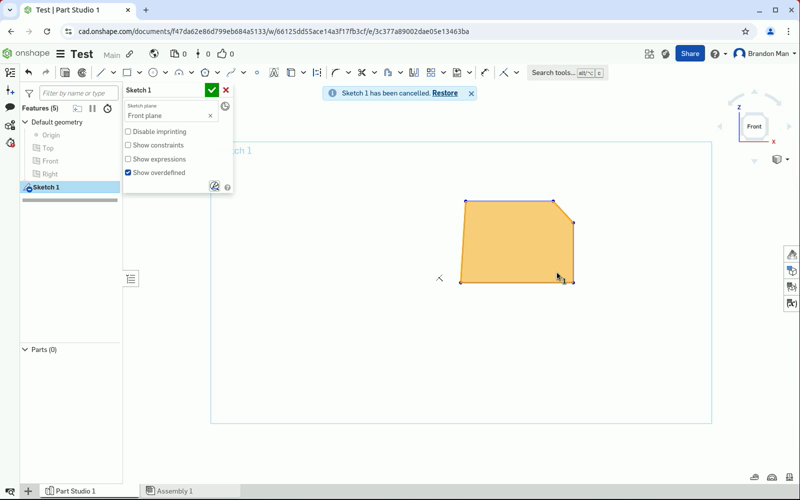
mouse_move(73, 352)
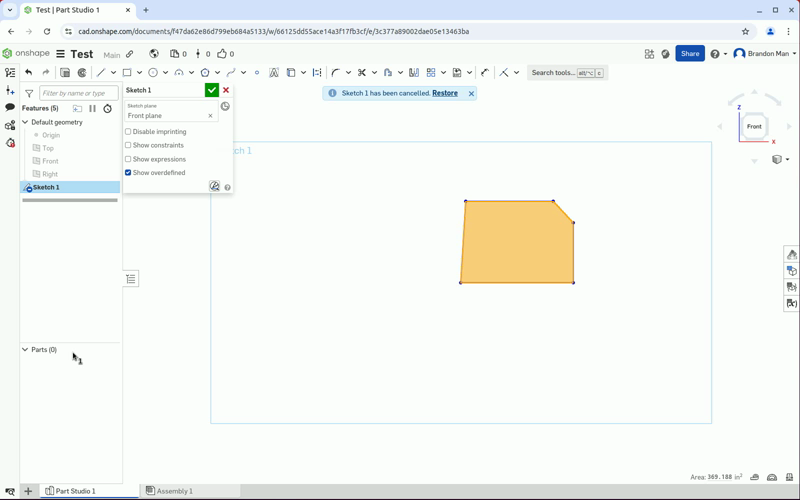
key(shift+y)
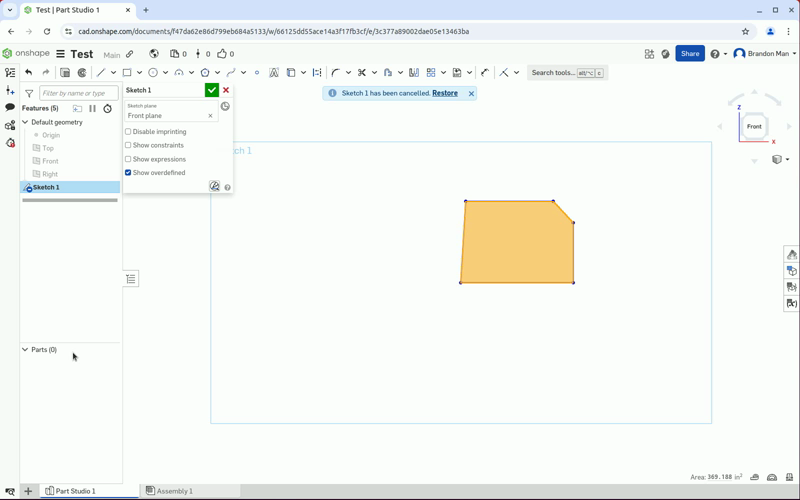
key(shift+e)
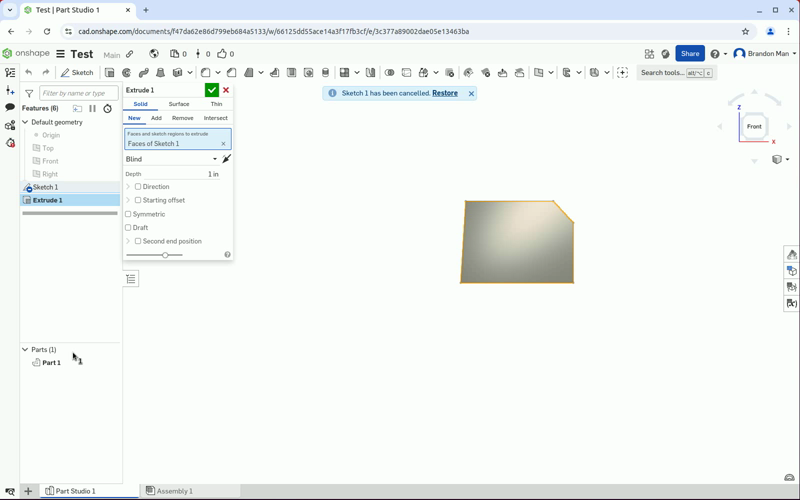
mouse_move(143, 106)
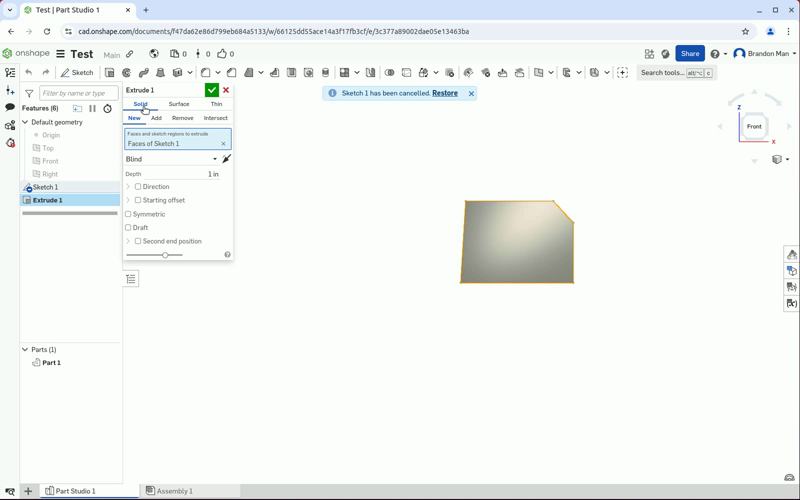
click(143, 106)
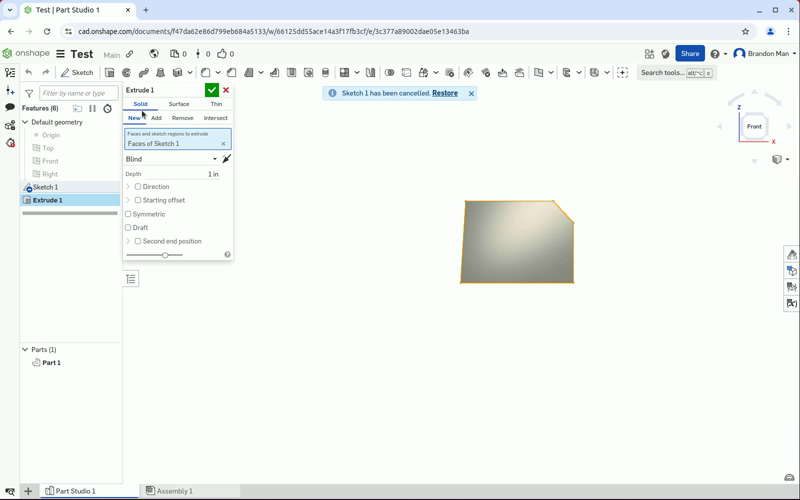
mouse_move(137, 120)
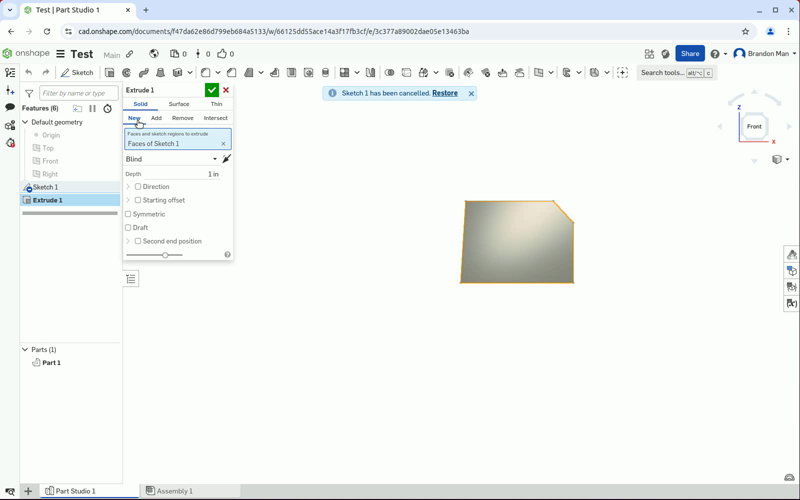
click(137, 120)
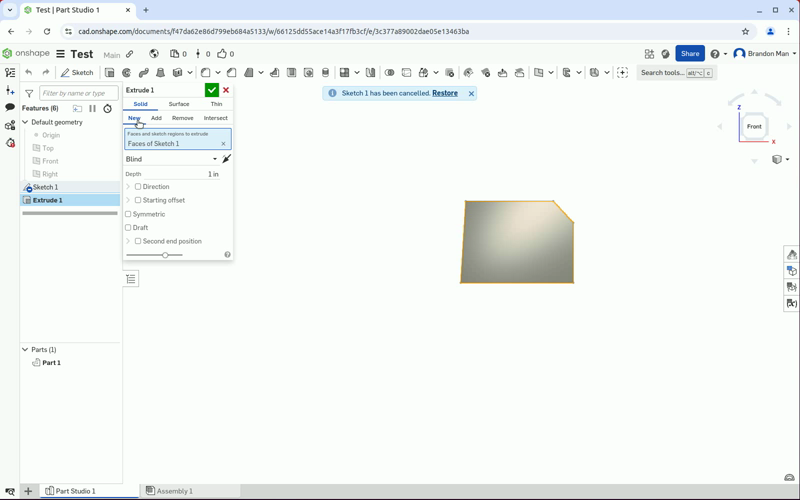
key(tab, 4)
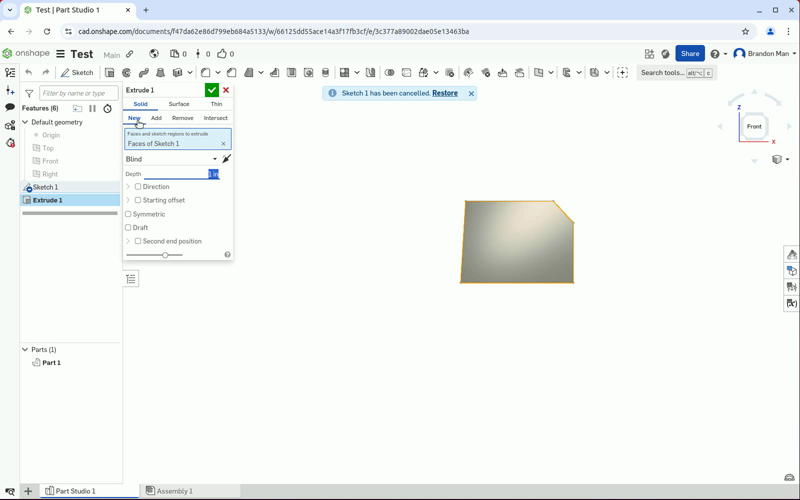
text(2.166)
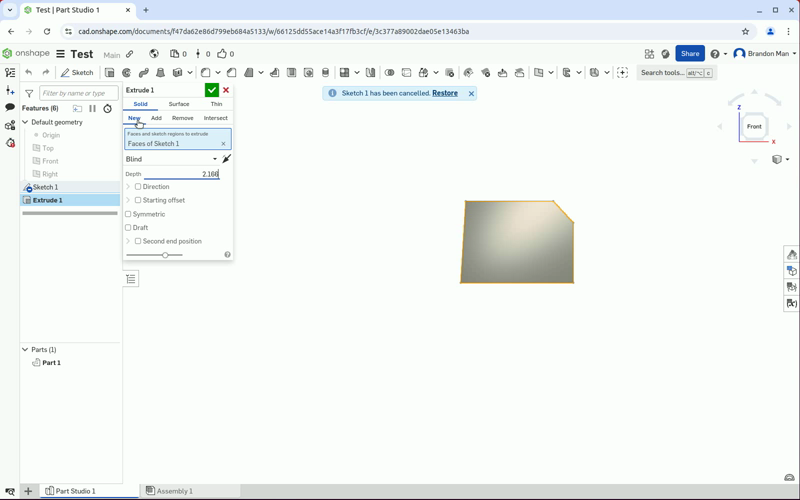
key(enter)
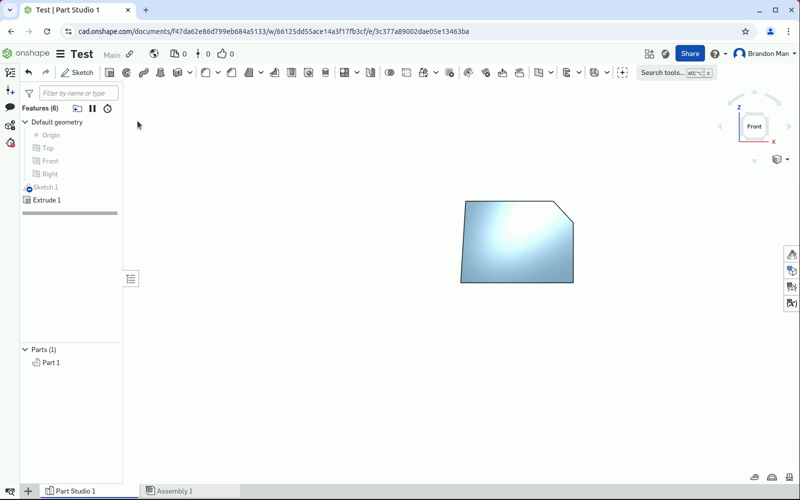
key(shift+h)
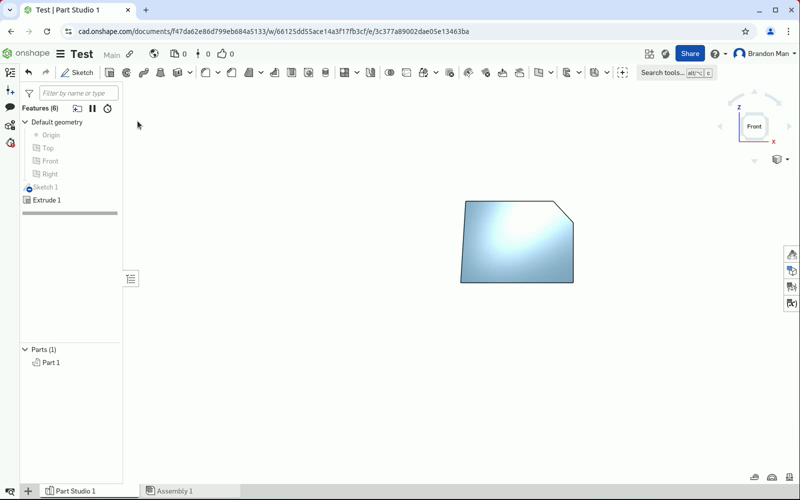
key(shift+h)
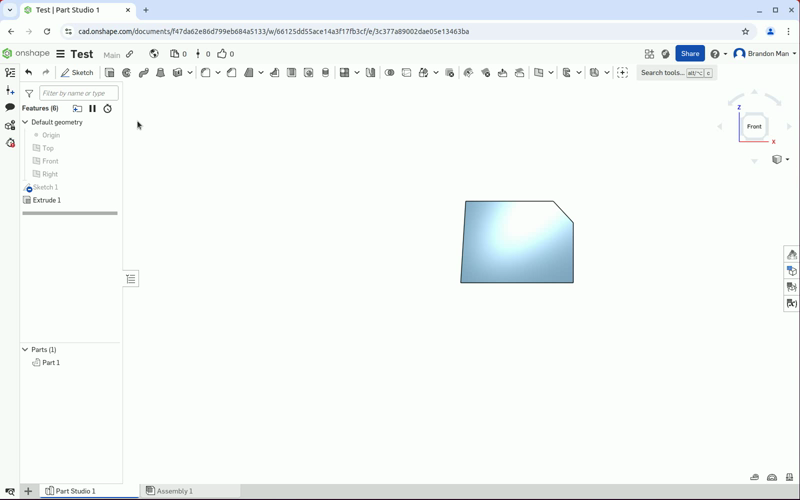
mouse_move(73, 189)
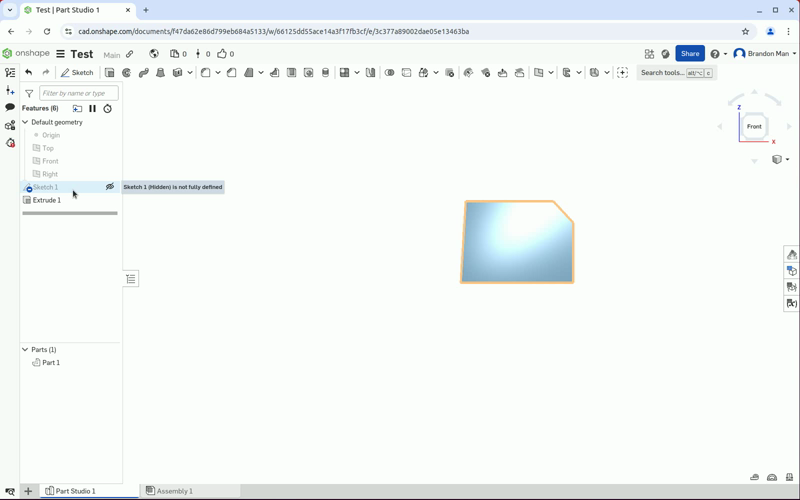
click(73, 189)
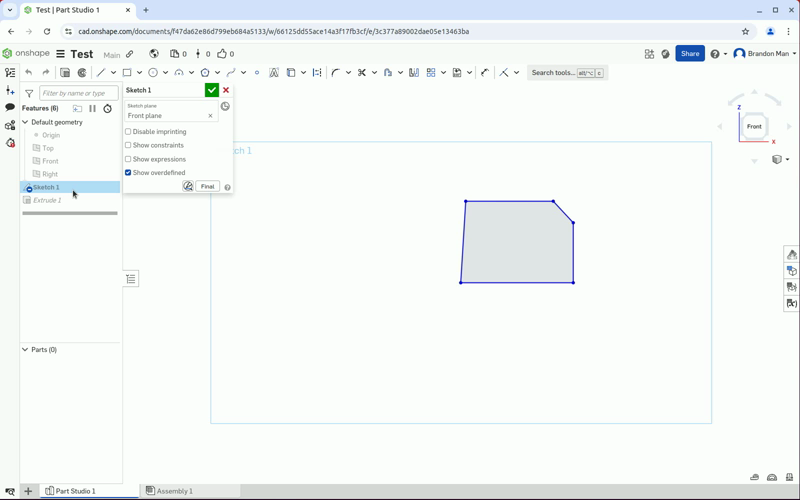
mouse_move(229, 92)
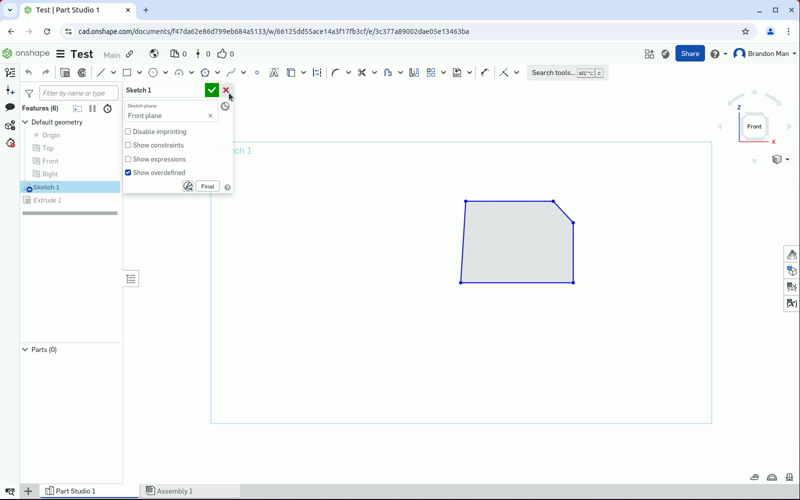
click(229, 92)
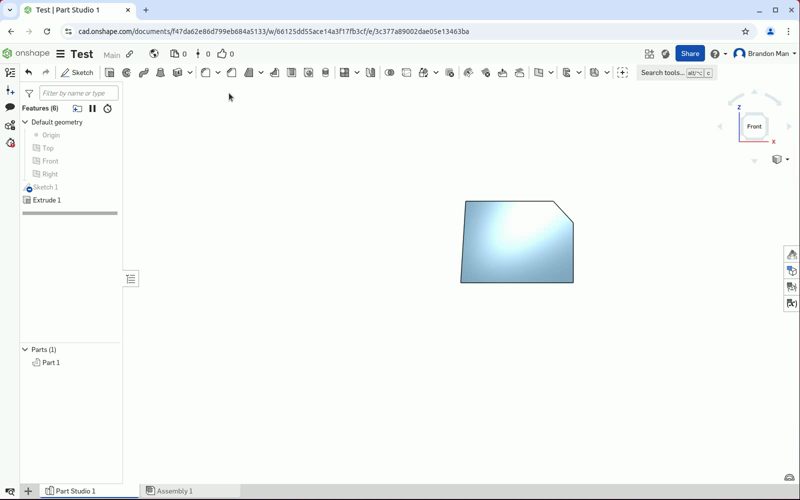
mouse_move(541, 75)
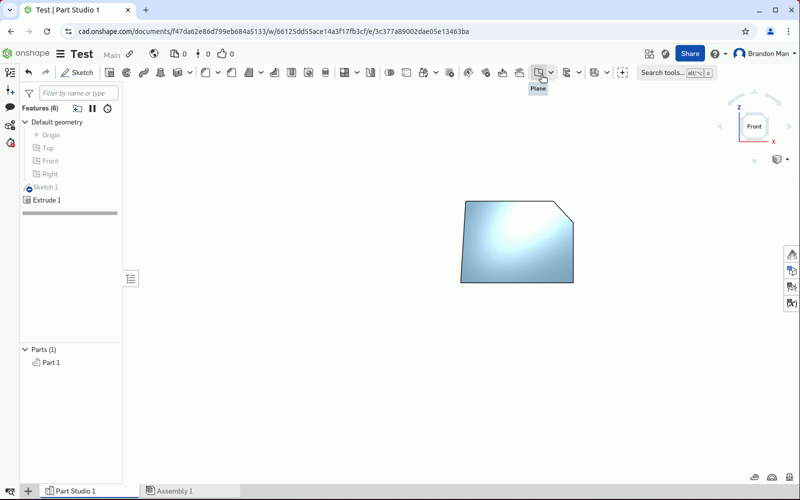
click(541, 75)
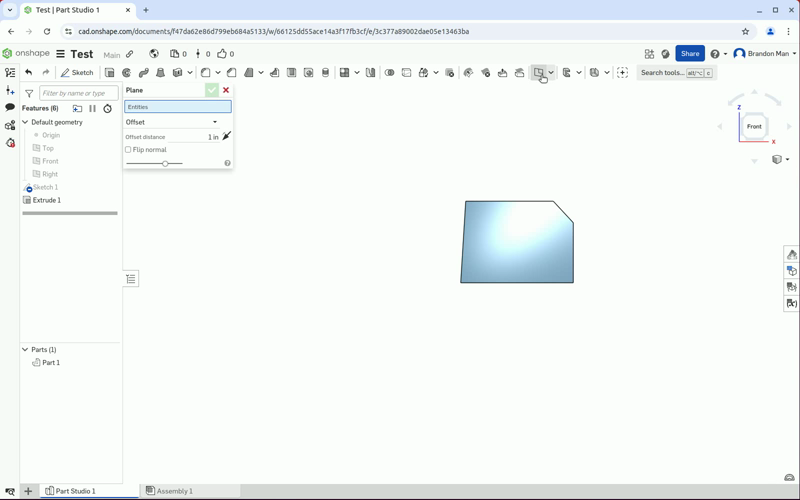
mouse_move(73, 163)
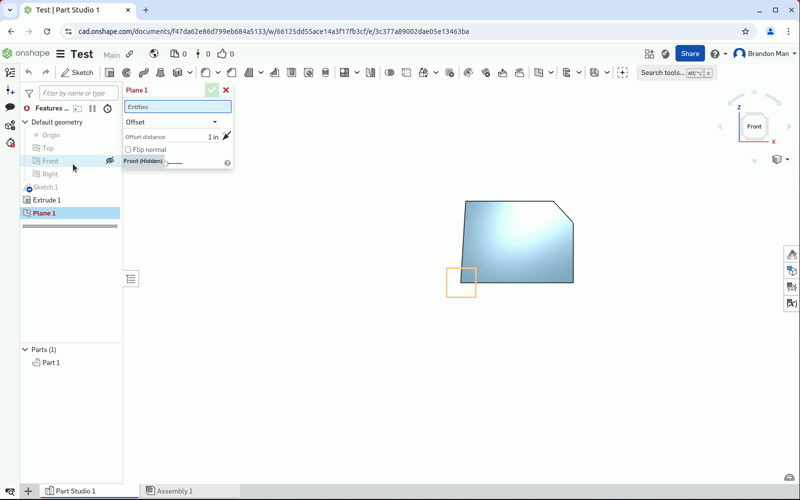
click(73, 163)
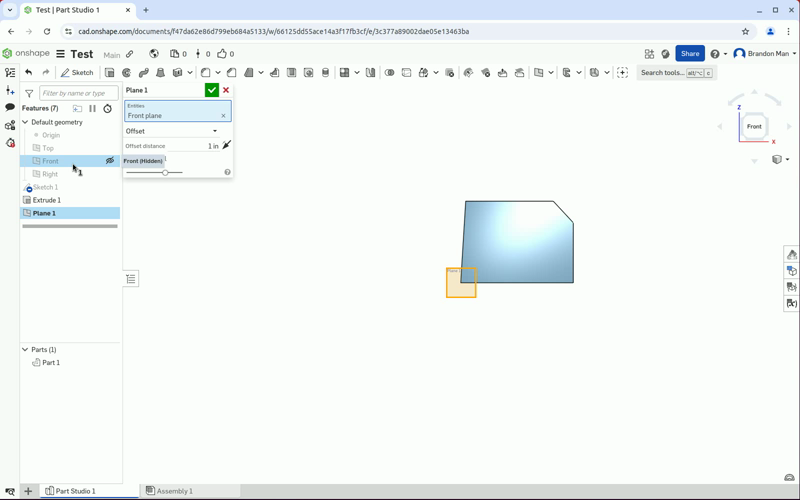
key(tab, 2)
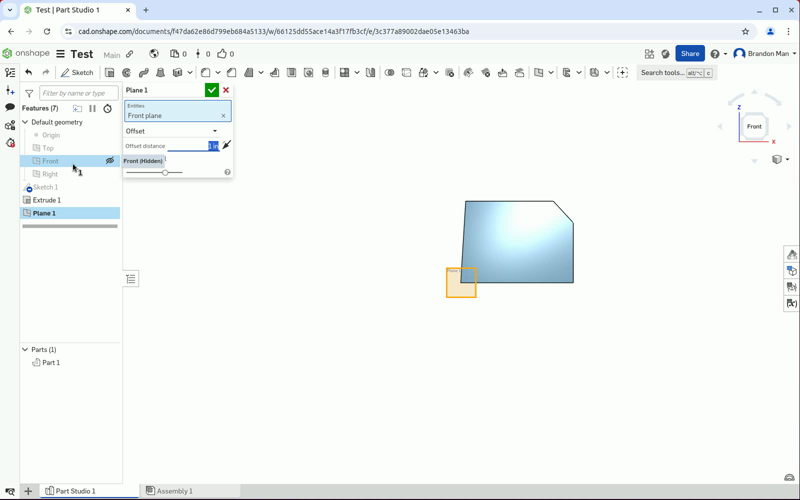
text(2.157)
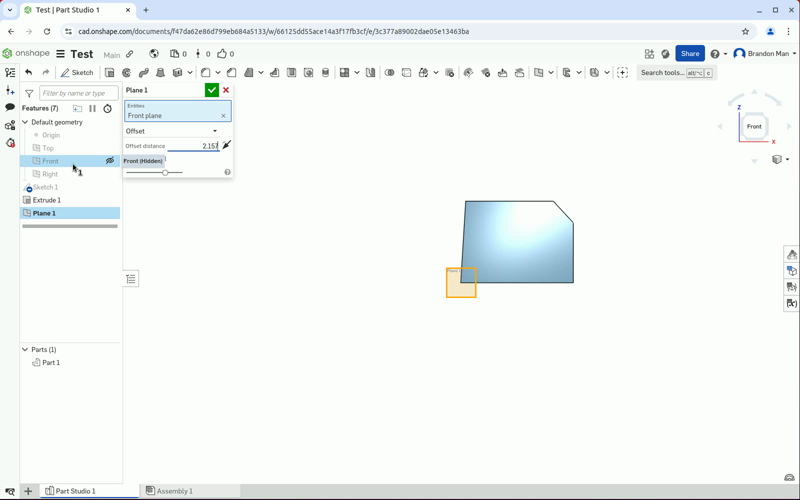
key(enter, 2)
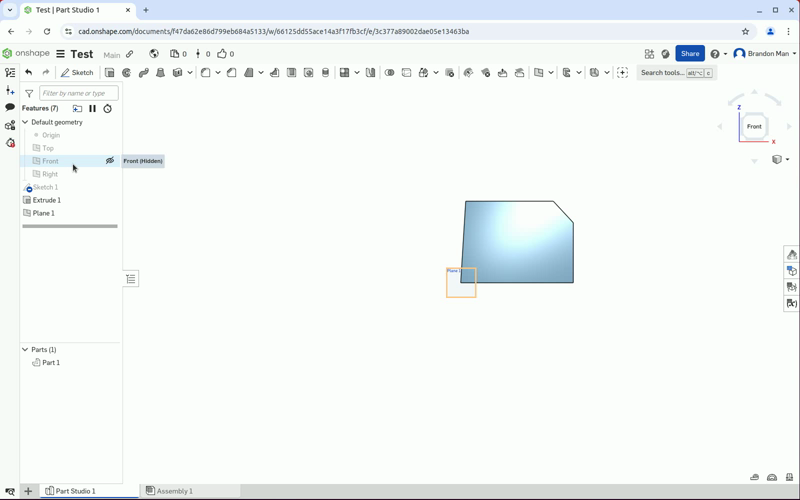
key(shift+s)
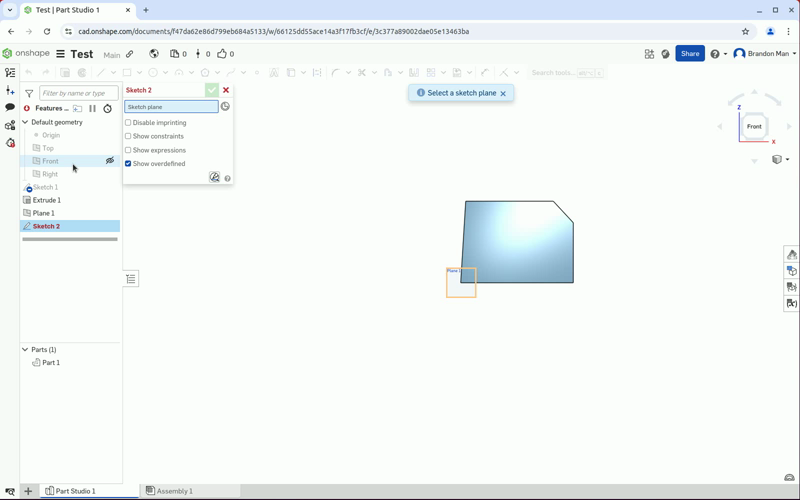
mouse_move(73, 215)
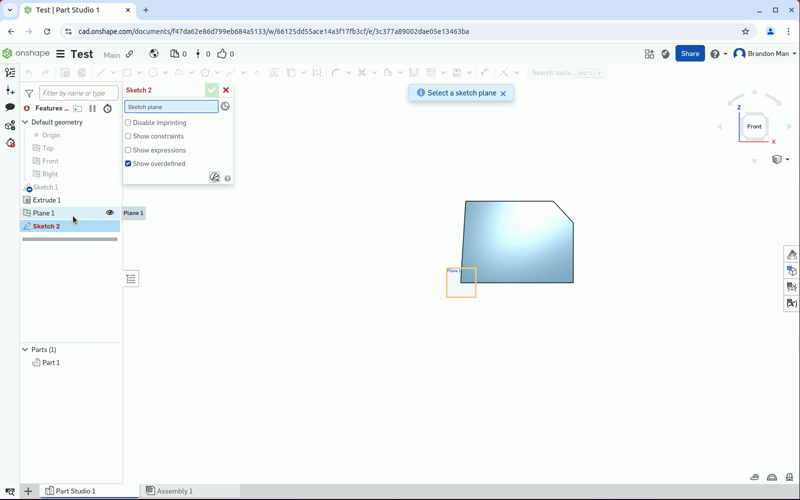
click(73, 215)
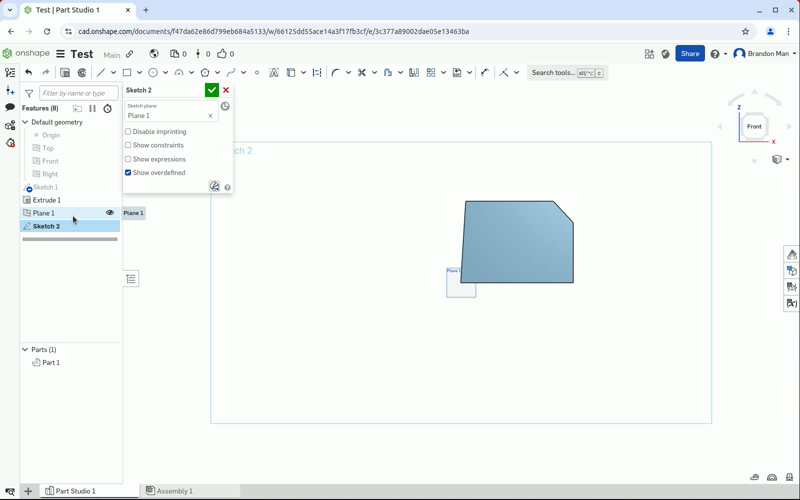
mouse_move(73, 352)
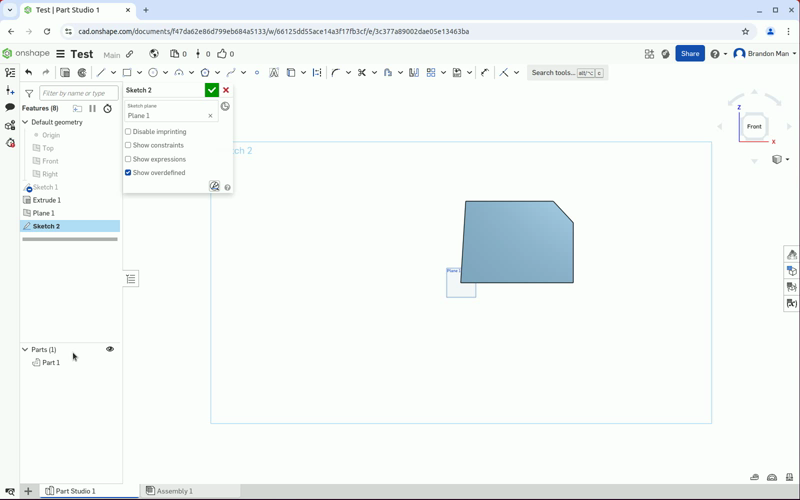
key(y)
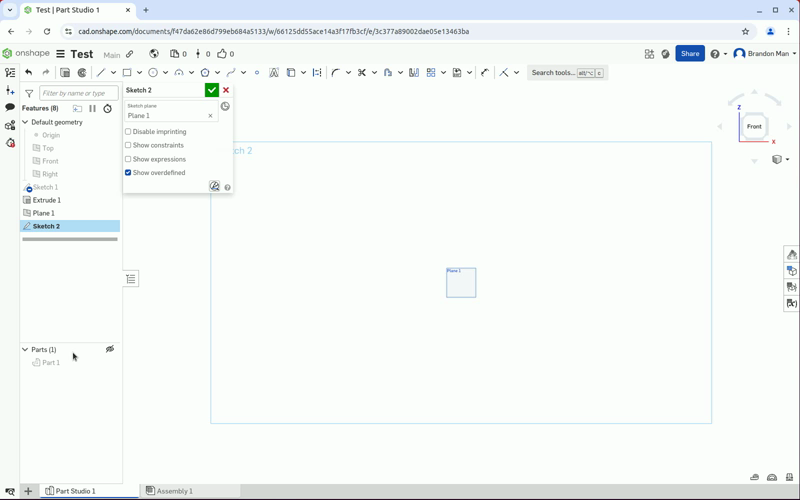
key(c)
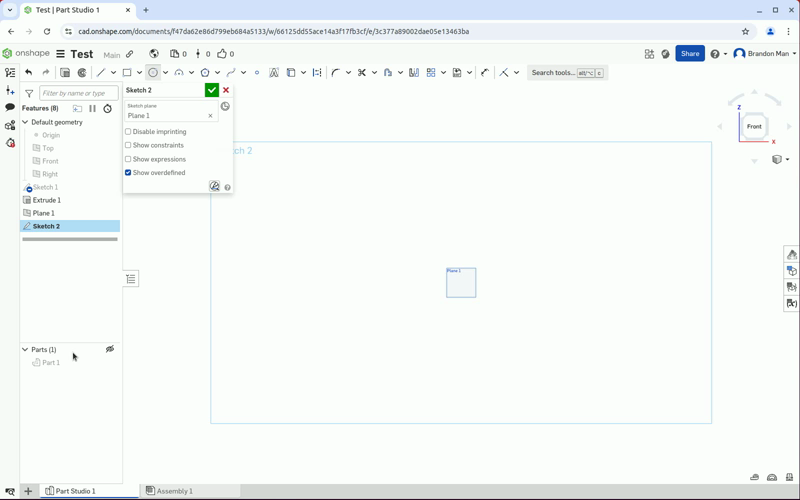
key_down(shift)
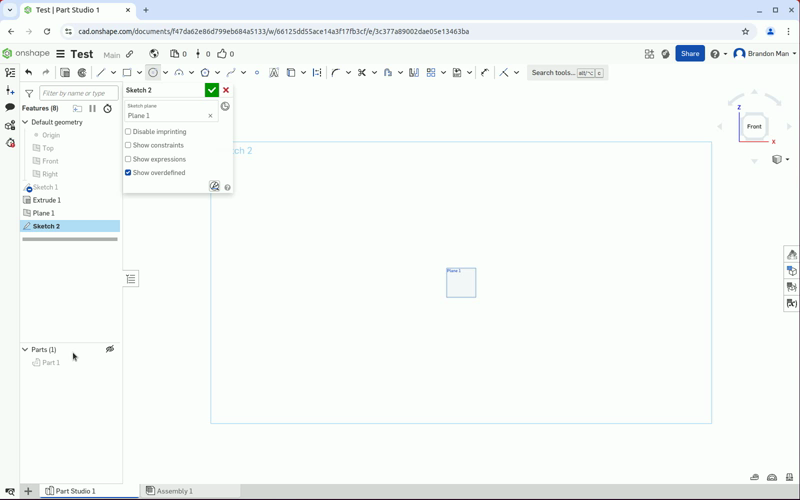
mouse_move(519, 243)
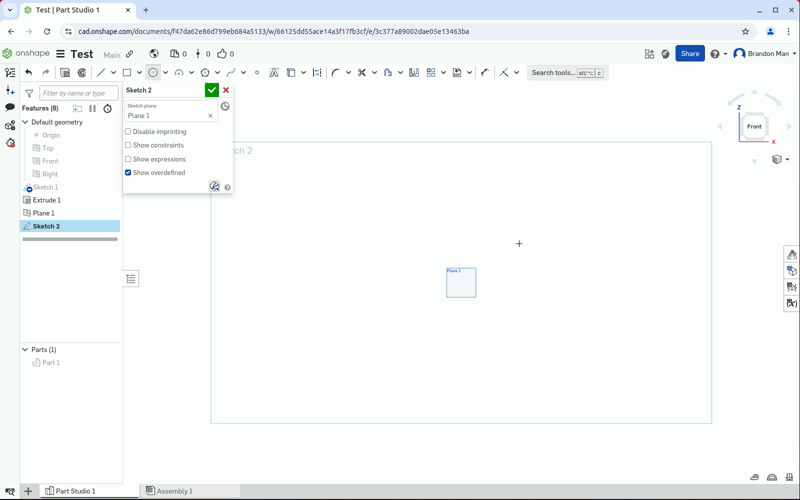
click(519, 243)
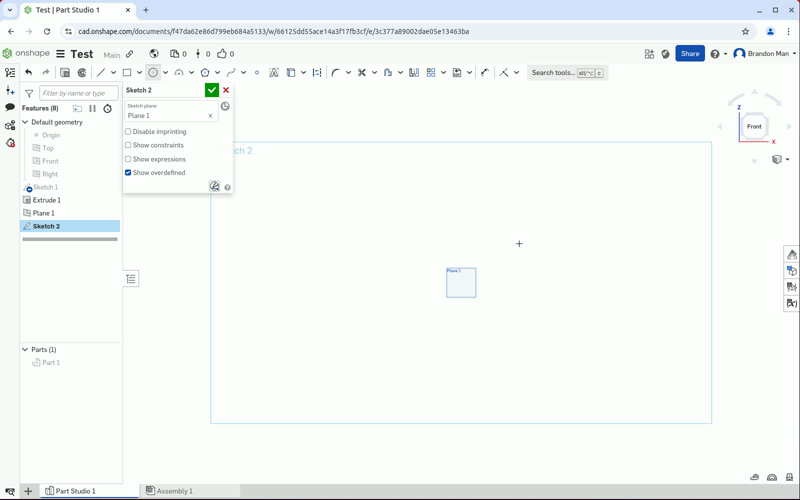
key_up(shift)
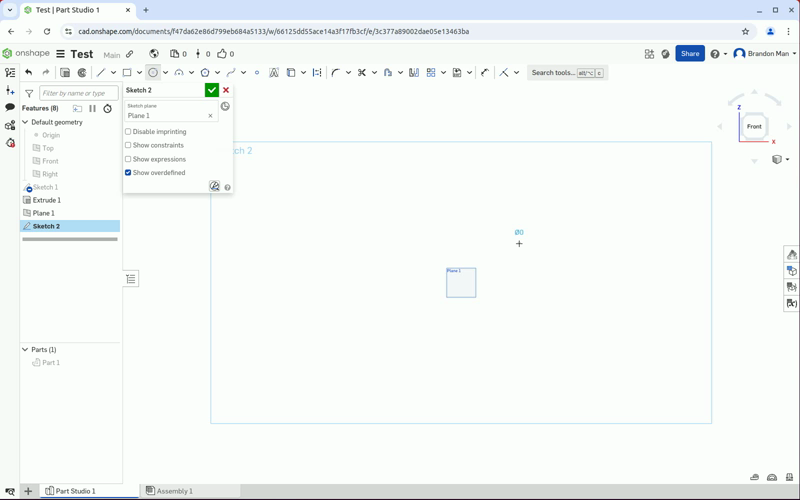
mouse_move(529, 243)
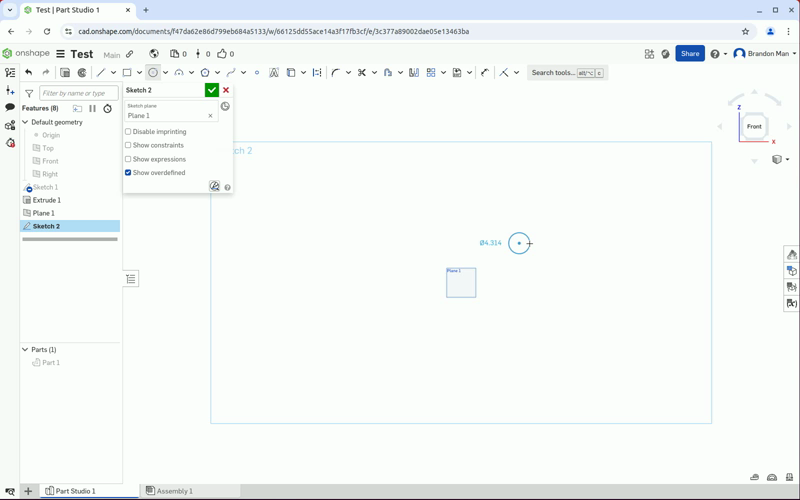
click(529, 243)
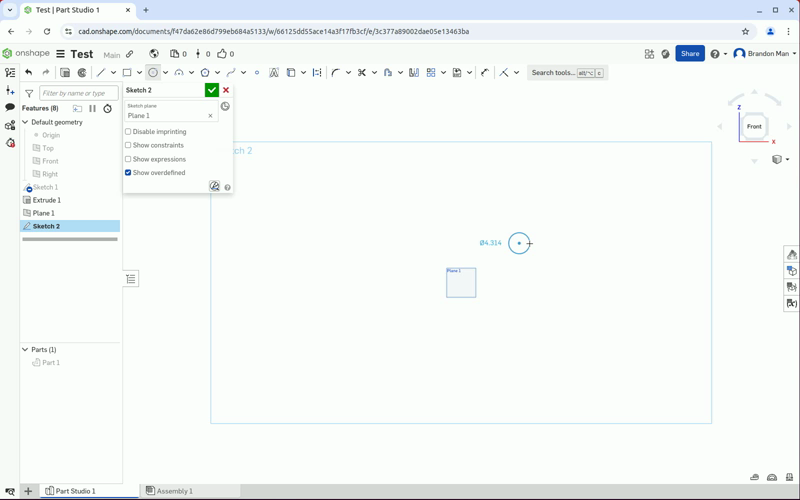
key(esc)
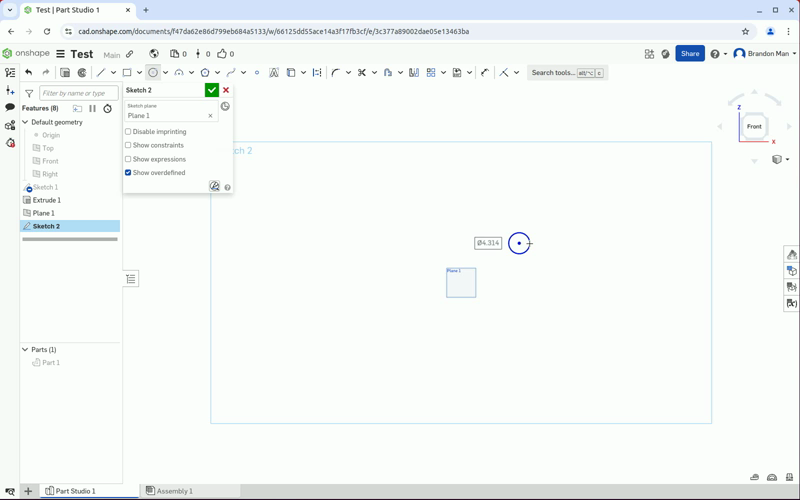
mouse_move(516, 246)
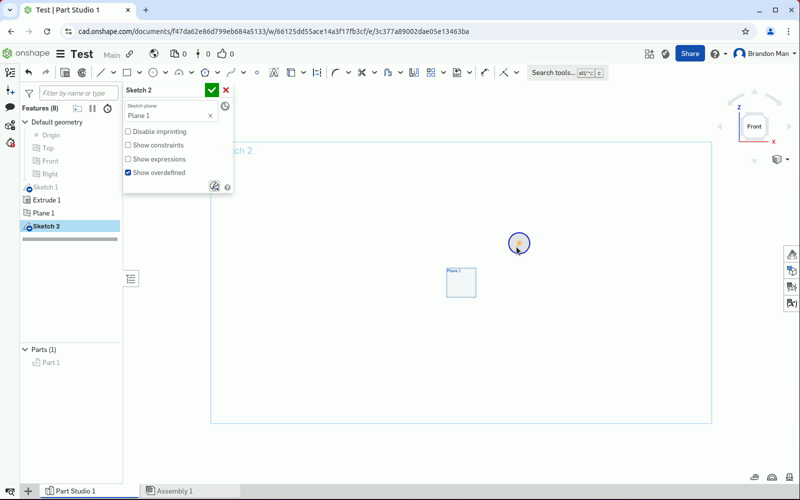
scroll(6)
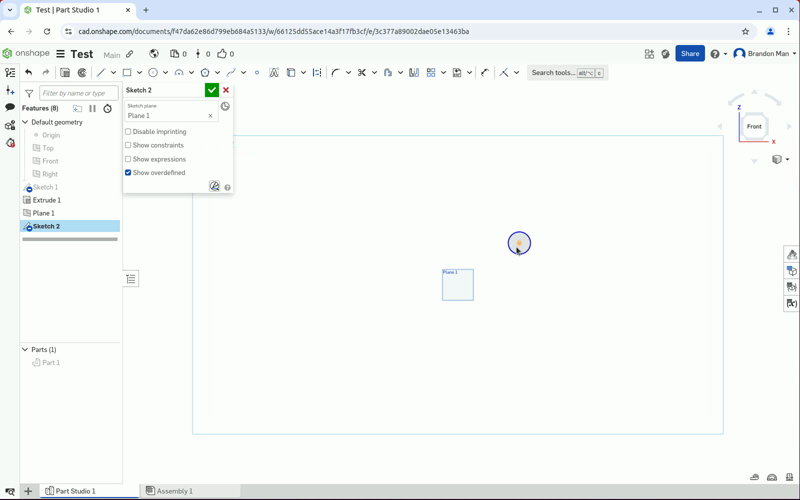
scroll(6)
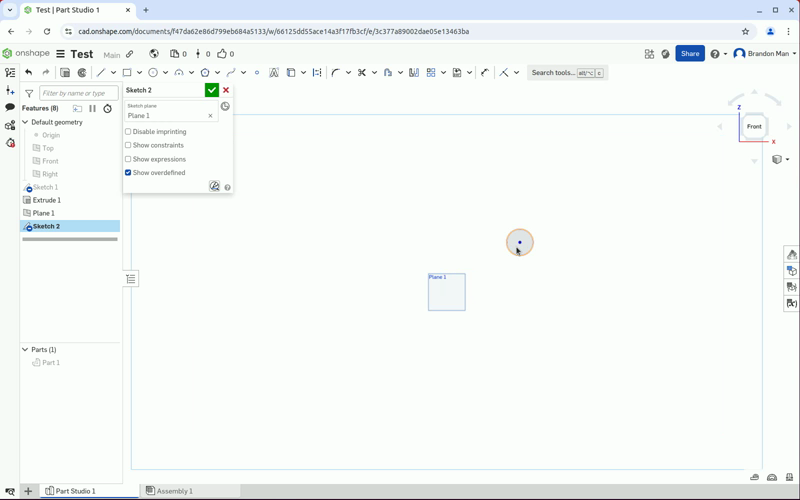
scroll(6)
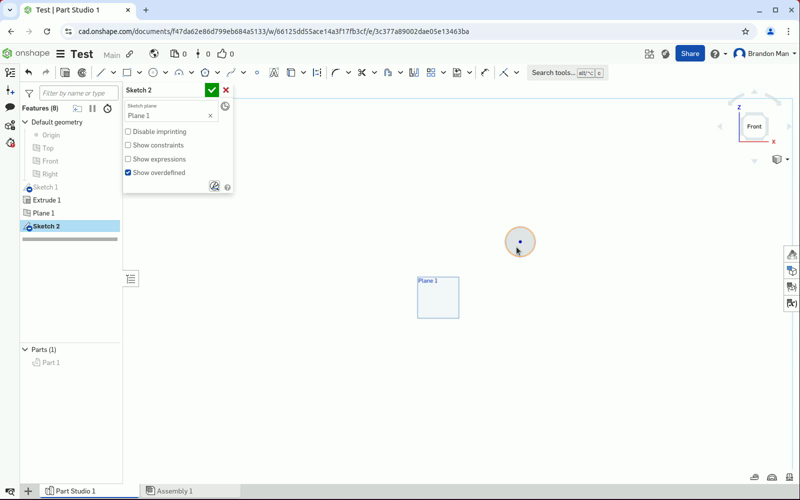
scroll(6)
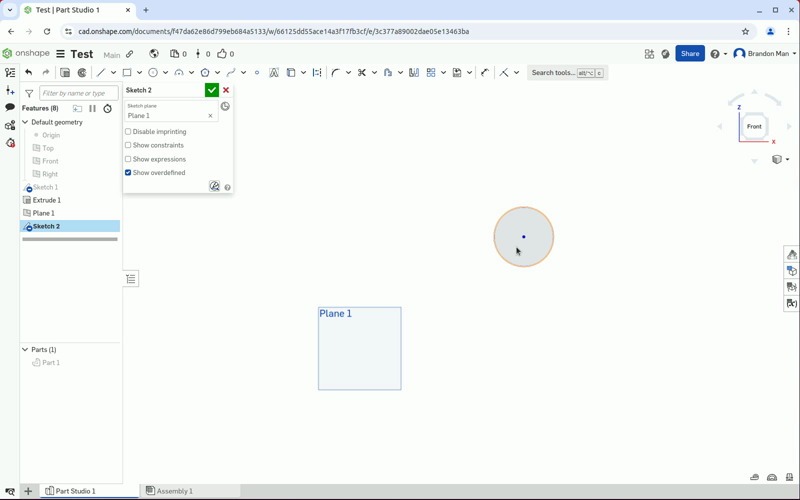
scroll(6)
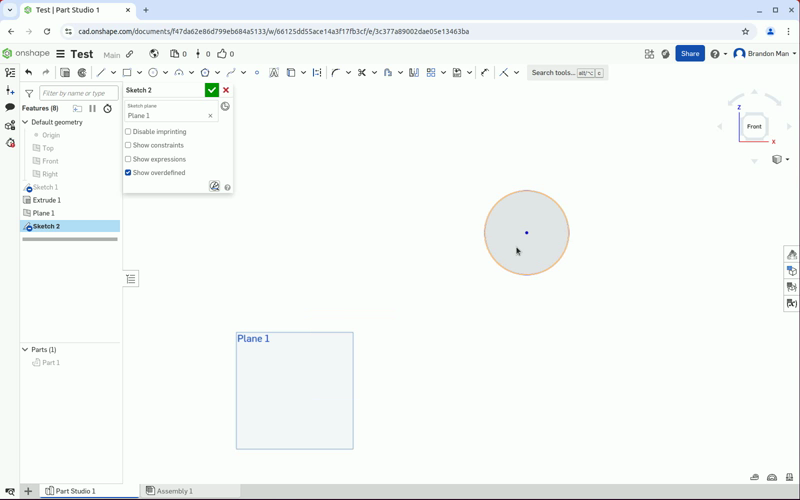
scroll(6)
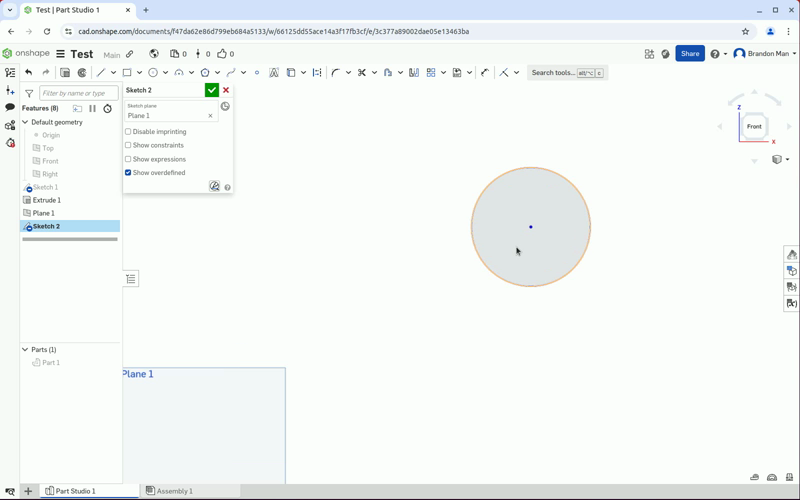
scroll(6)
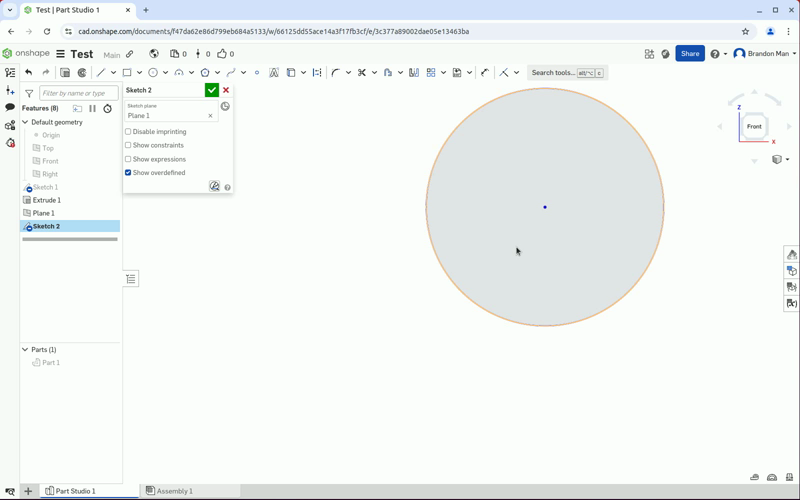
click(516, 246)
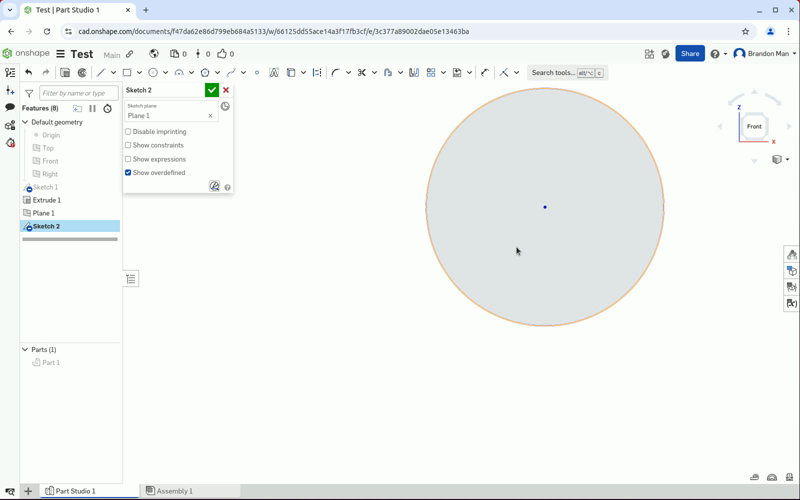
scroll(-6)
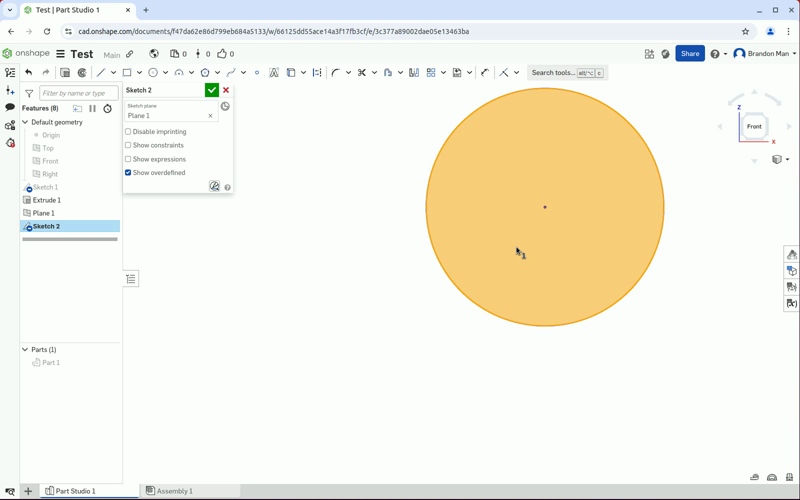
scroll(-6)
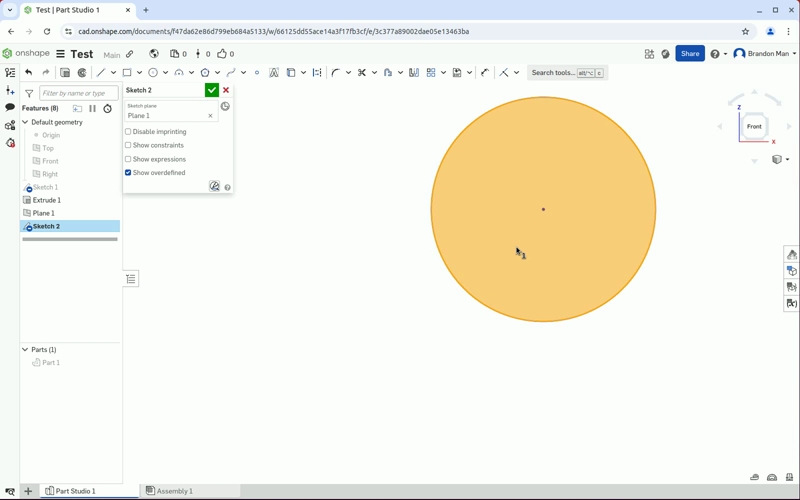
scroll(-6)
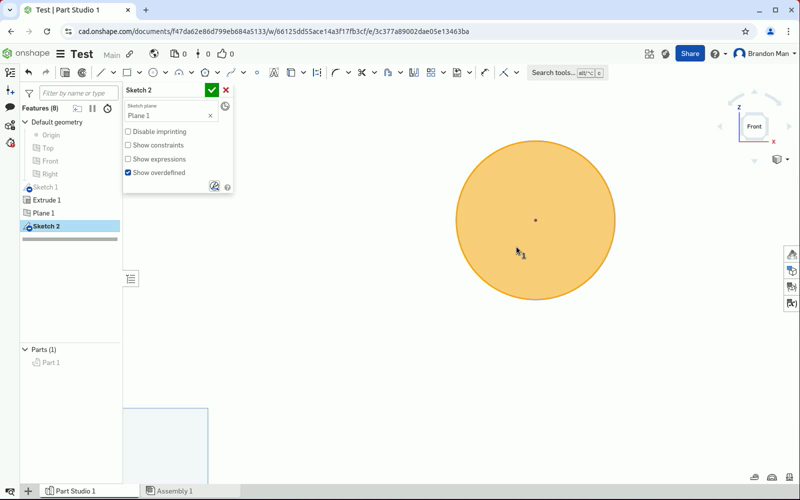
scroll(-6)
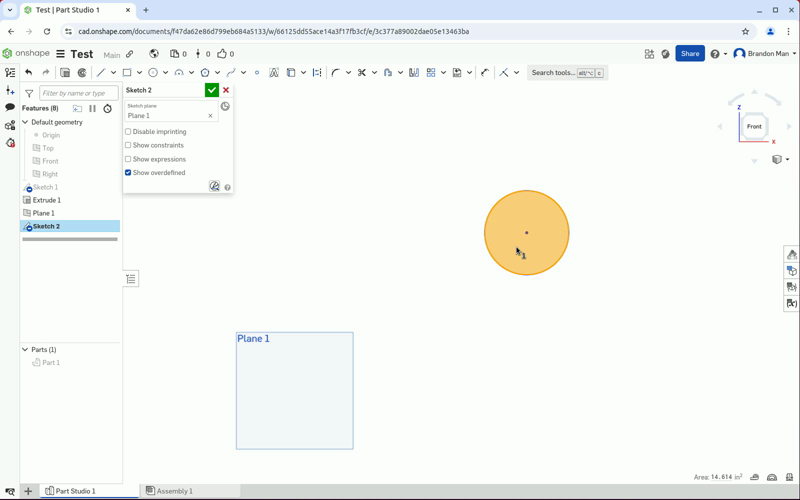
scroll(-6)
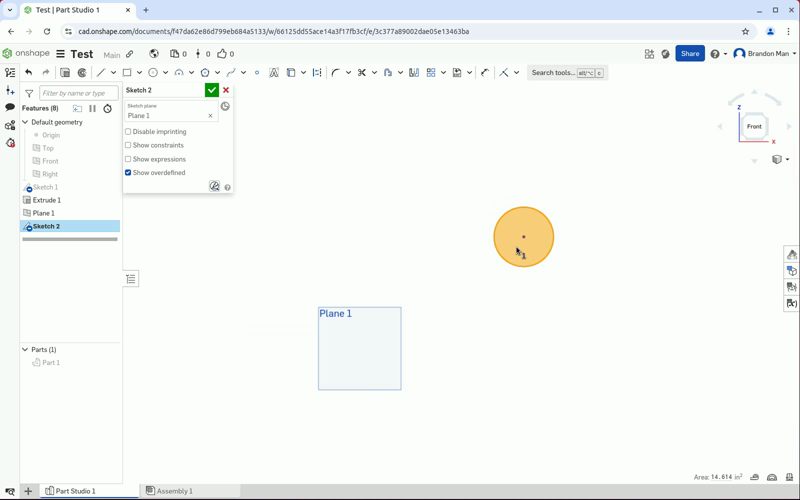
scroll(-6)
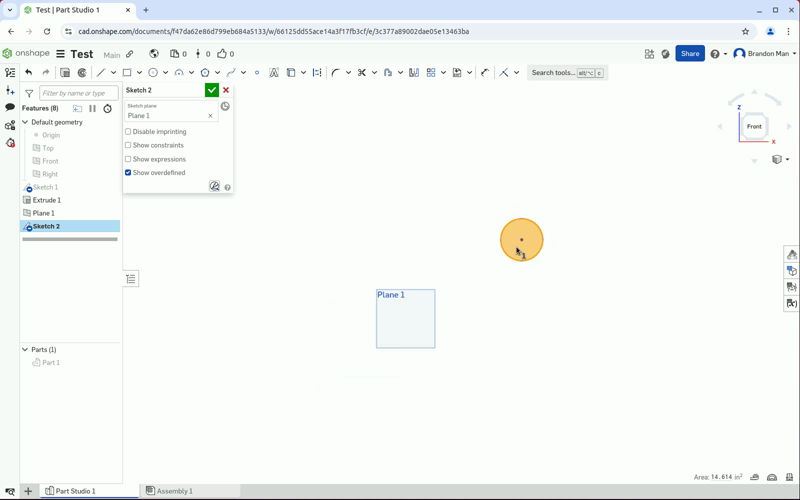
scroll(-6)
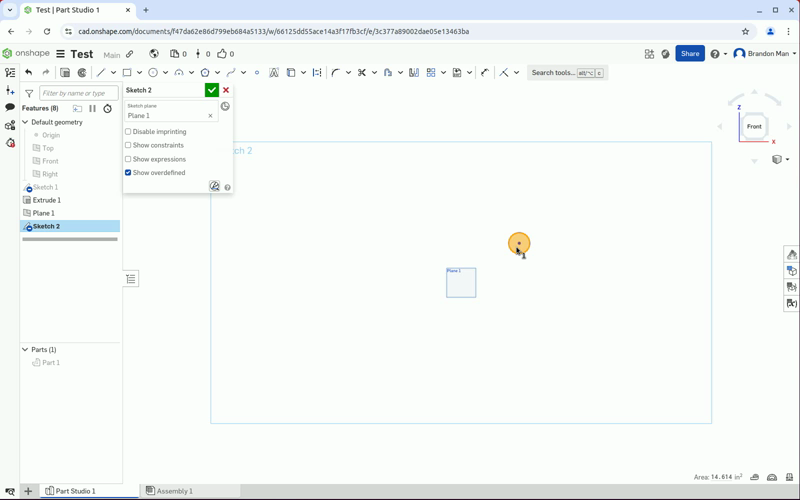
mouse_move(73, 352)
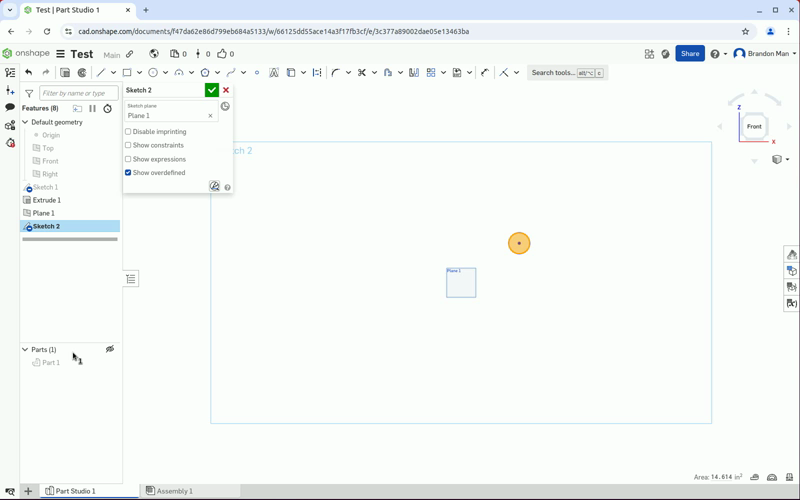
key(shift+y)
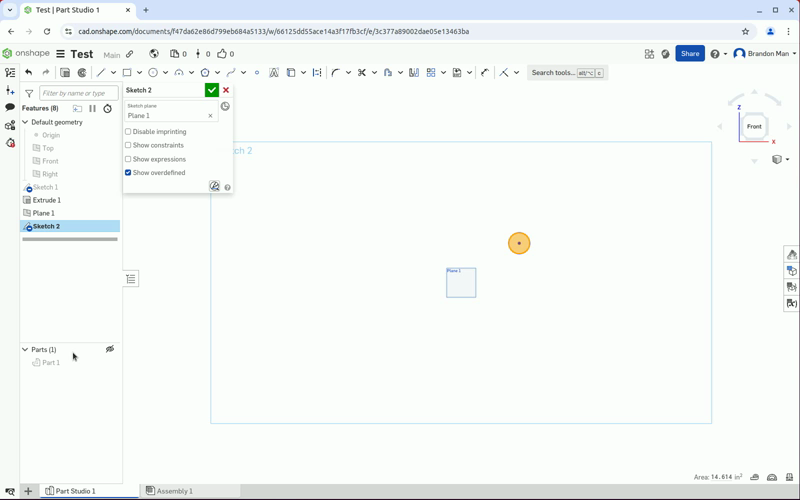
key(shift+e)
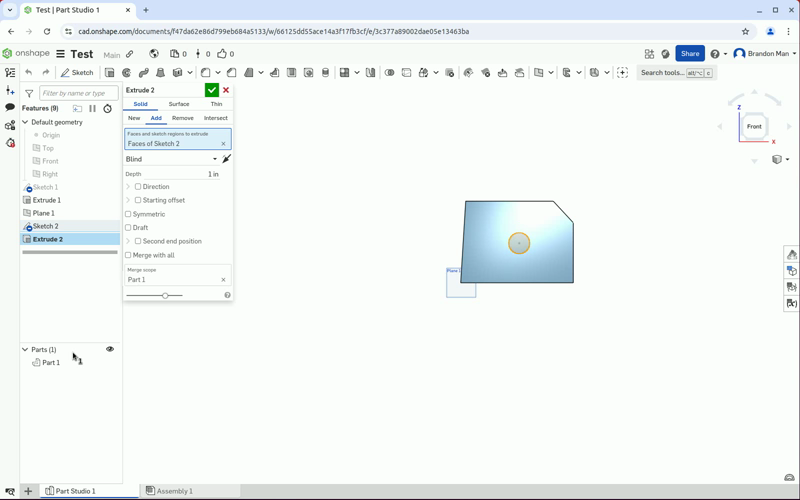
mouse_move(143, 106)
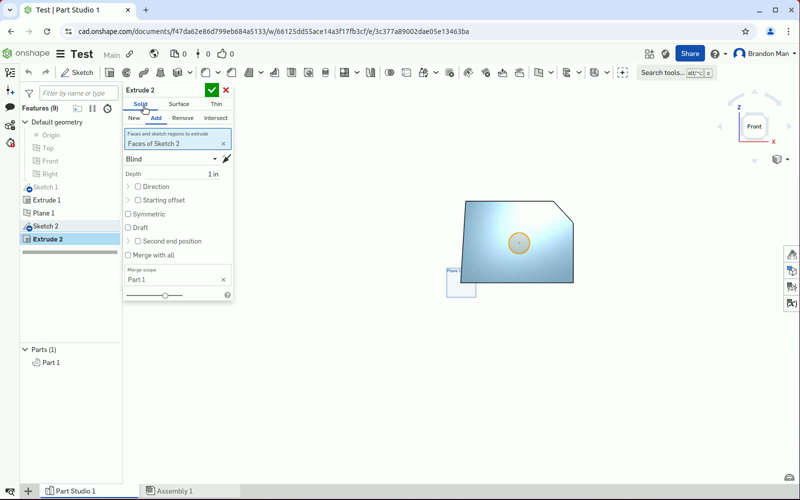
click(143, 106)
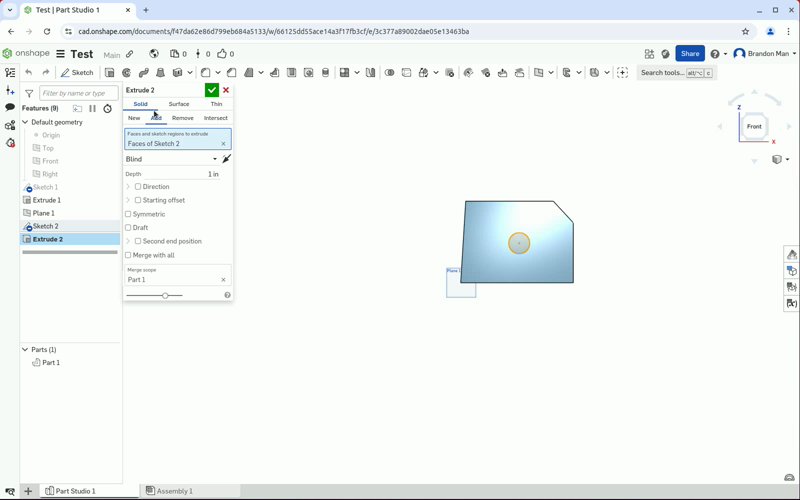
mouse_move(186, 120)
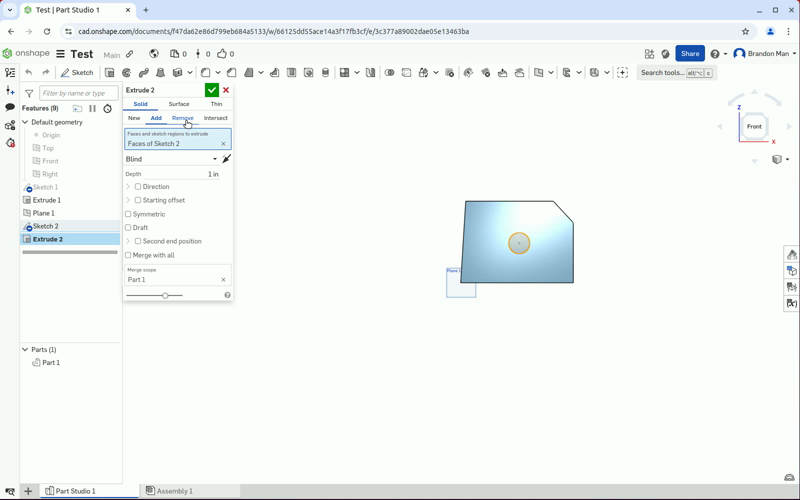
click(186, 120)
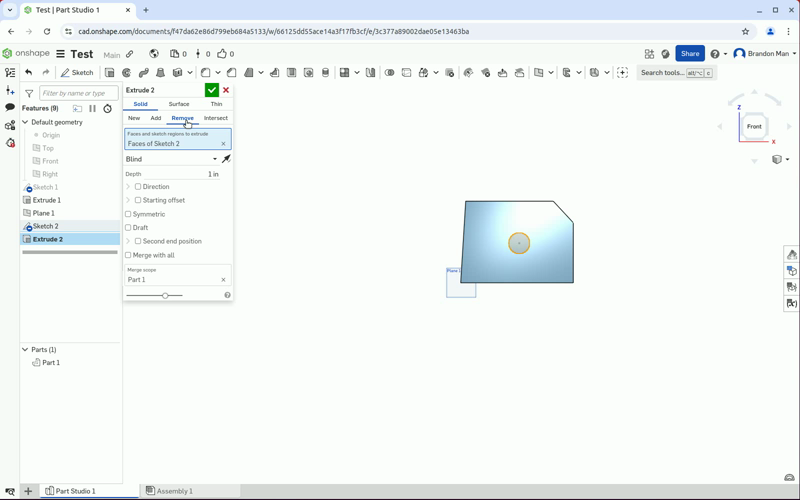
key(tab, 4)
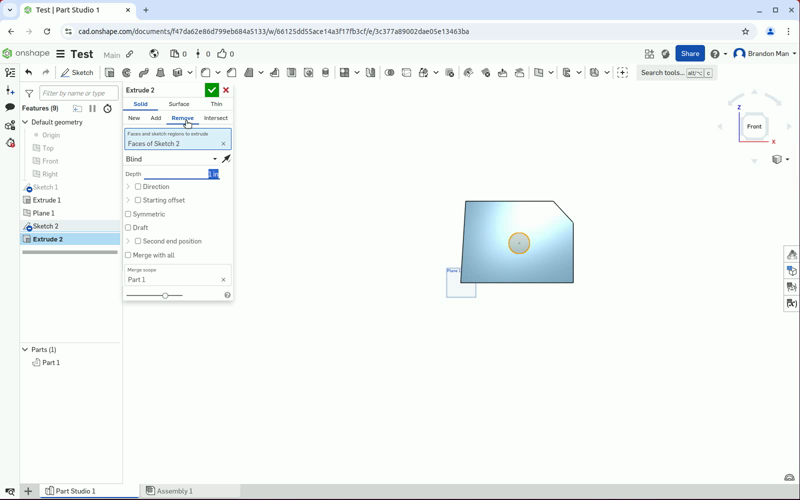
text(4.333)
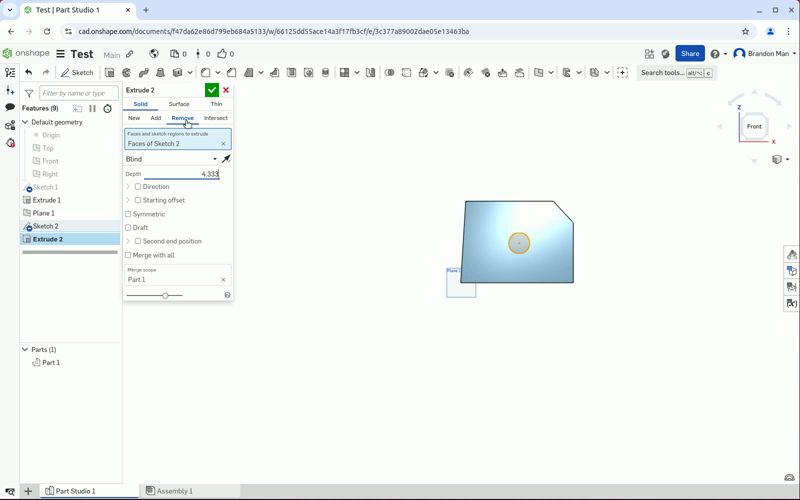
key(tab, 6)
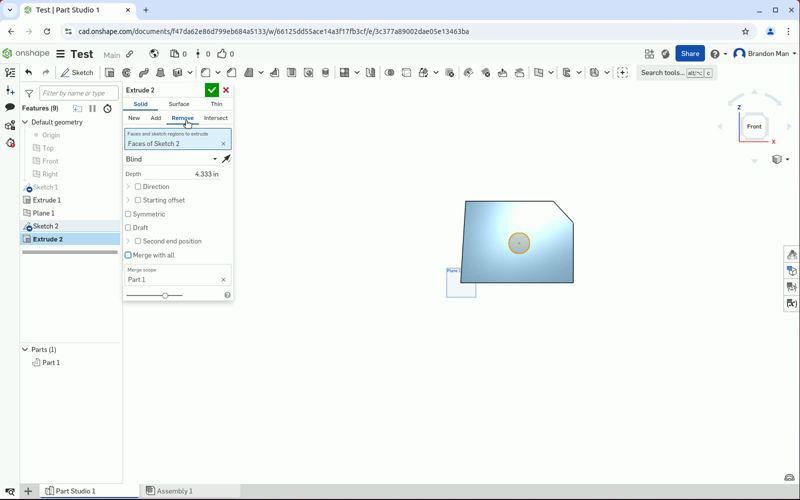
key(space)
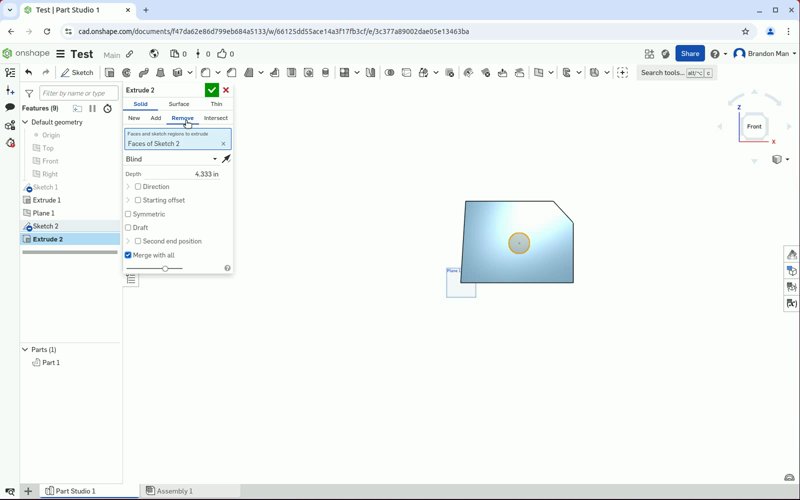
key(enter)
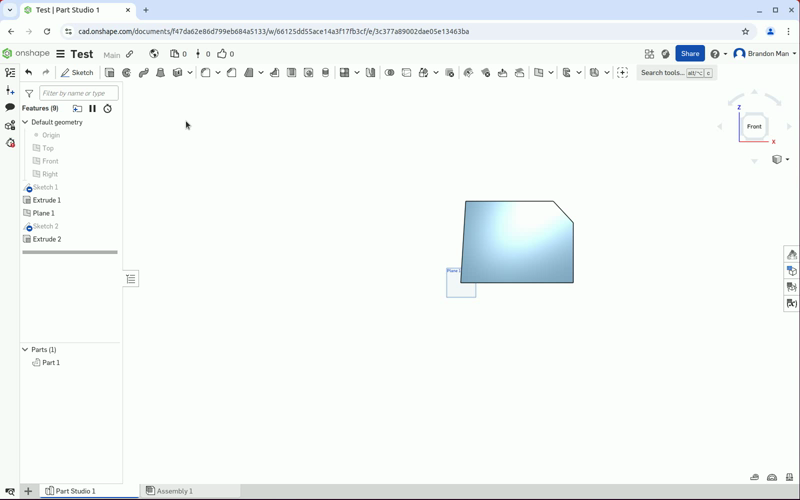
key(shift+h)
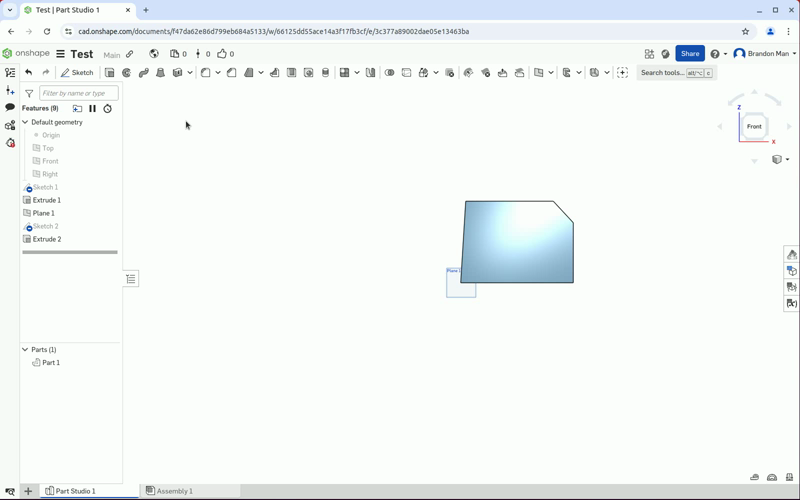
key(shift+h)
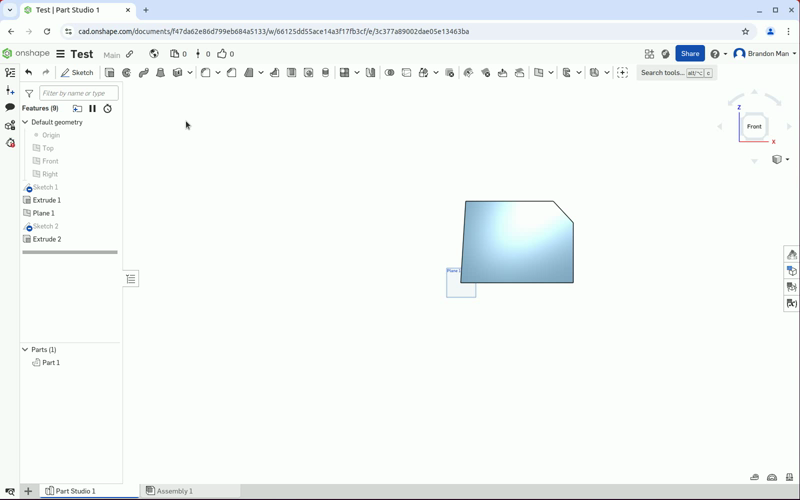
mouse_move(73, 189)
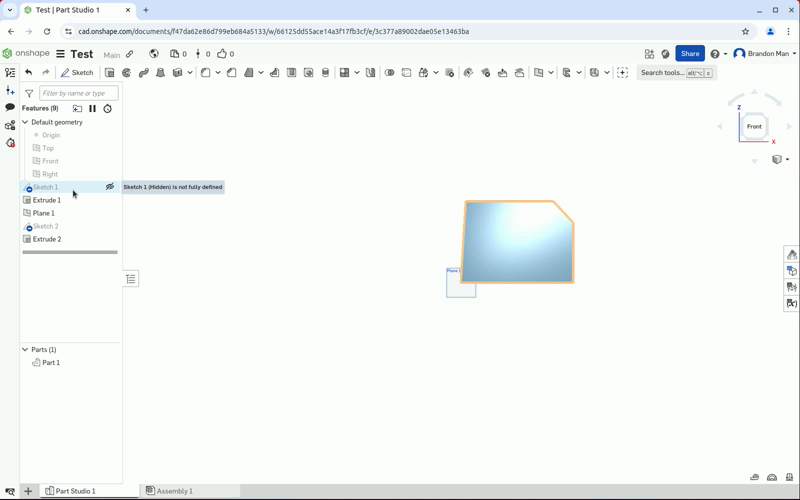
click(73, 189)
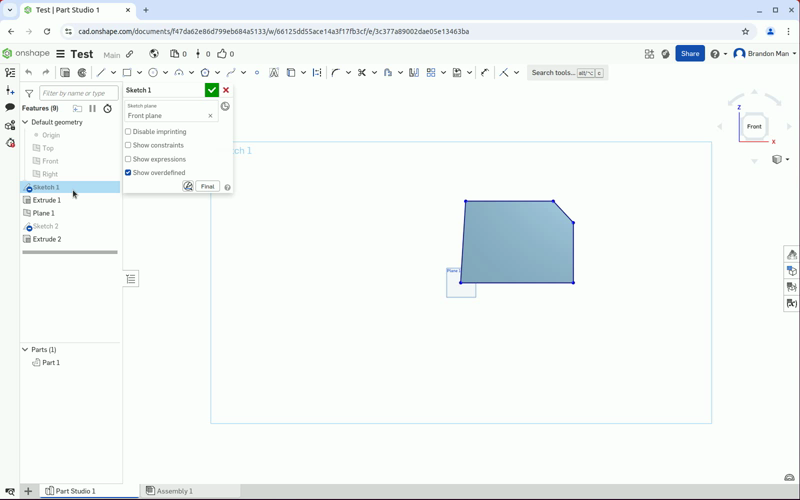
mouse_move(229, 92)
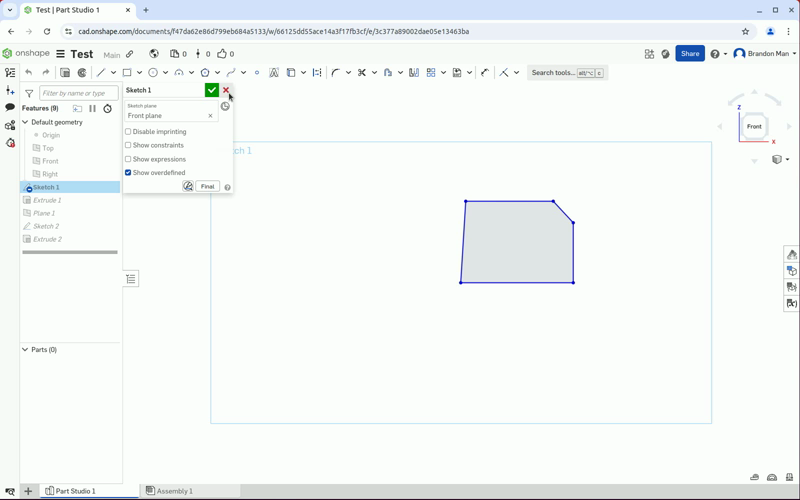
click(229, 92)
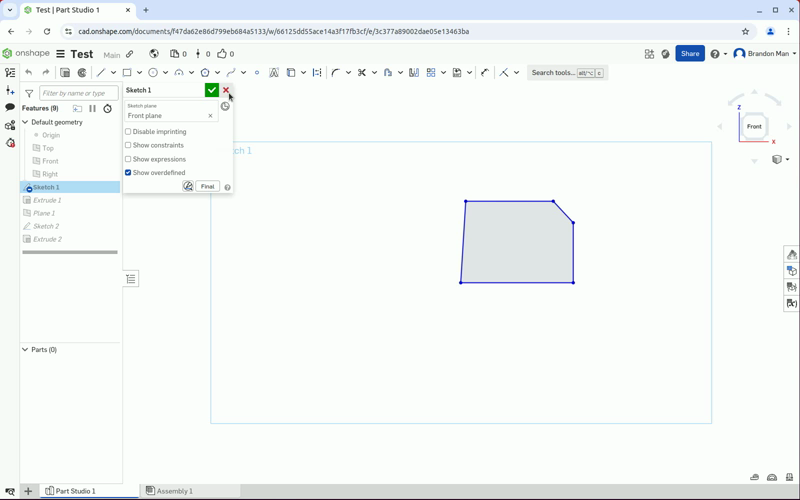
key(shift+s)
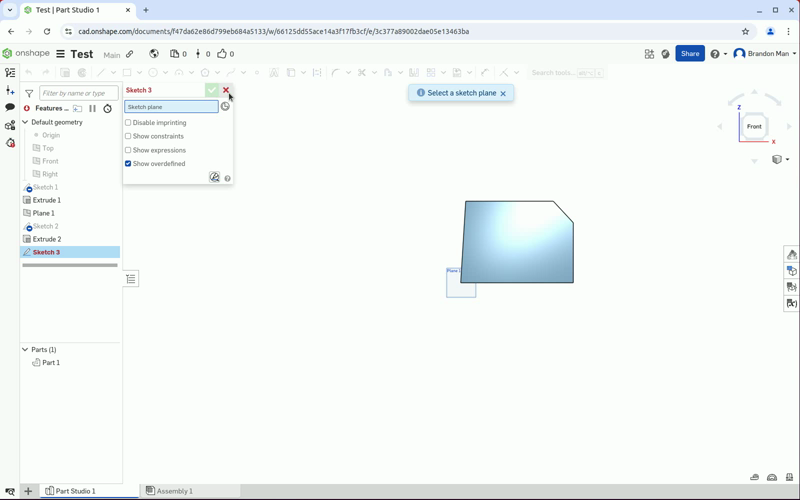
mouse_move(73, 215)
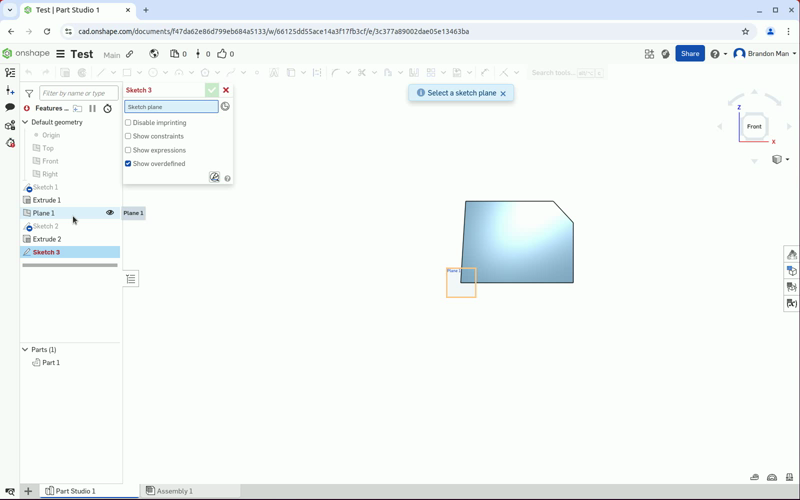
click(73, 215)
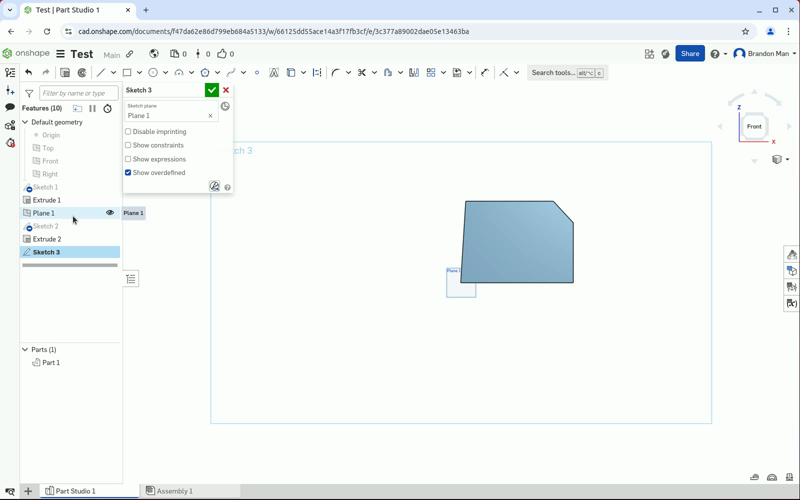
mouse_move(73, 352)
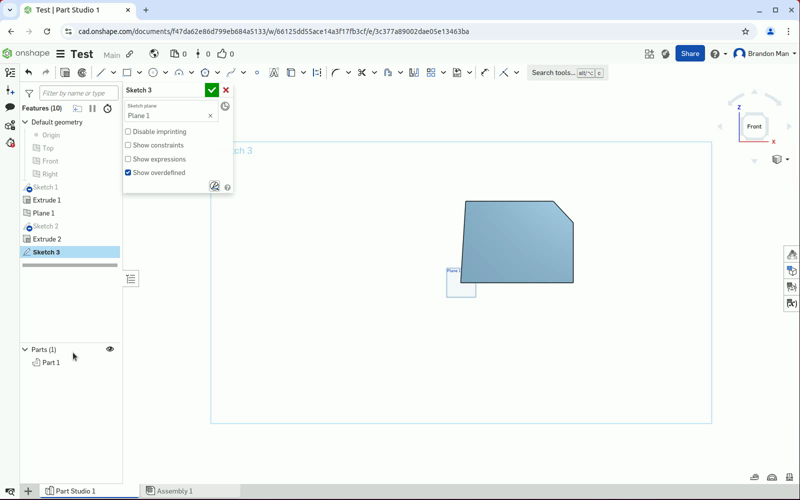
key(y)
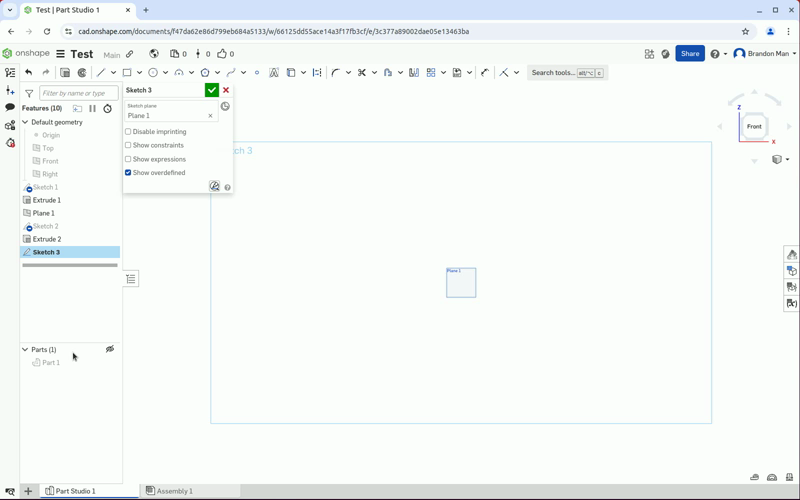
key(c)
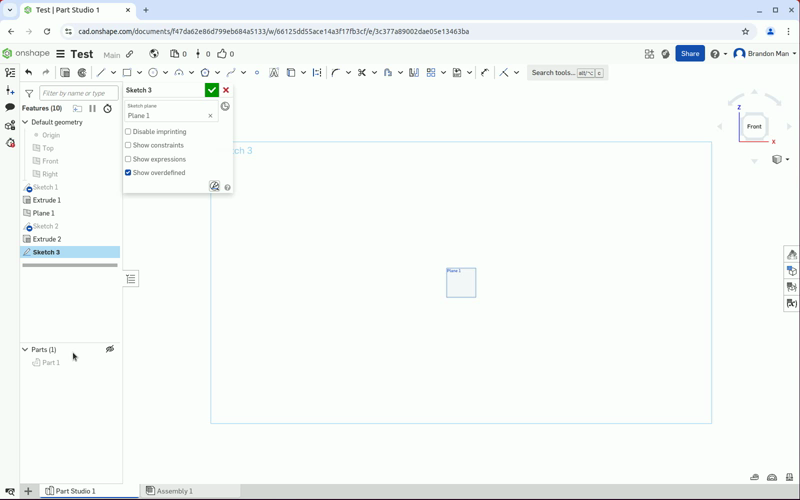
key_down(shift)
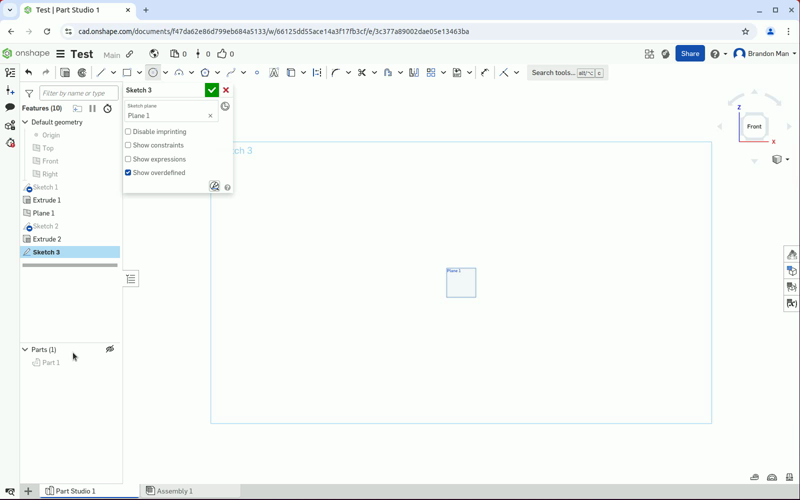
mouse_move(489, 261)
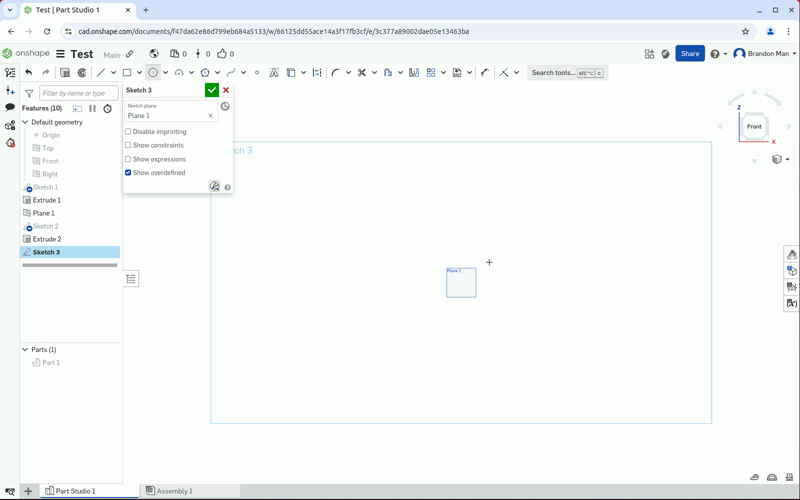
click(489, 261)
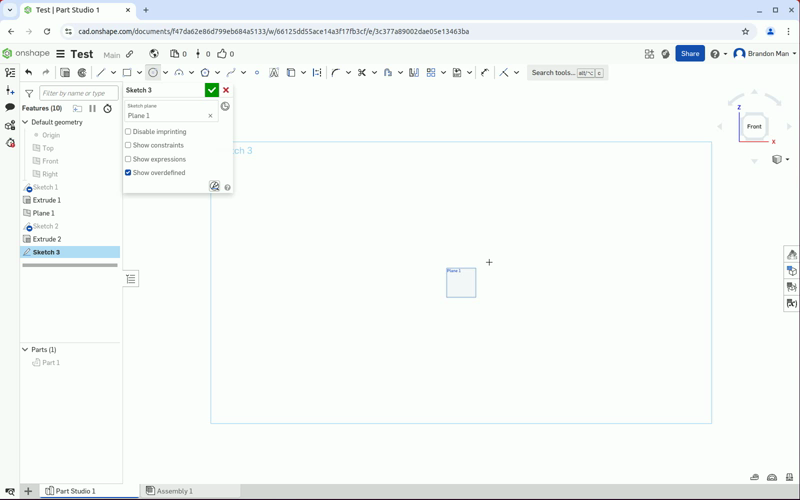
key_up(shift)
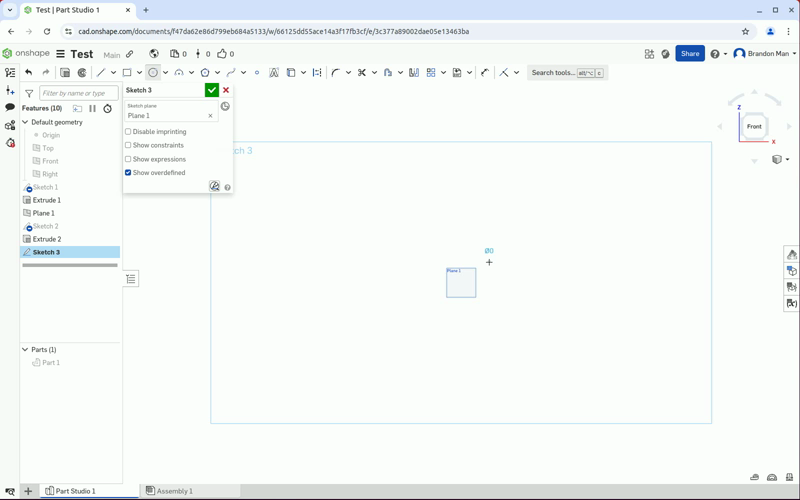
mouse_move(498, 261)
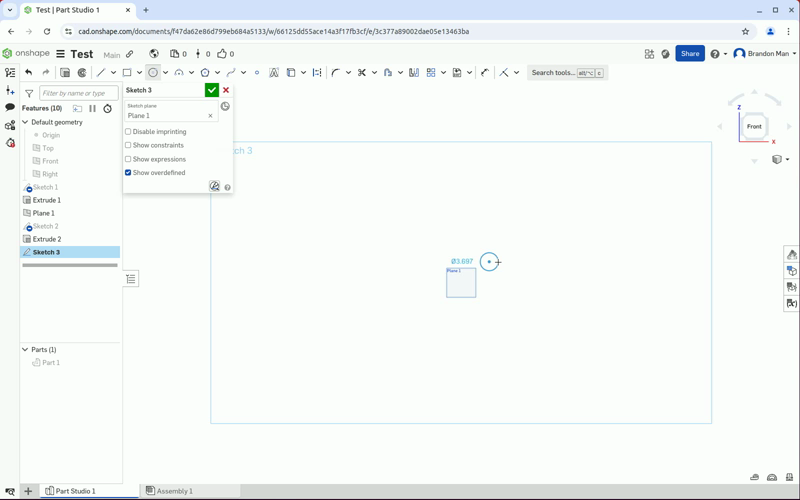
click(498, 261)
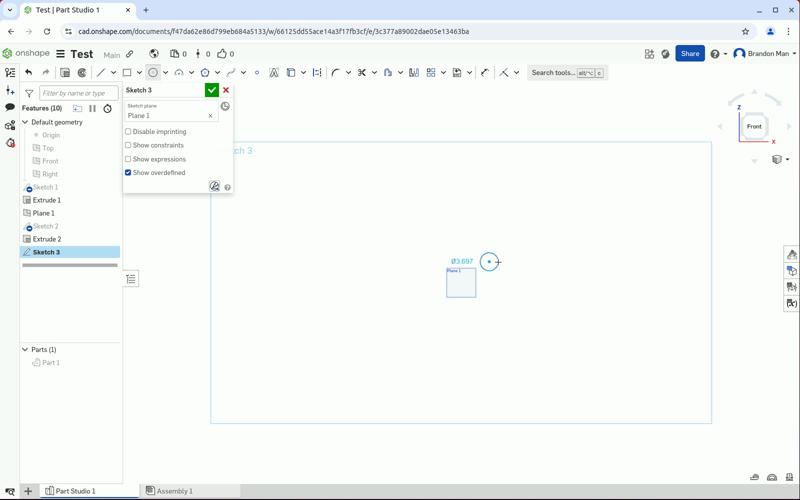
key(esc)
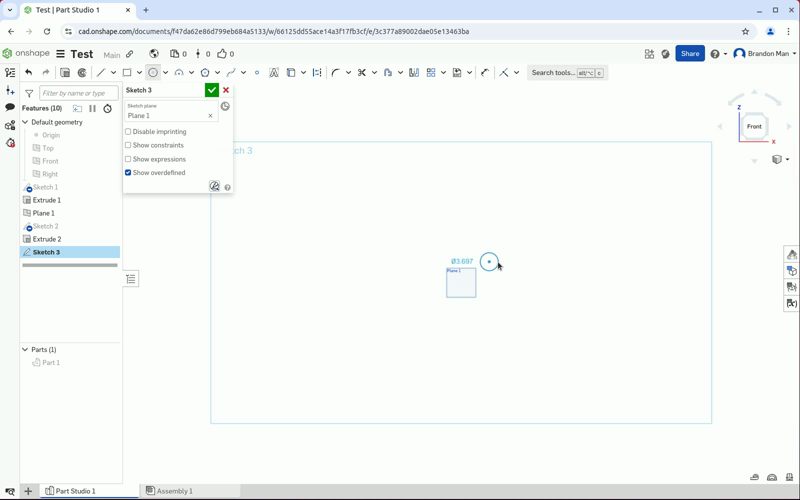
mouse_move(480, 262)
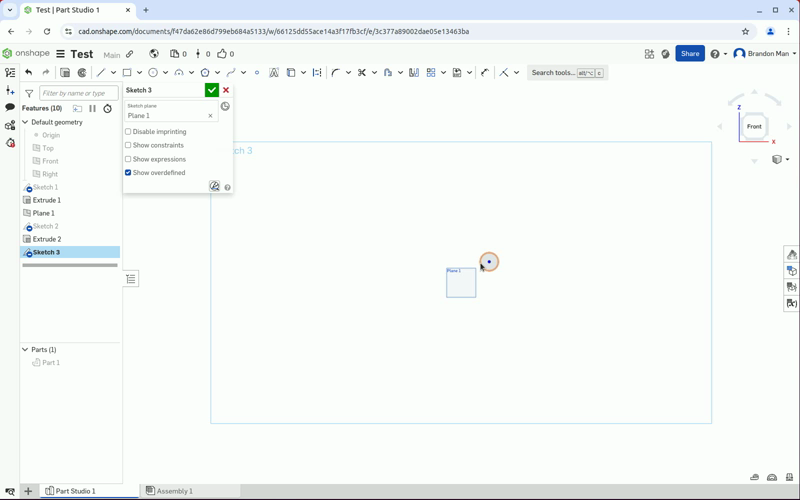
scroll(6)
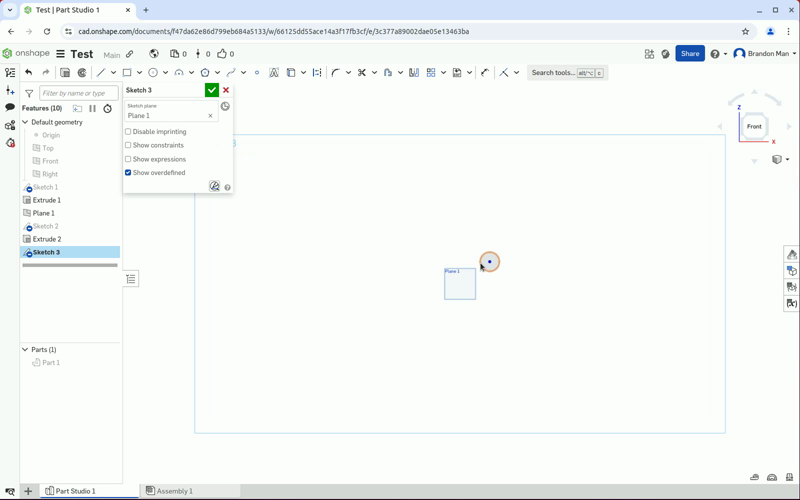
scroll(6)
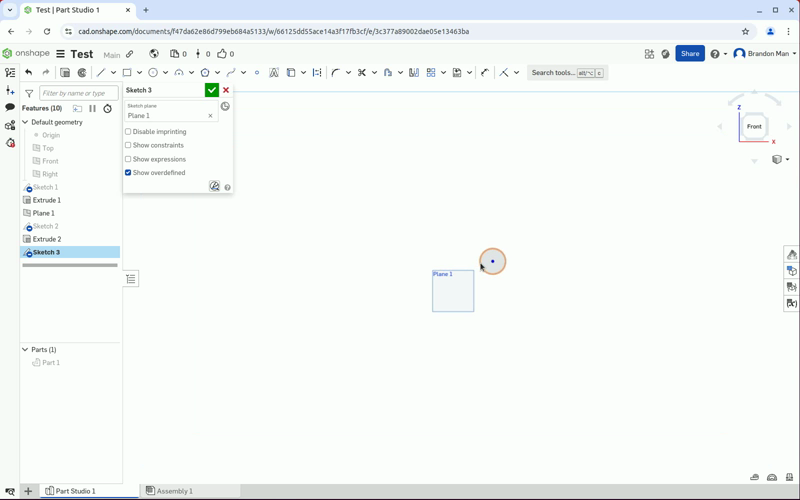
scroll(6)
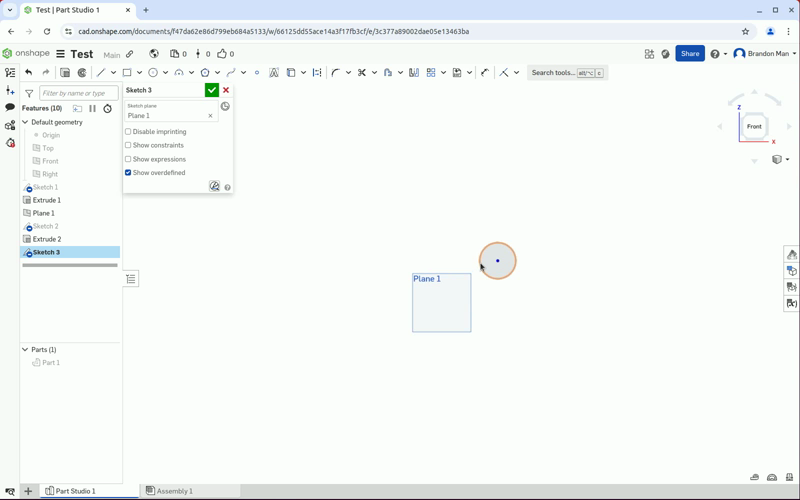
scroll(6)
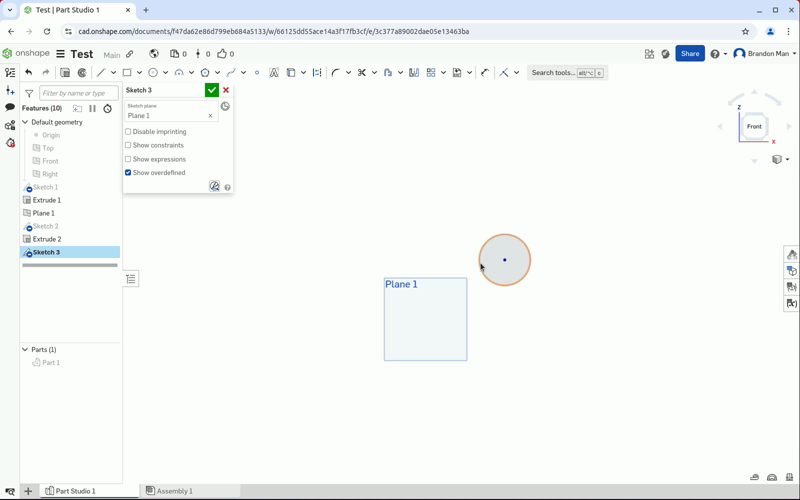
scroll(6)
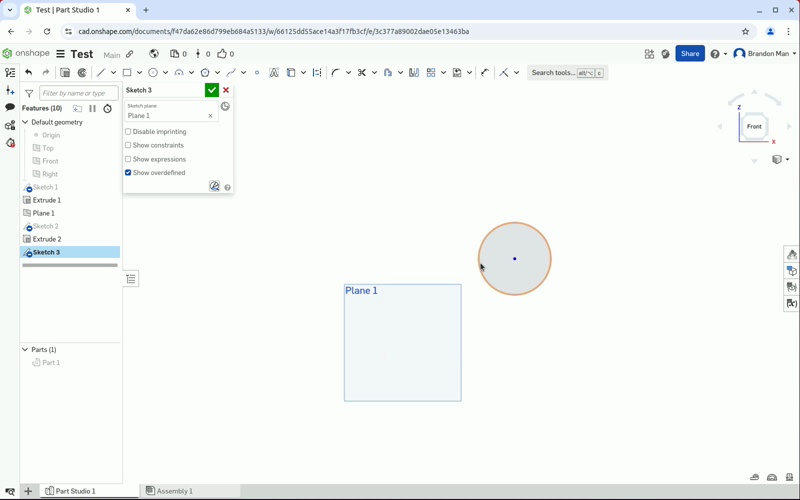
scroll(6)
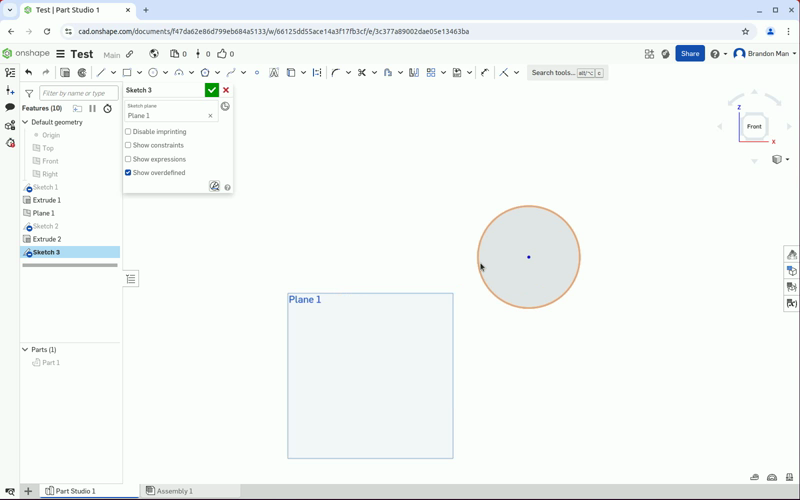
scroll(6)
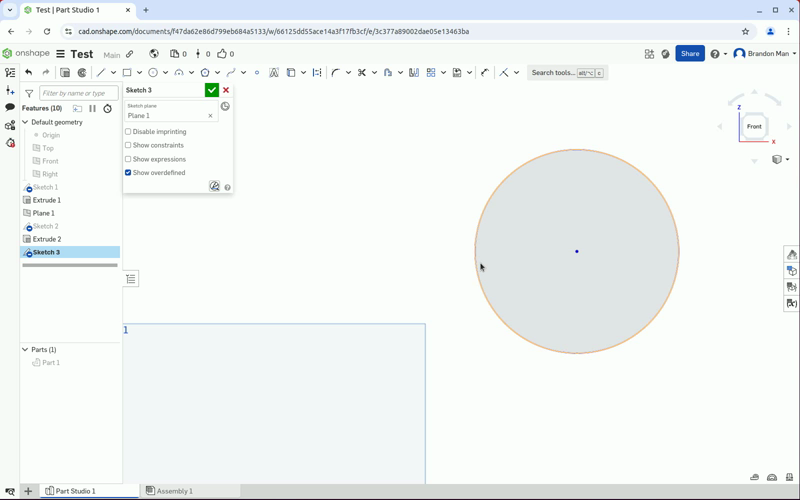
click(480, 262)
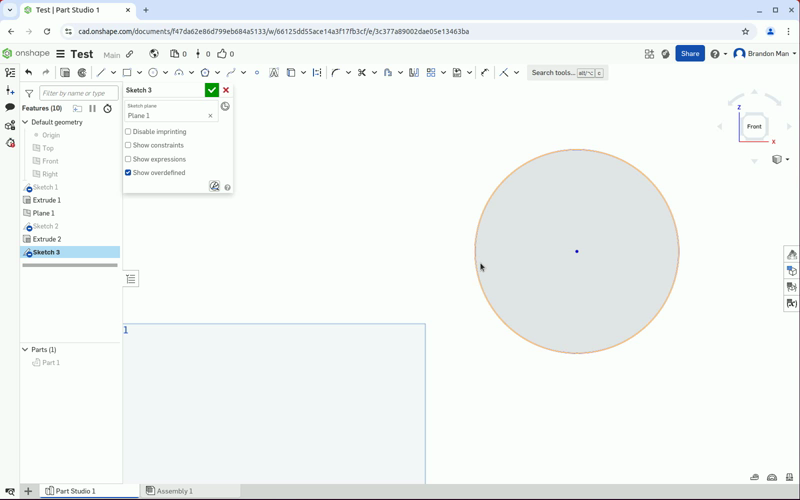
scroll(-6)
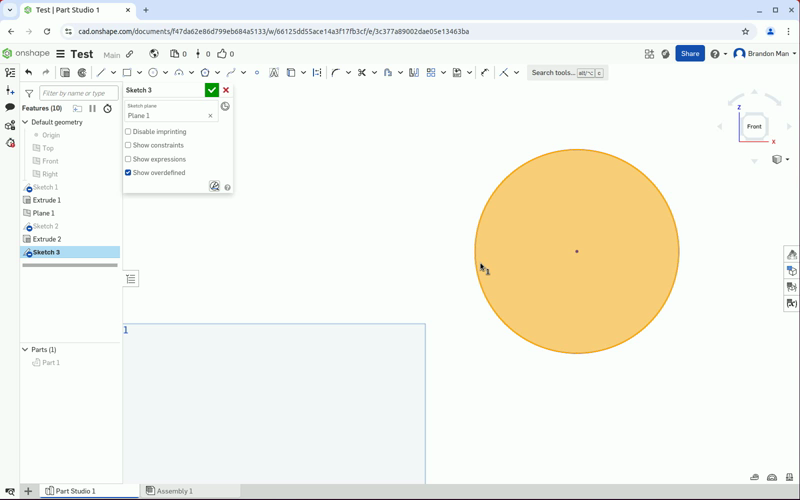
scroll(-6)
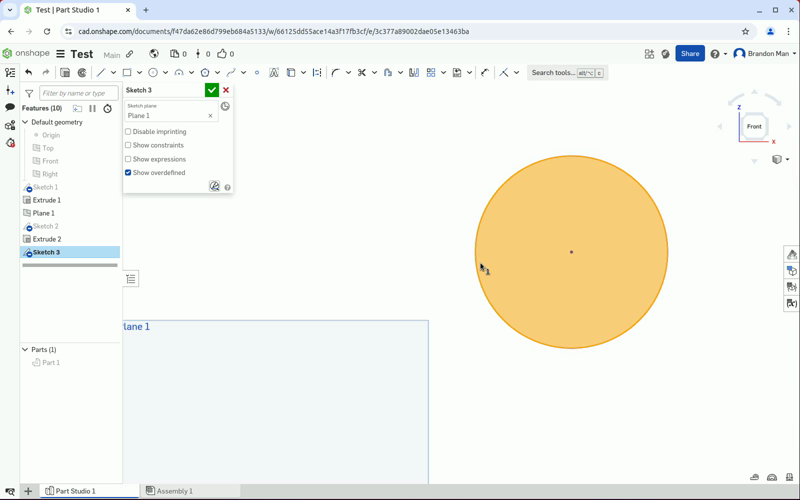
scroll(-6)
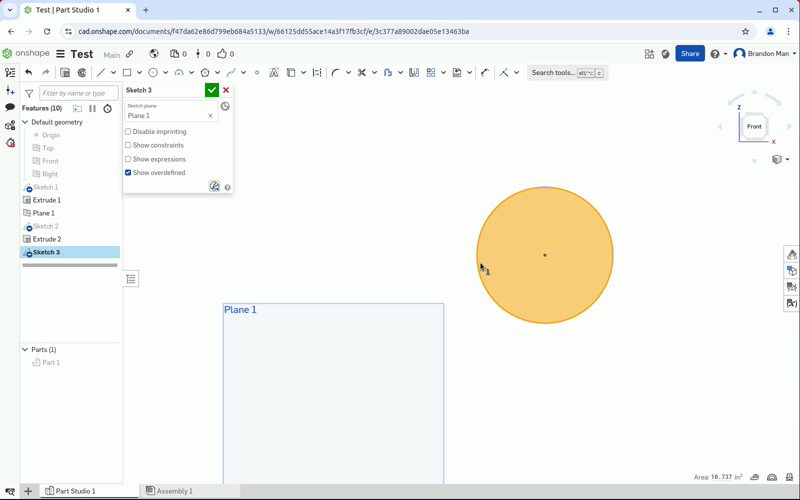
scroll(-6)
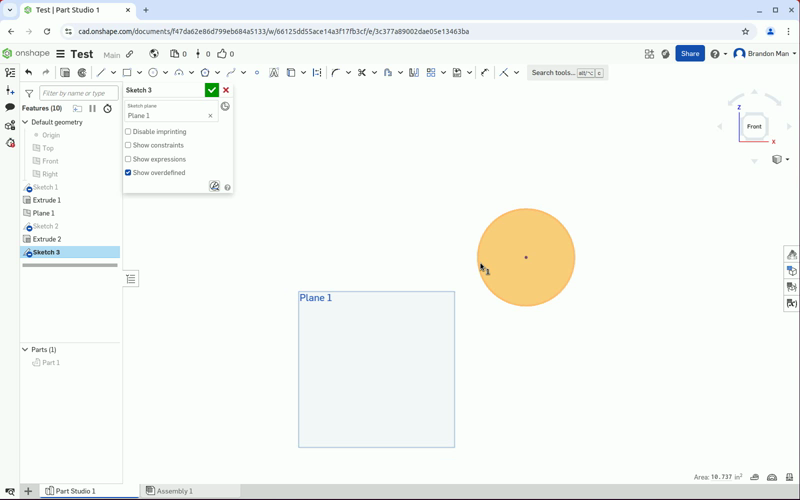
scroll(-6)
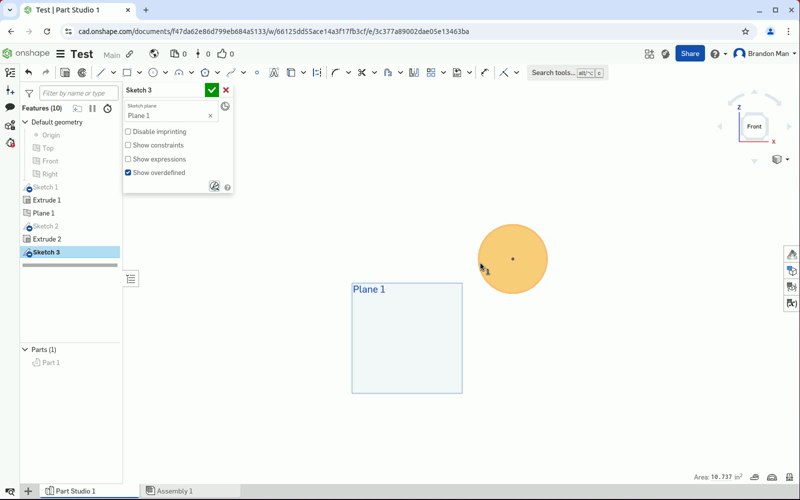
scroll(-6)
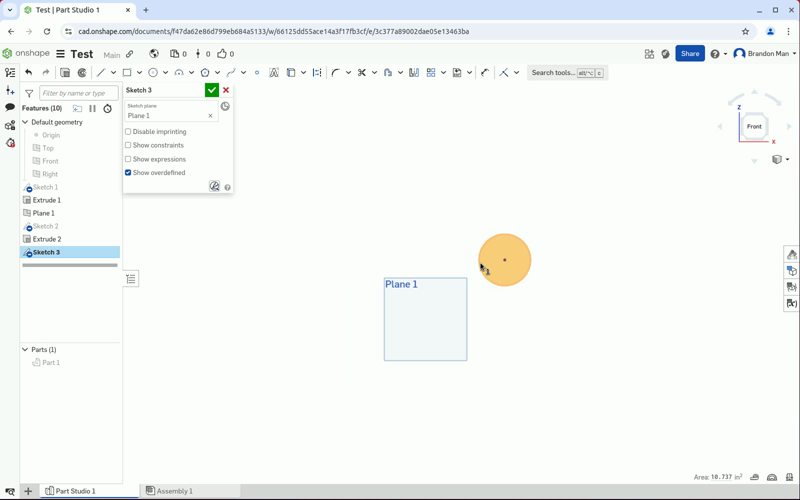
scroll(-6)
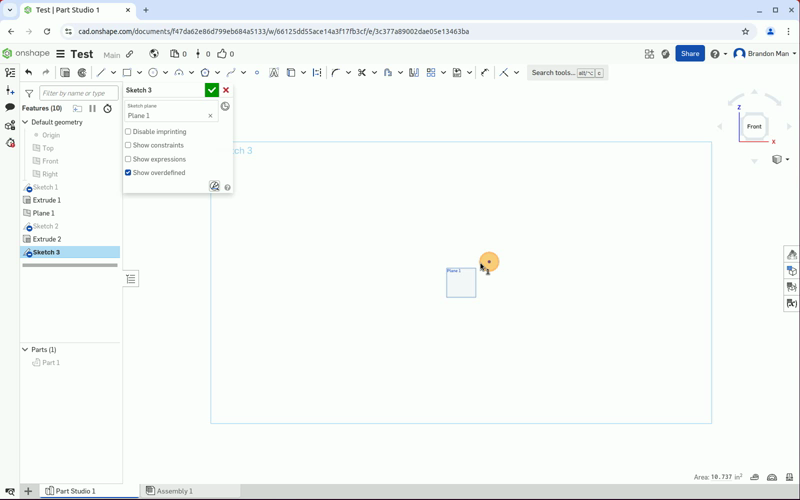
mouse_move(73, 352)
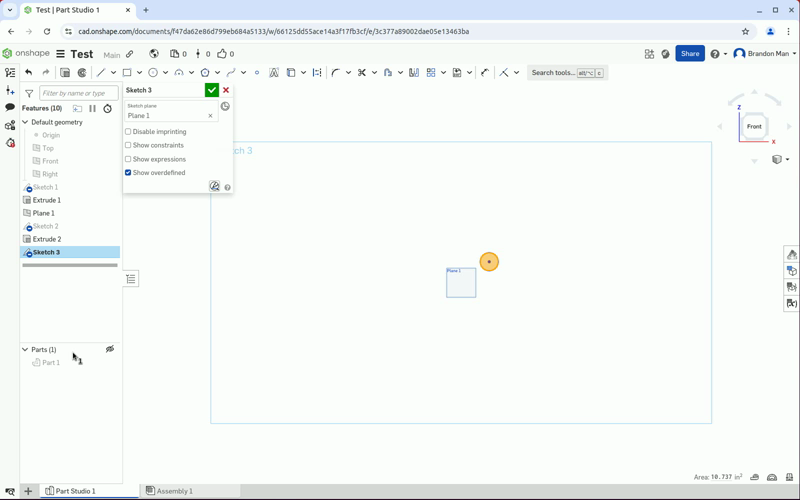
key(shift+y)
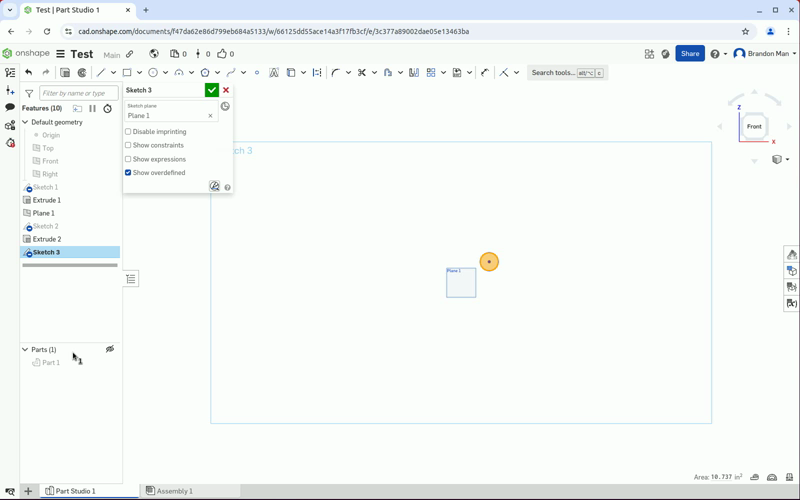
key(shift+e)
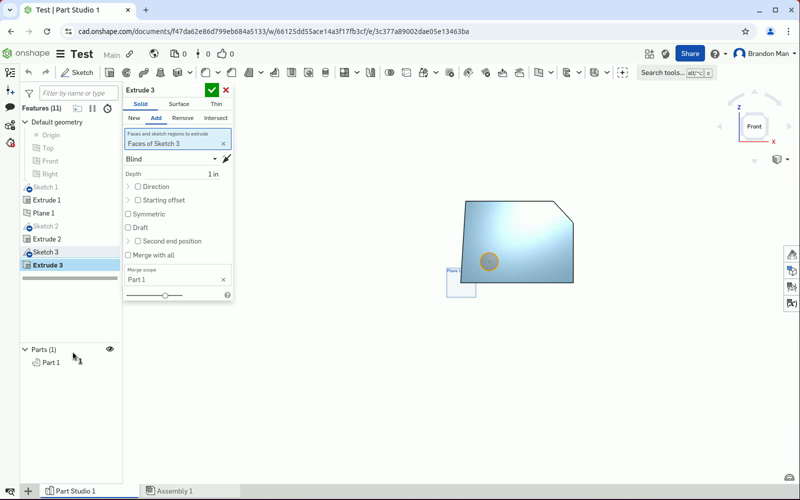
mouse_move(143, 106)
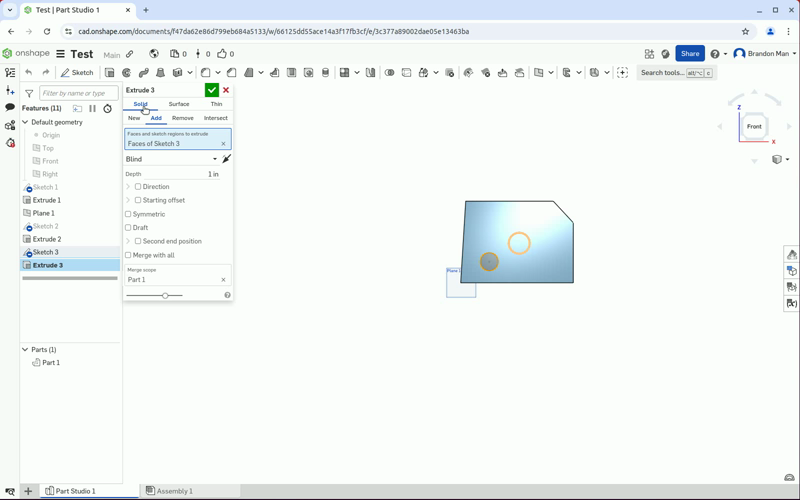
click(143, 106)
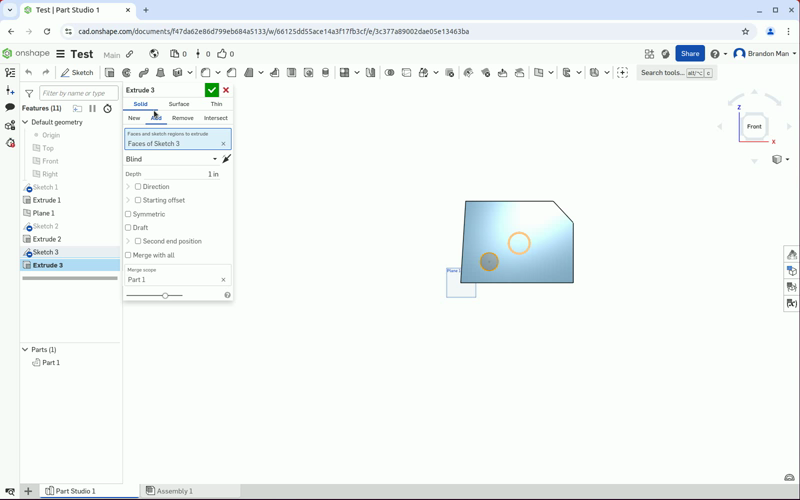
mouse_move(186, 120)
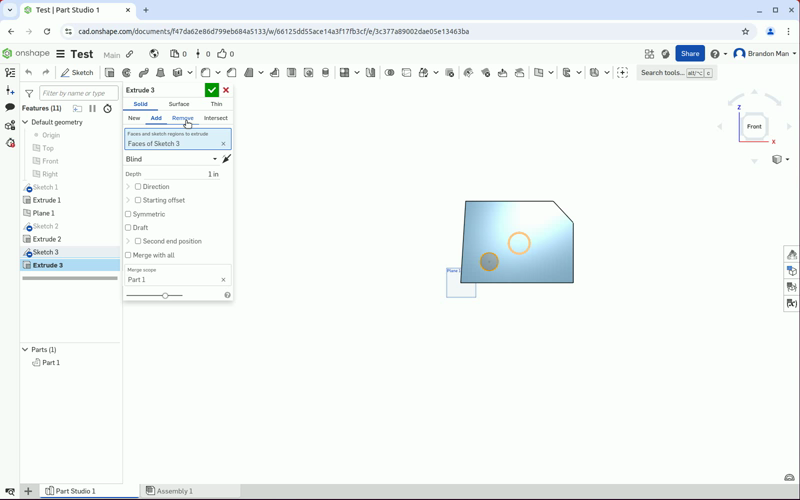
click(186, 120)
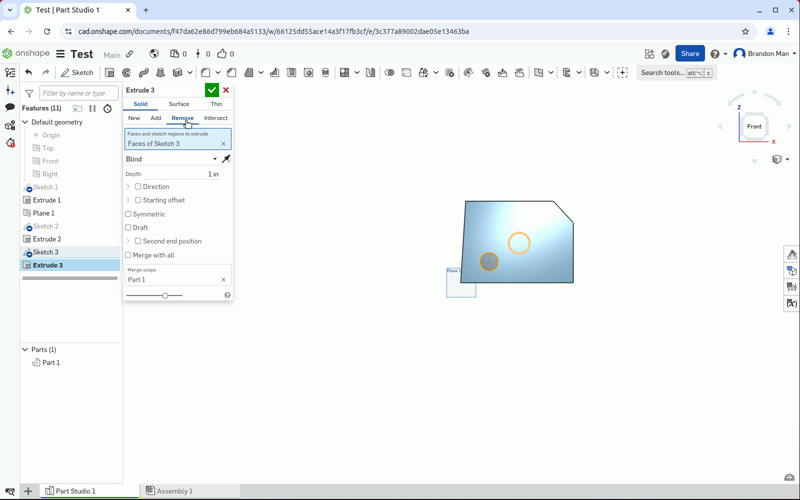
key(tab, 4)
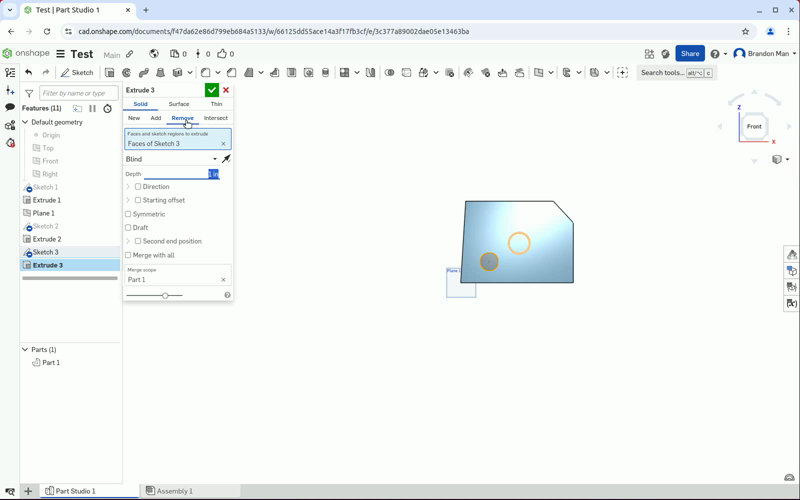
text(4.333)
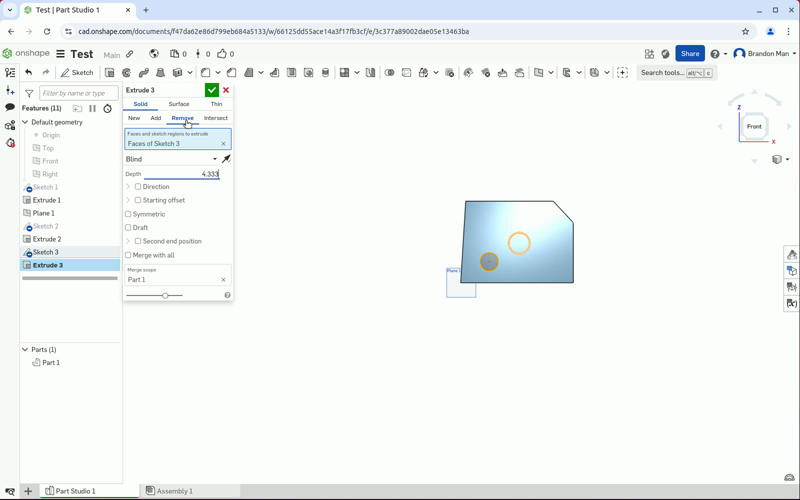
key(tab, 6)
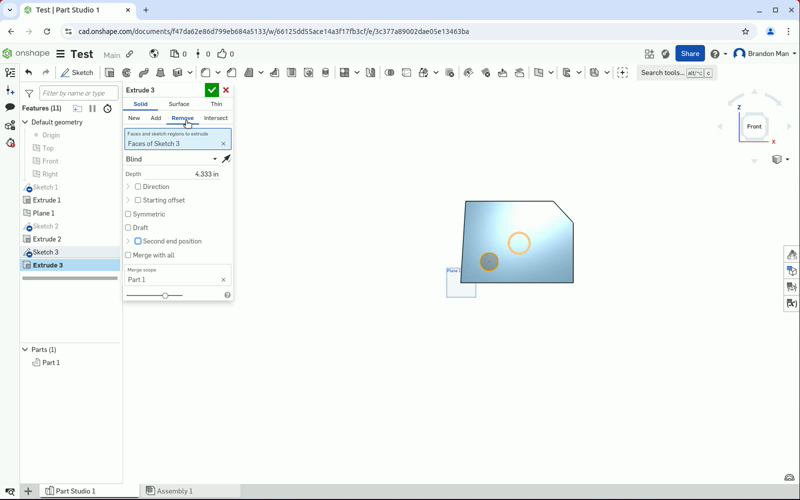
key(space)
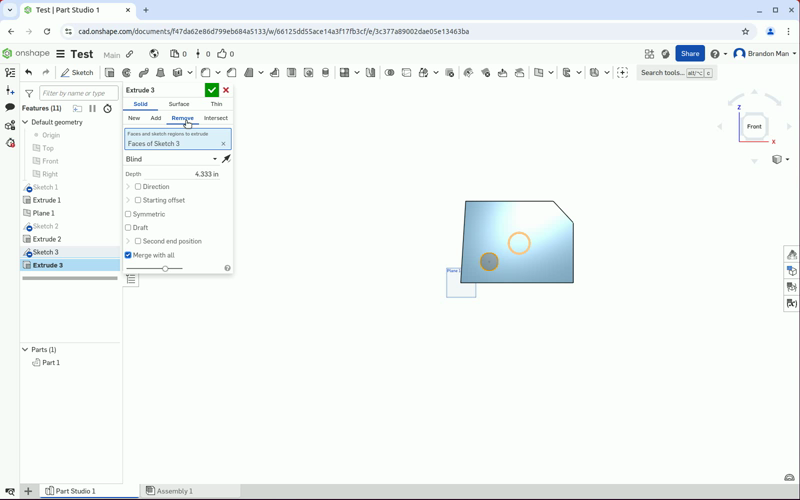
key(enter)
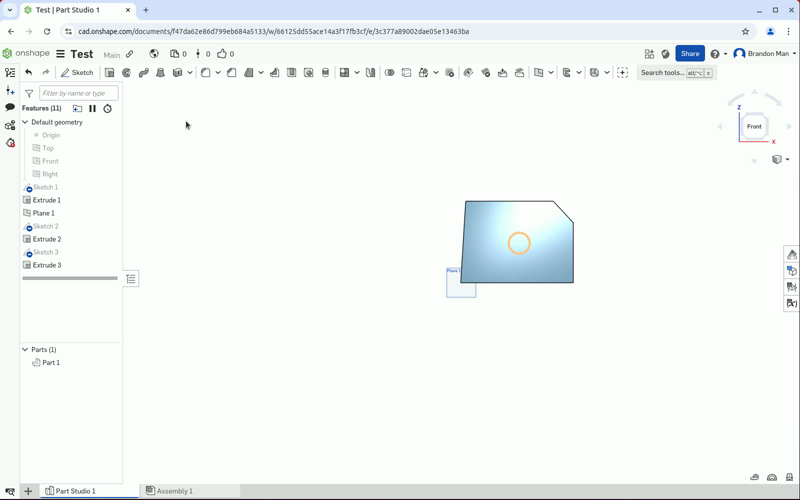
key(shift+h)
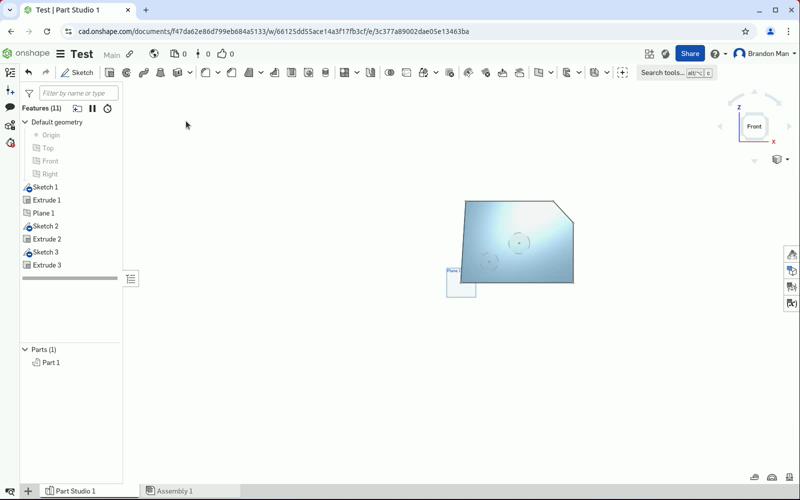
key(shift+h)
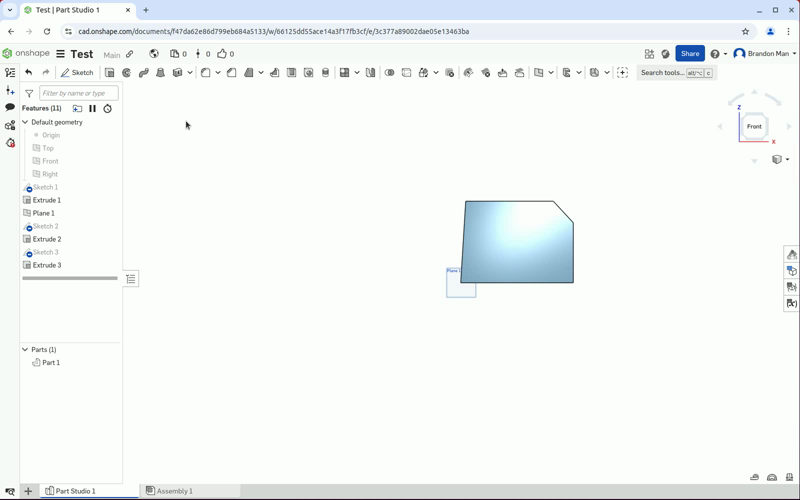
mouse_move(73, 189)
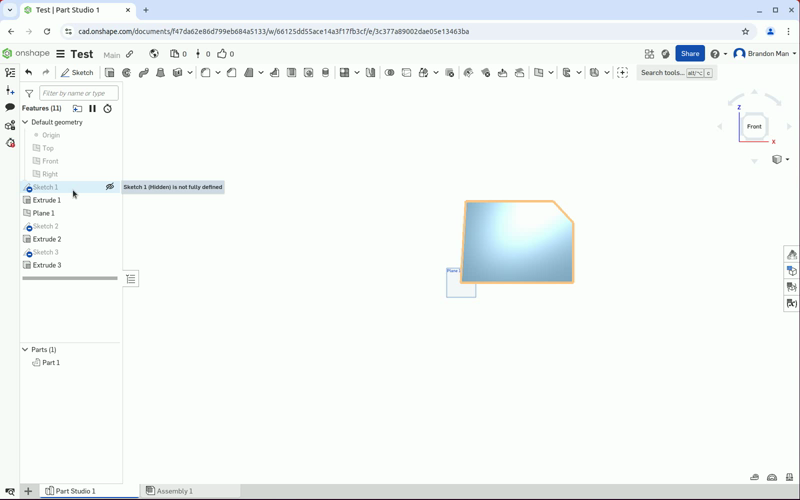
click(73, 189)
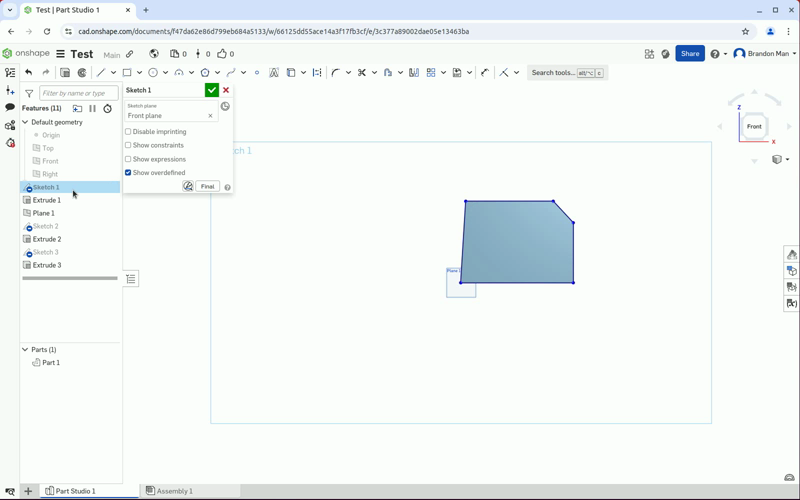
mouse_move(229, 92)
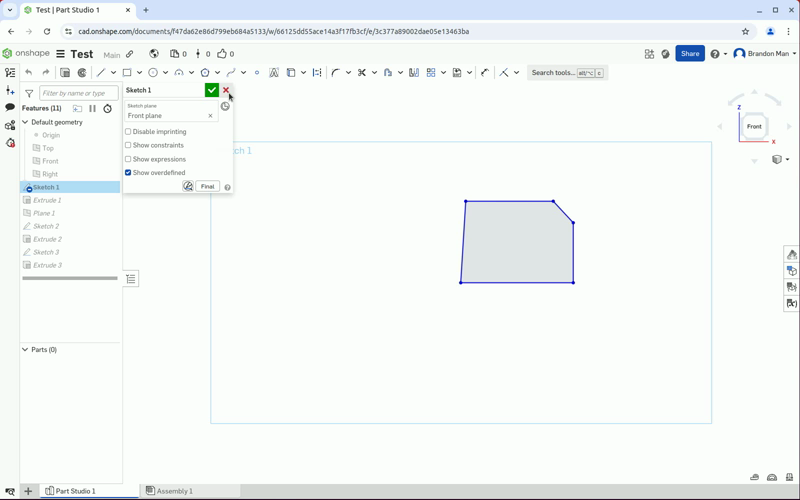
click(229, 92)
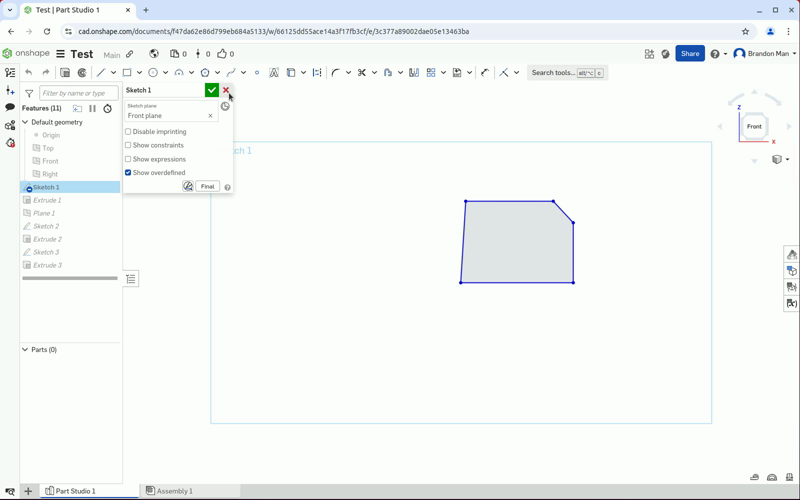
key(shift+s)
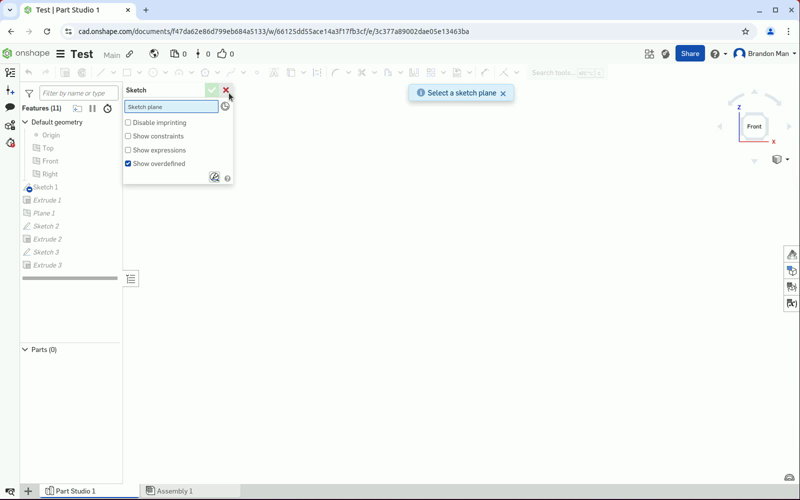
mouse_move(73, 215)
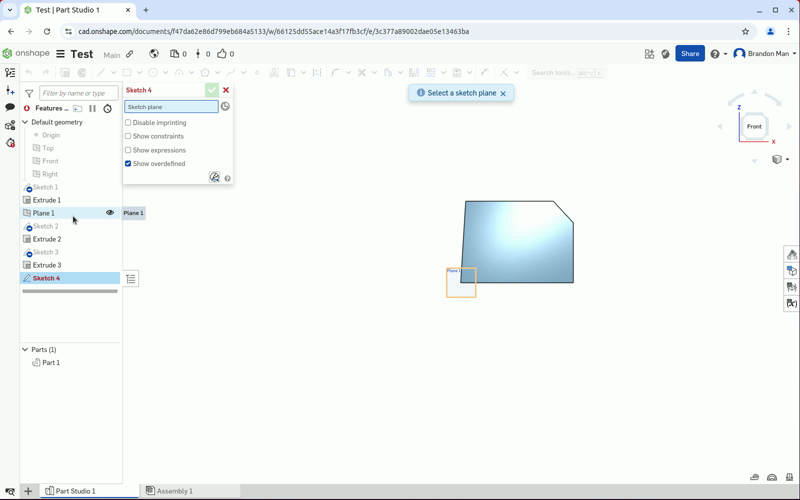
click(73, 215)
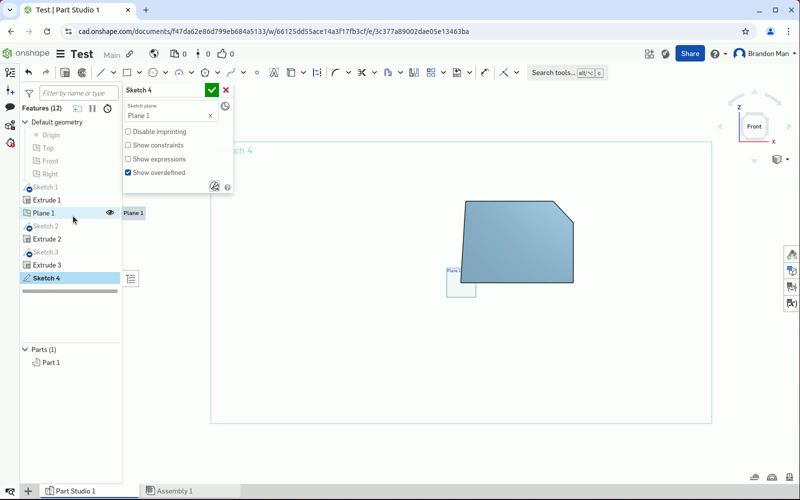
mouse_move(73, 352)
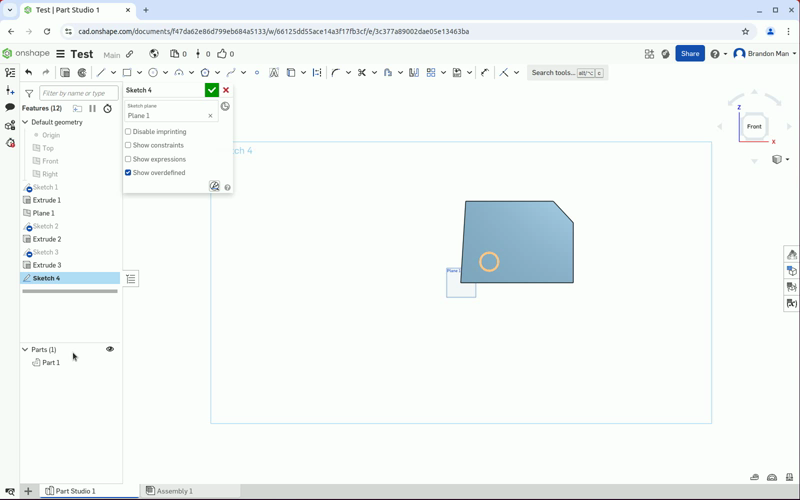
key(y)
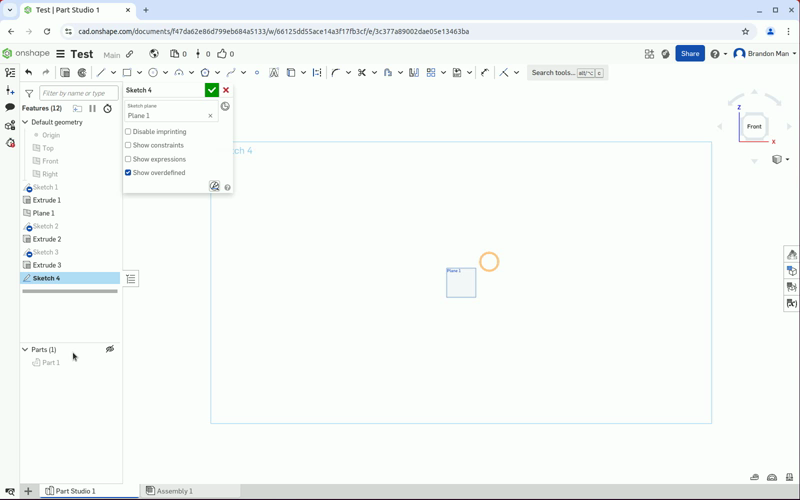
key(c)
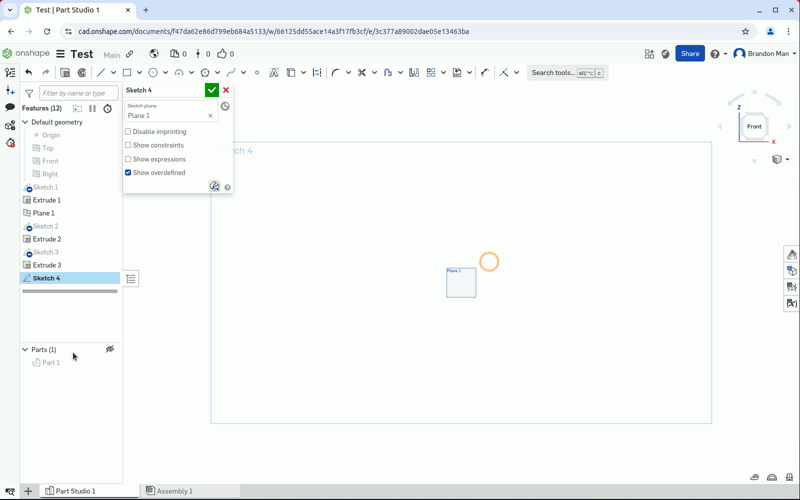
key_down(shift)
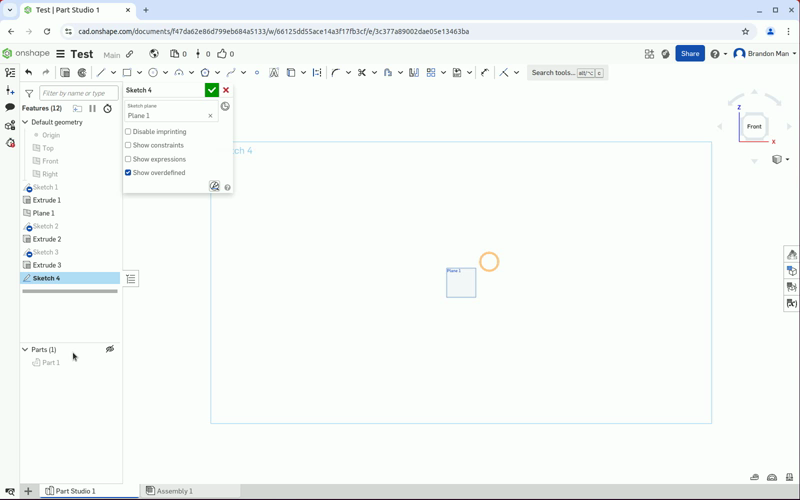
mouse_move(489, 222)
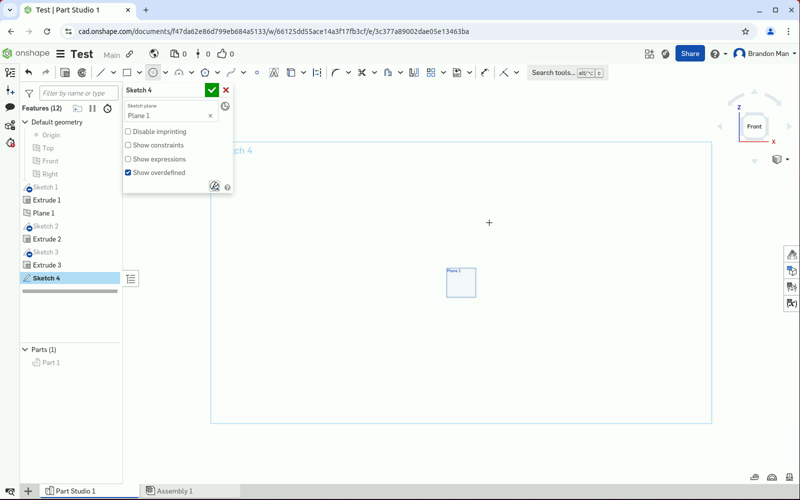
click(489, 222)
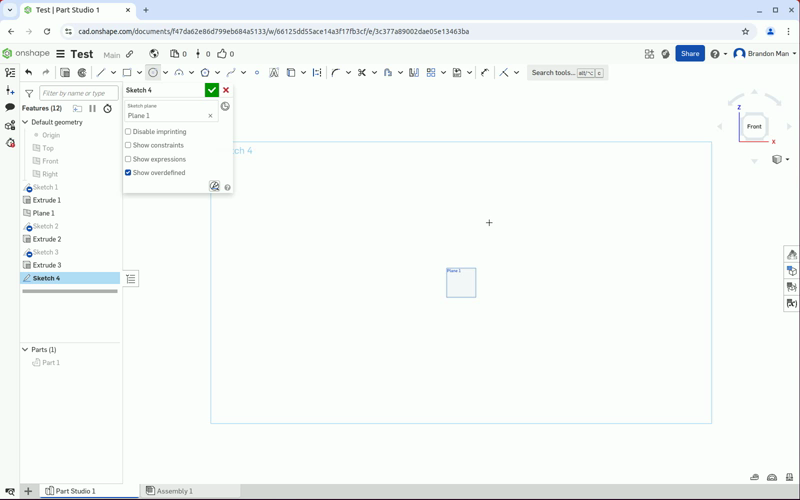
key_up(shift)
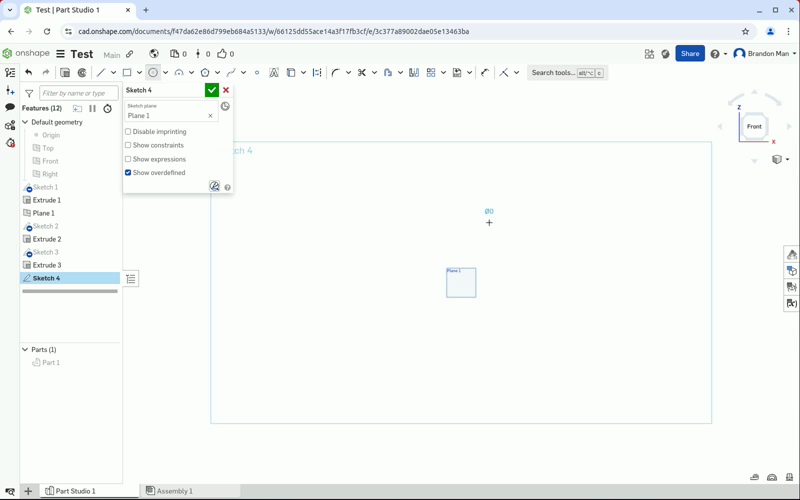
mouse_move(498, 222)
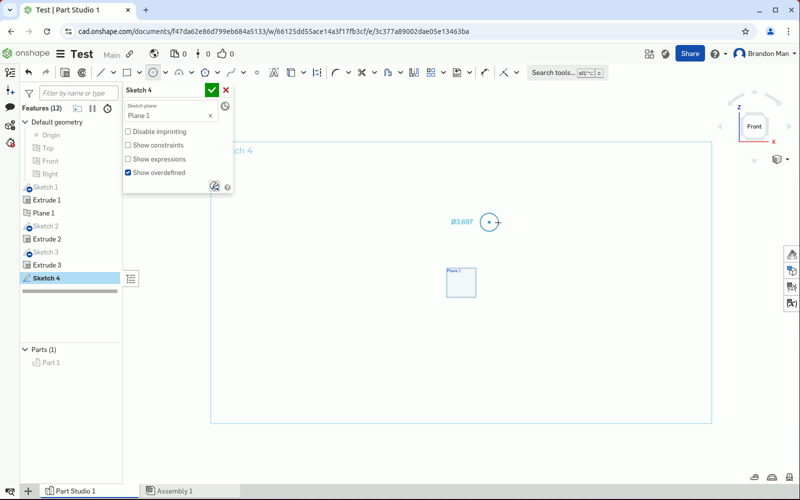
click(498, 222)
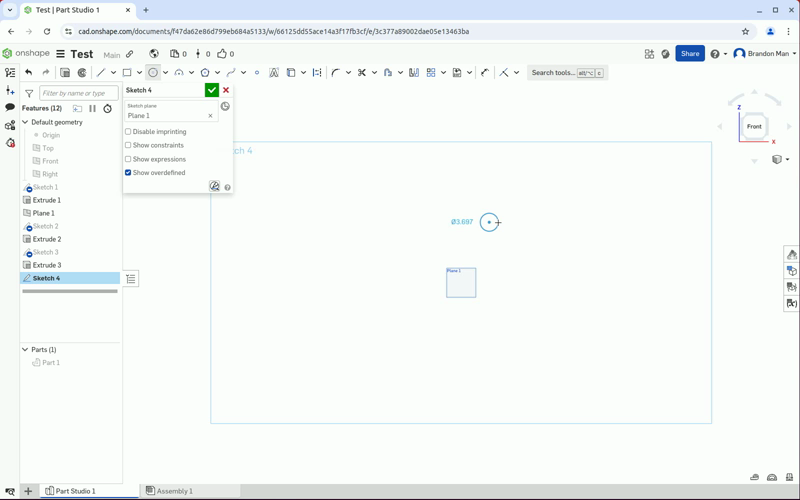
key(esc)
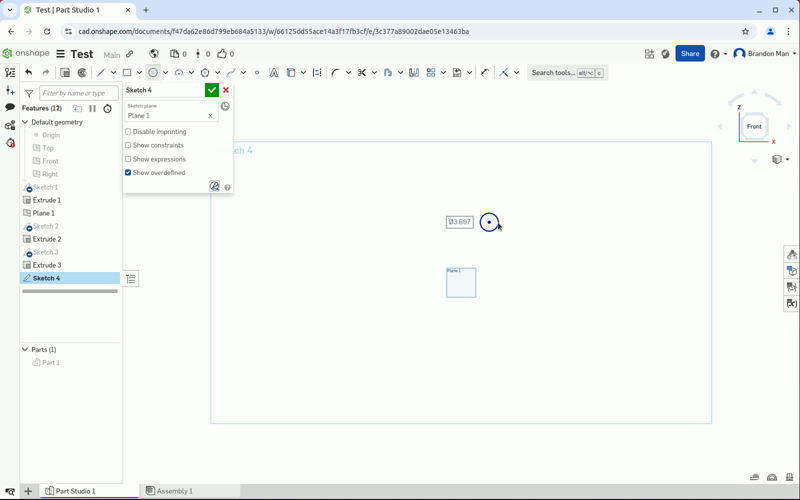
mouse_move(482, 224)
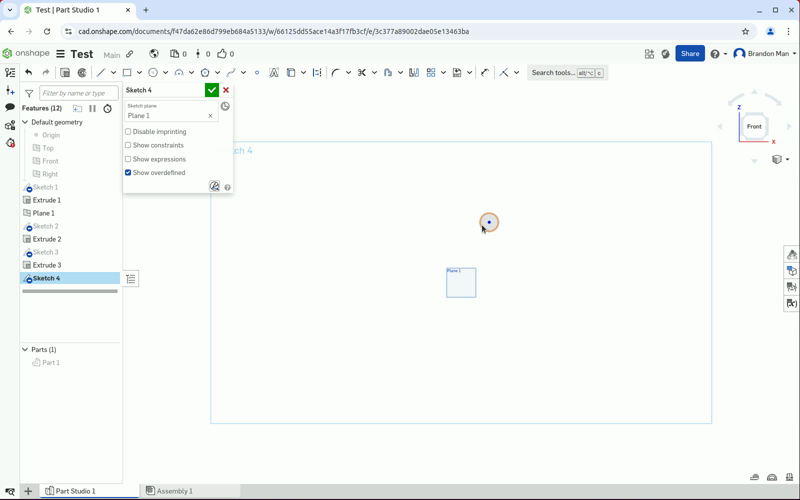
scroll(6)
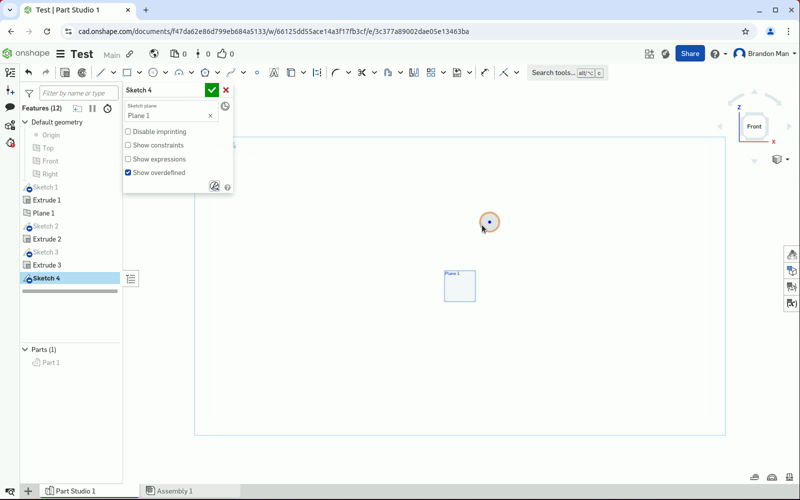
scroll(6)
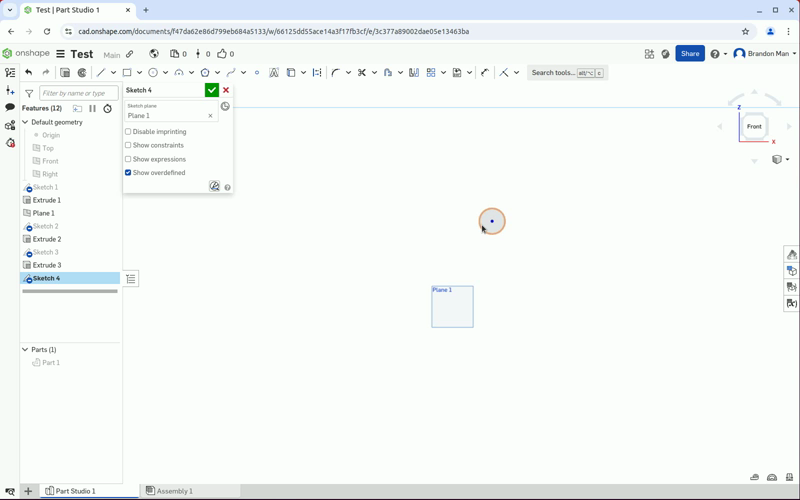
scroll(6)
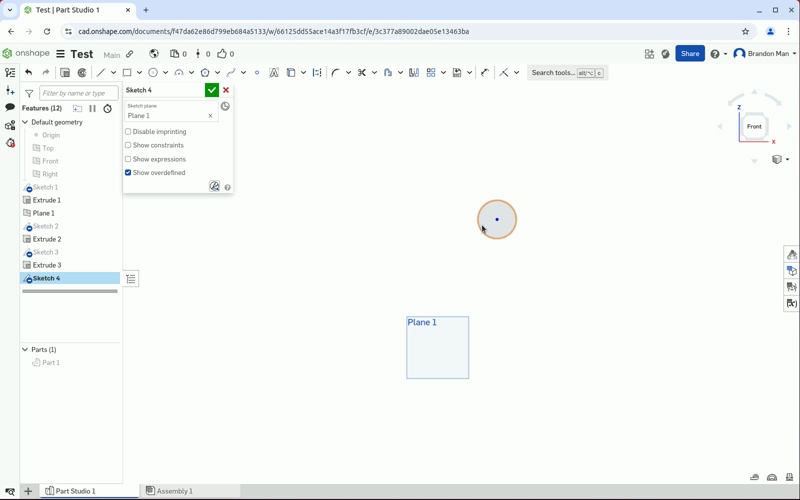
scroll(6)
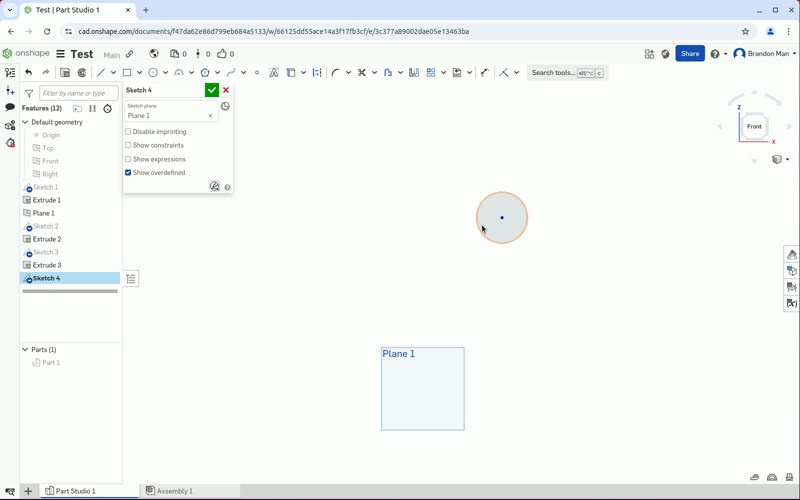
scroll(6)
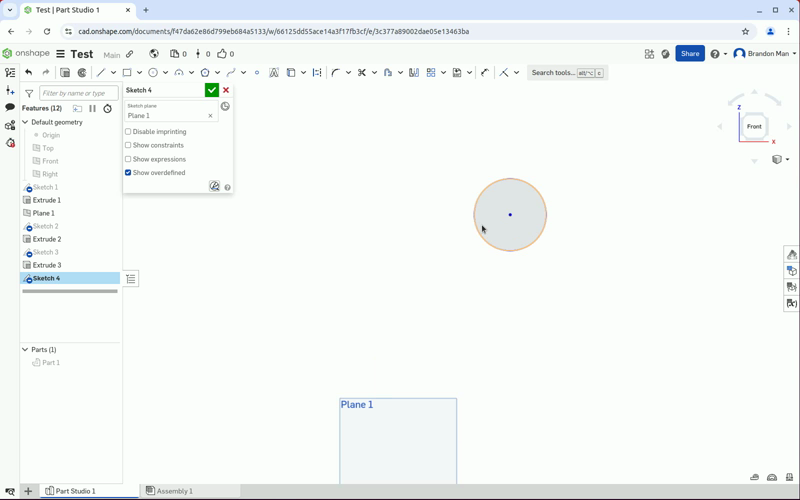
scroll(6)
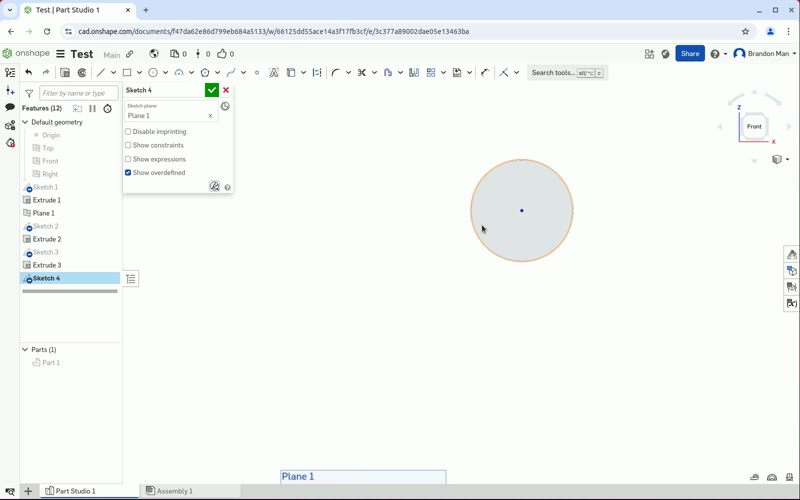
scroll(6)
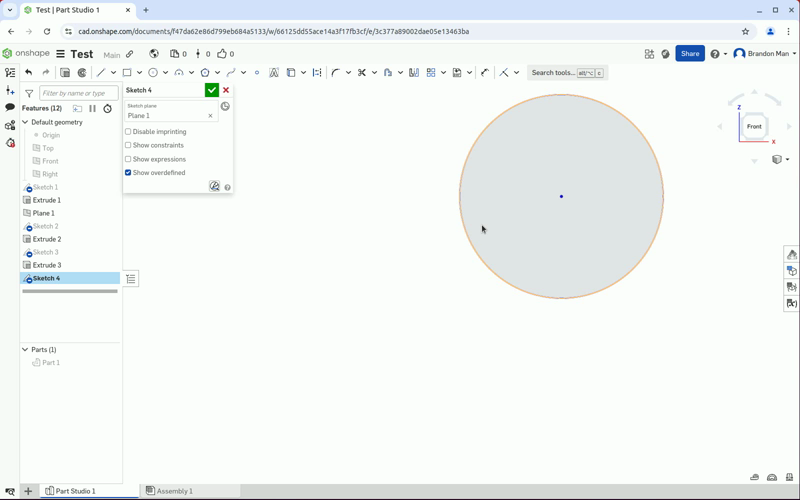
click(482, 224)
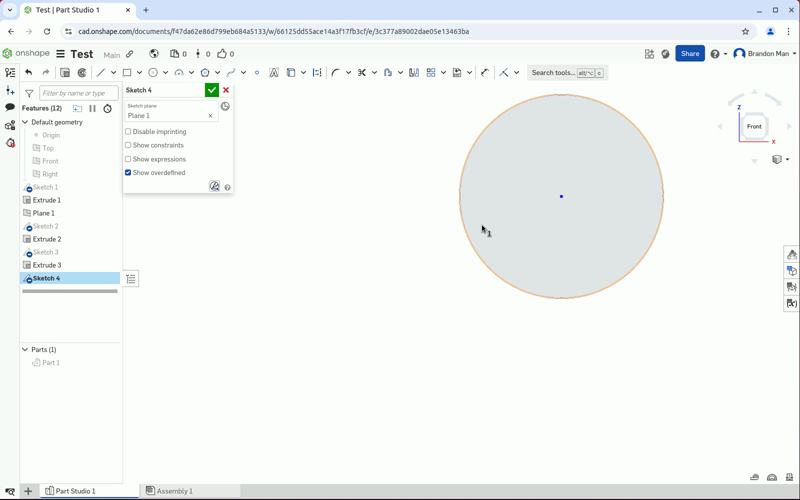
scroll(-6)
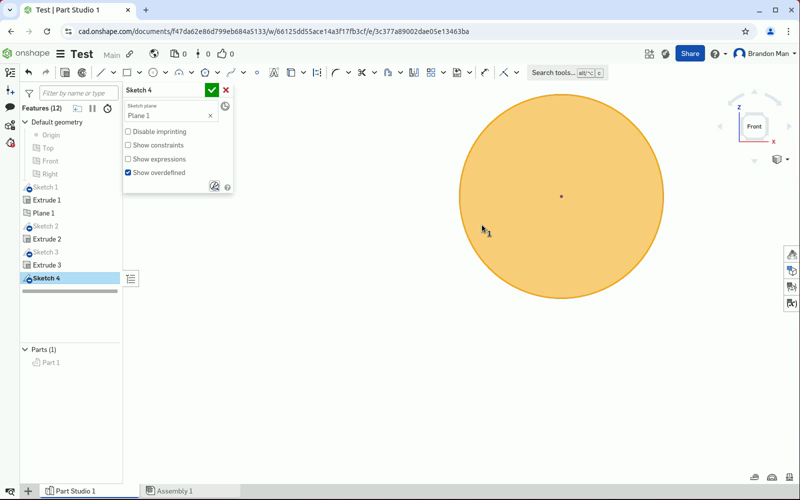
scroll(-6)
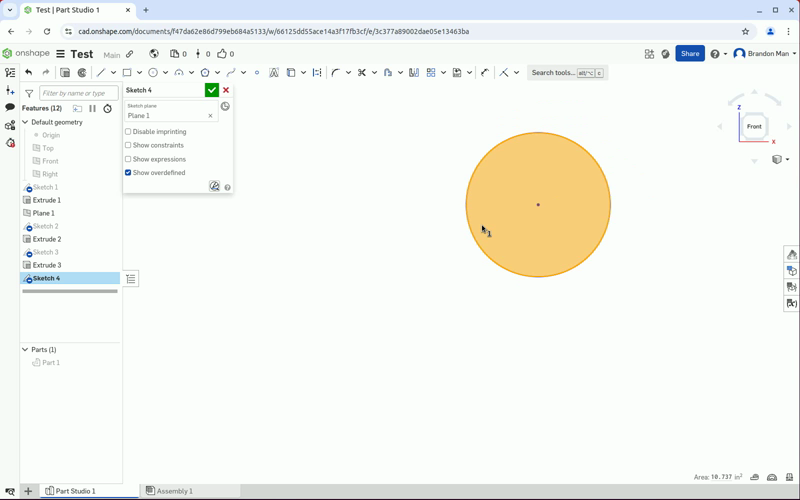
scroll(-6)
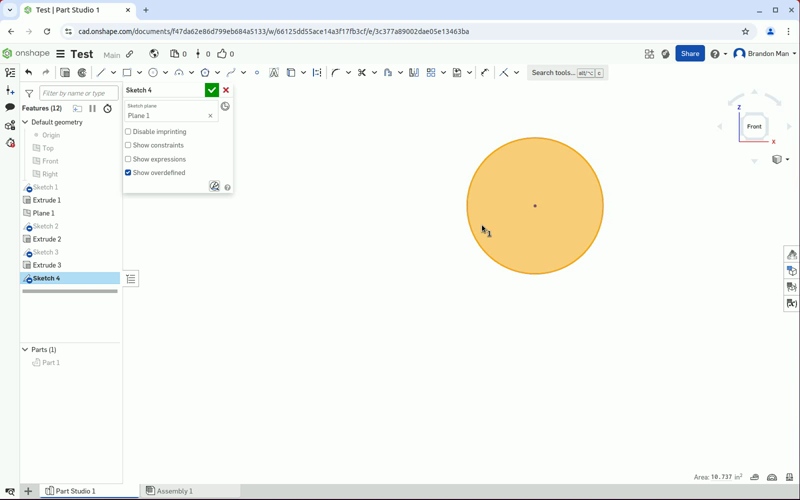
scroll(-6)
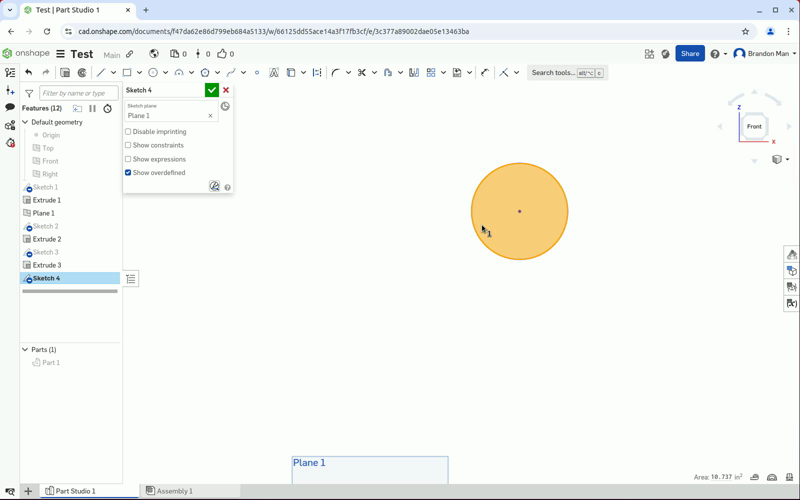
scroll(-6)
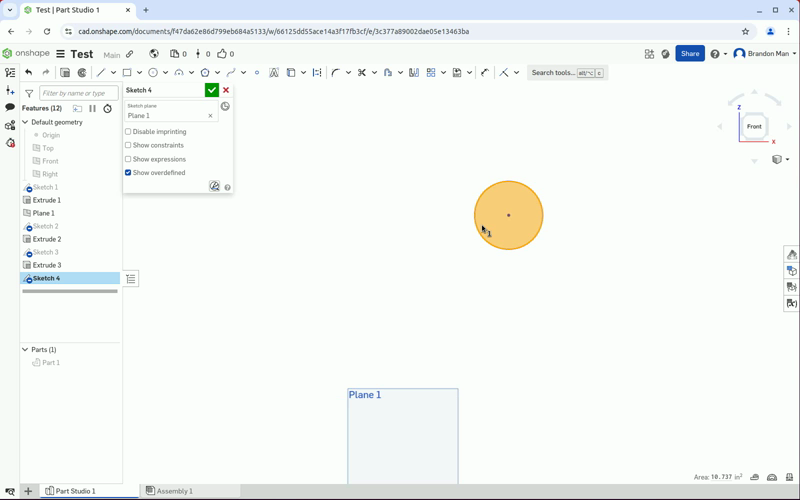
scroll(-6)
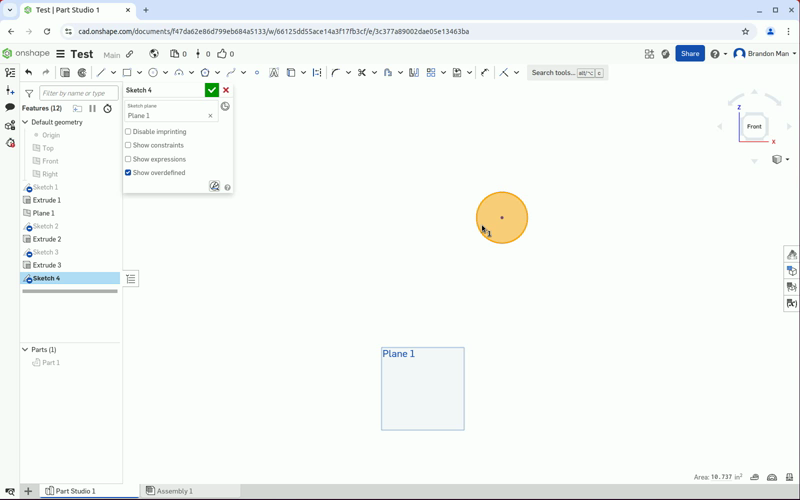
scroll(-6)
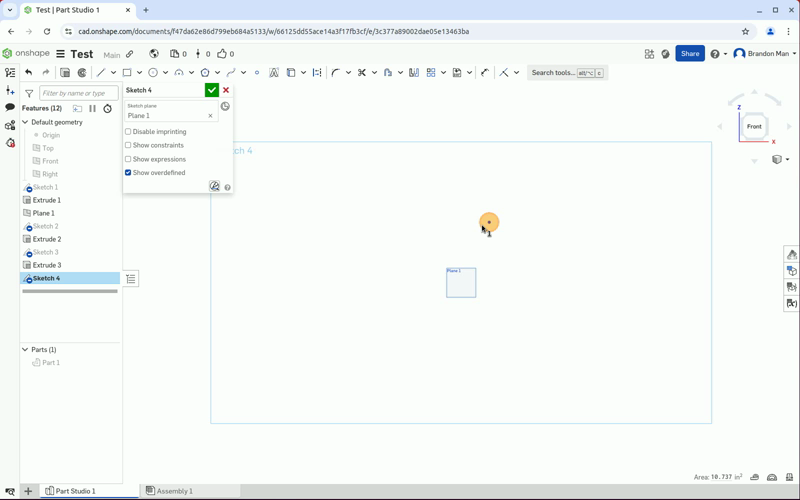
mouse_move(73, 352)
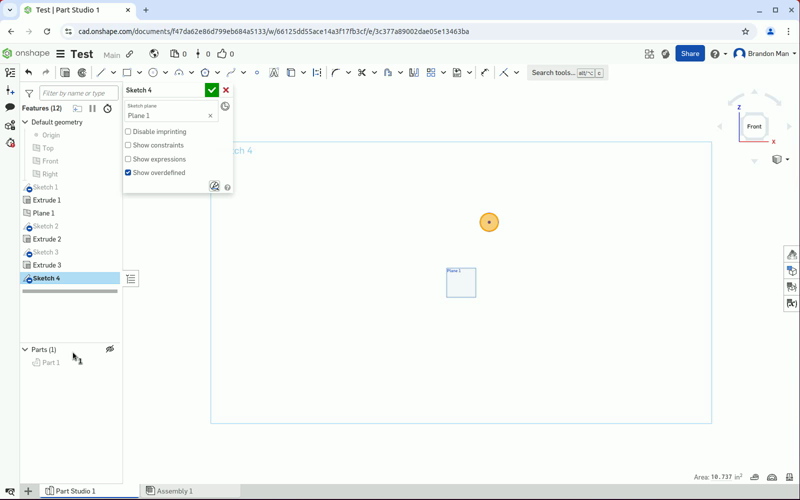
key(shift+y)
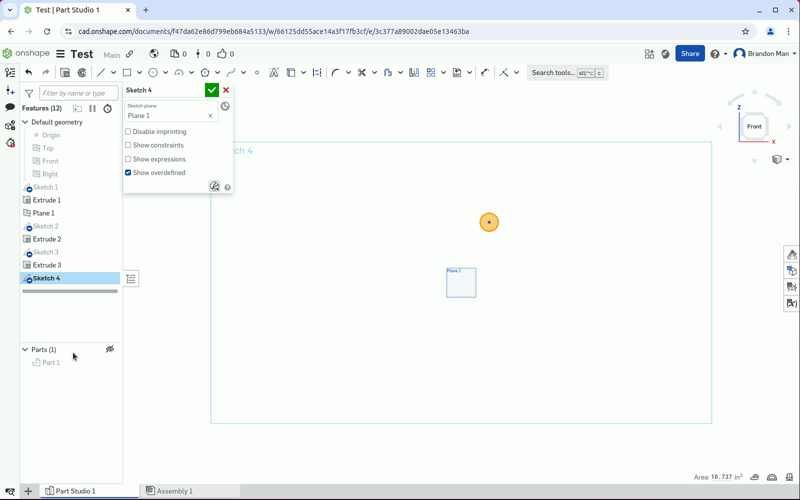
key(shift+e)
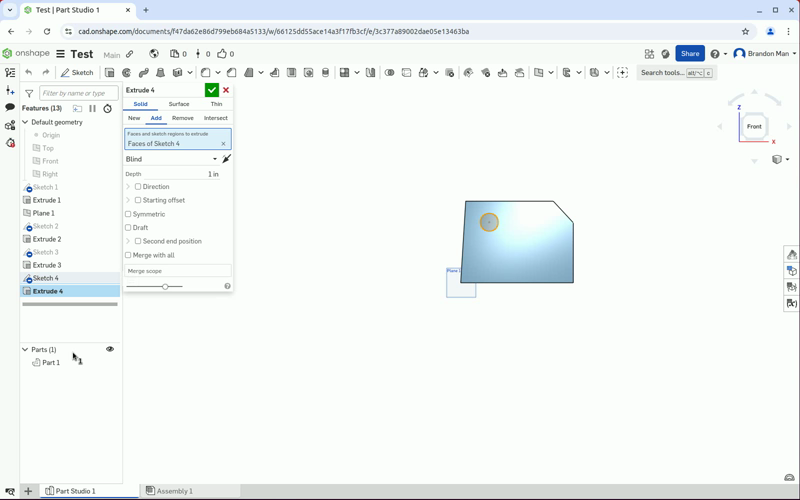
mouse_move(143, 106)
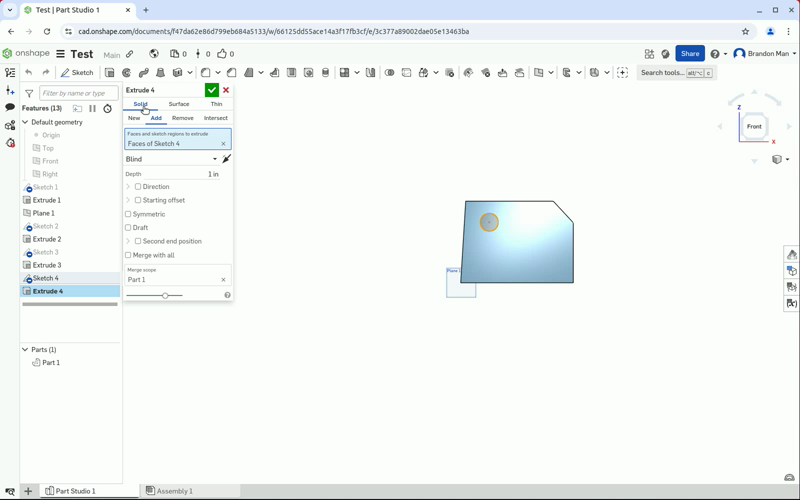
click(143, 106)
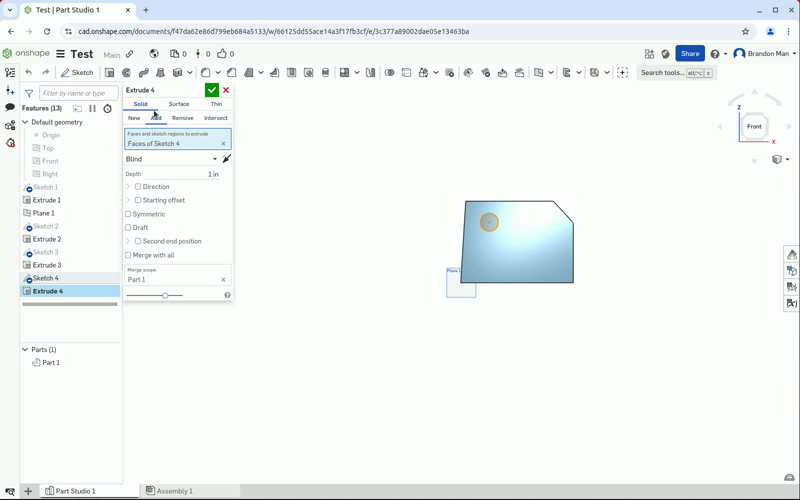
mouse_move(186, 120)
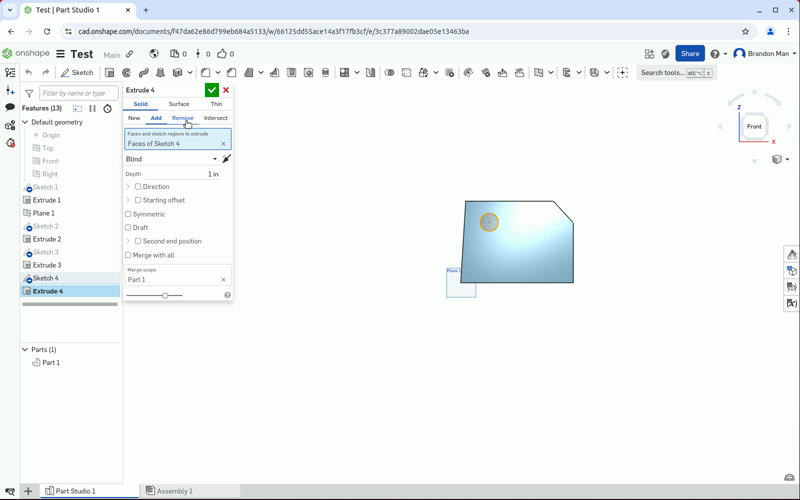
click(186, 120)
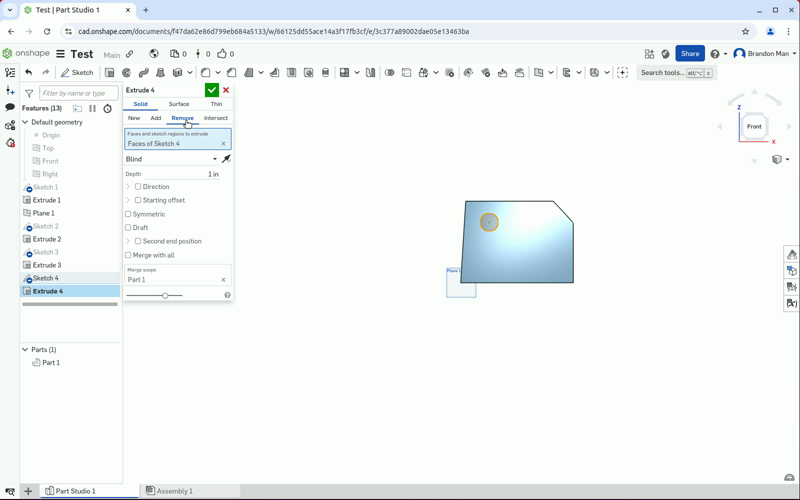
key(tab, 4)
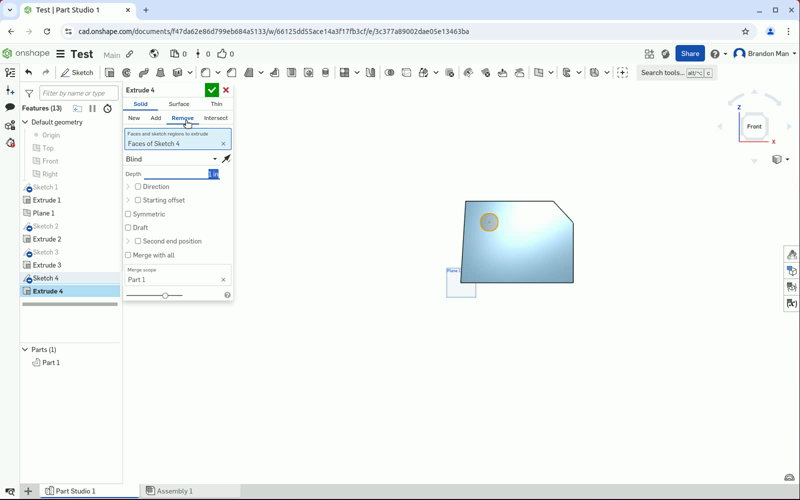
text(4.333)
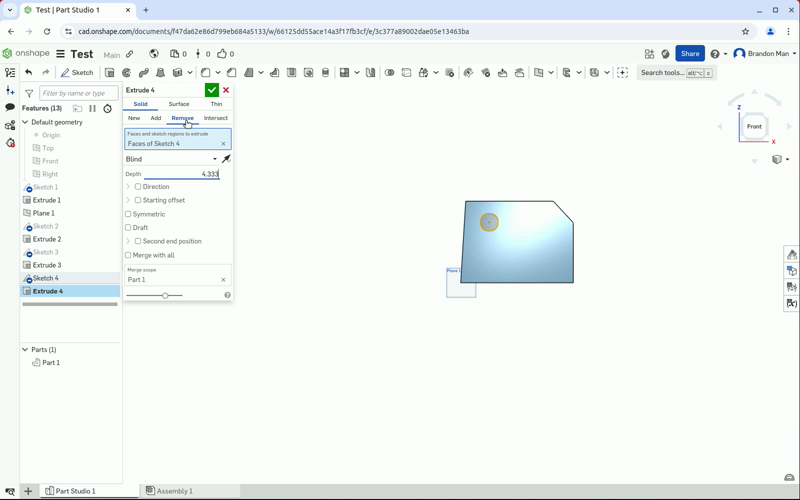
key(tab, 6)
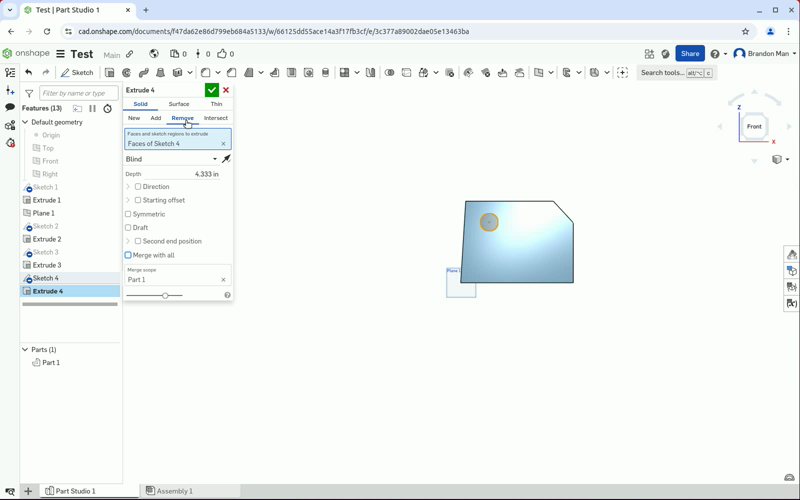
key(space)
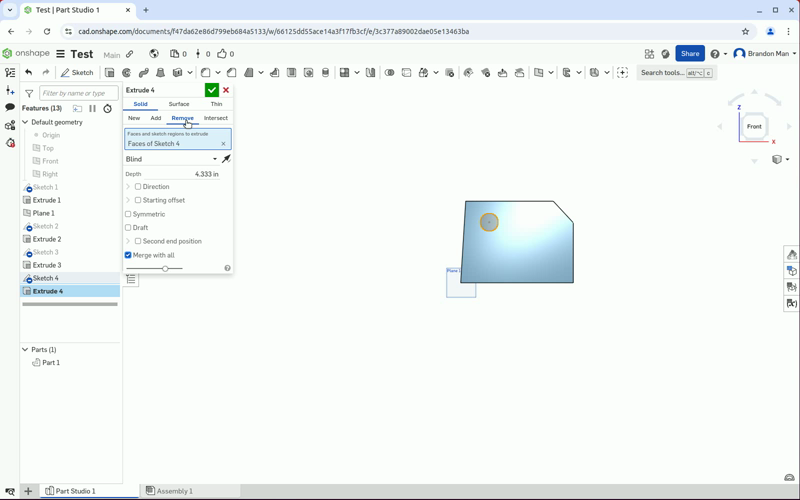
key(enter)
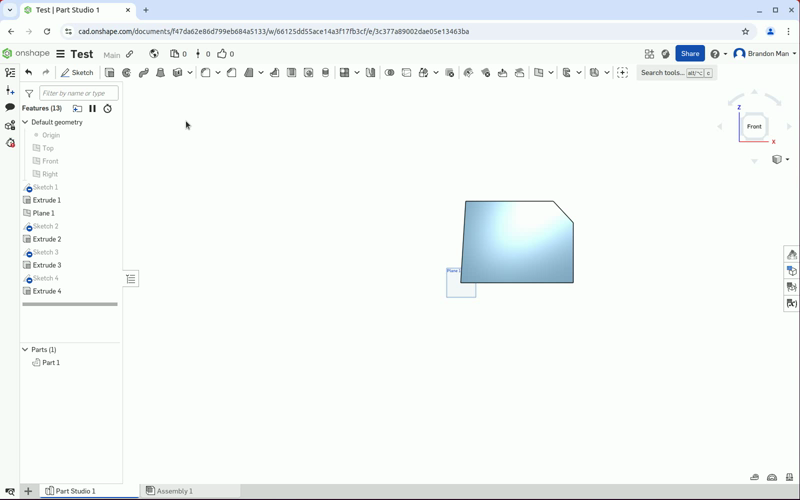
key(shift+h)
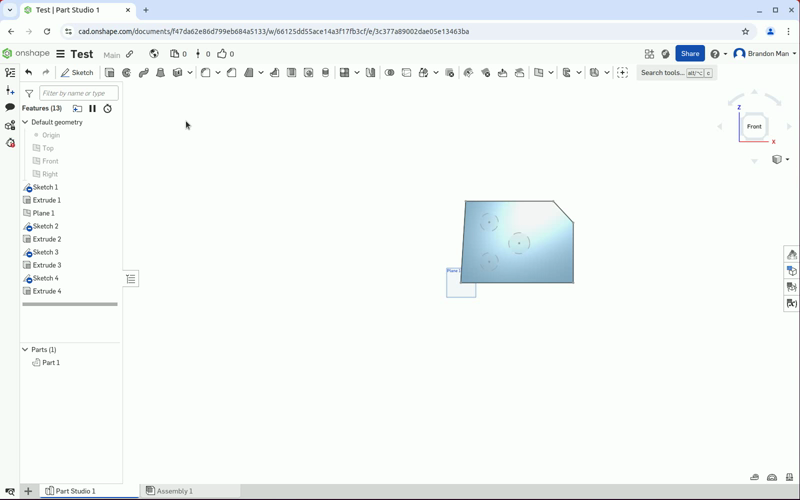
key(shift+h)
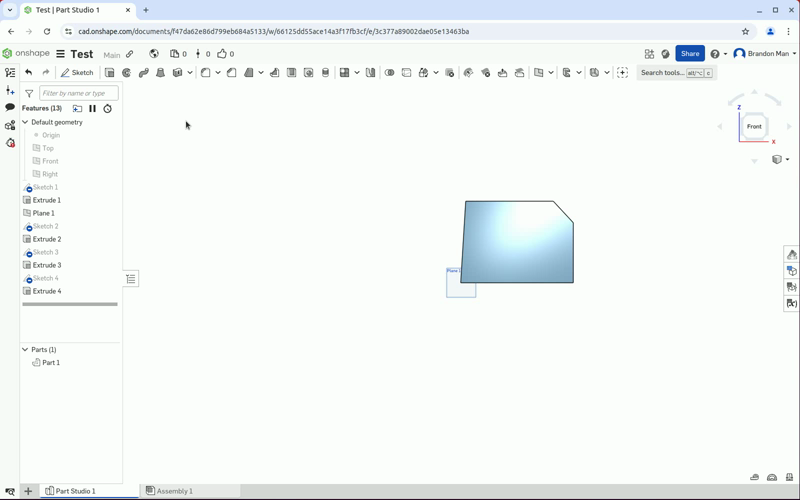
mouse_move(73, 189)
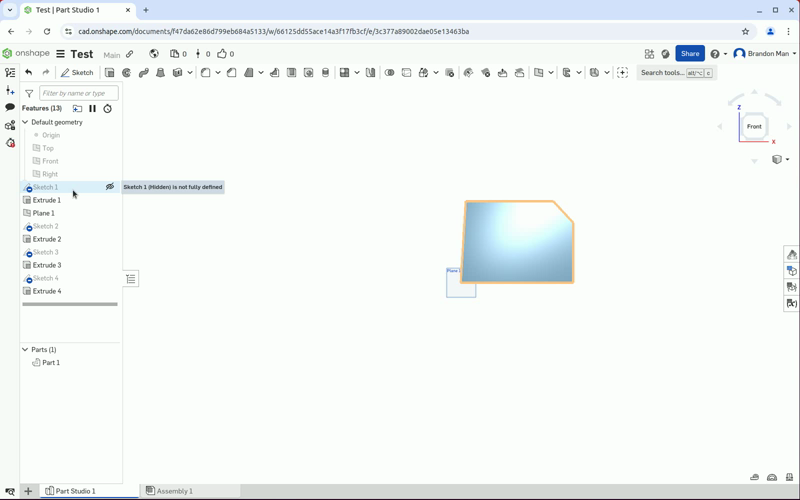
click(73, 189)
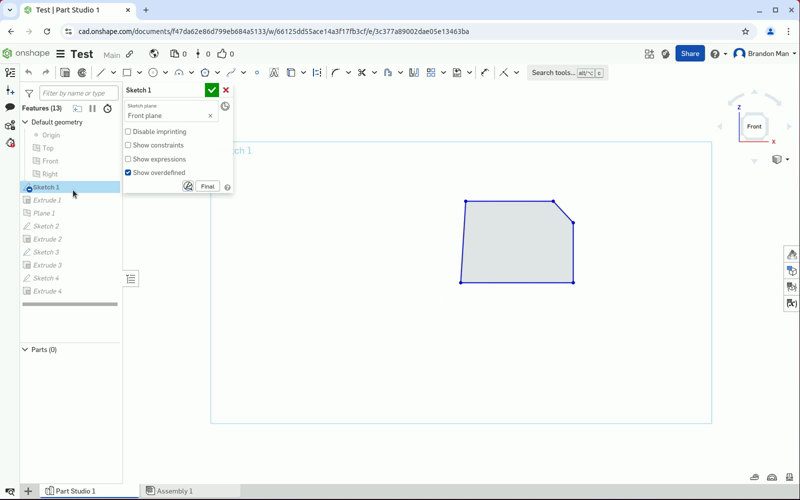
mouse_move(229, 92)
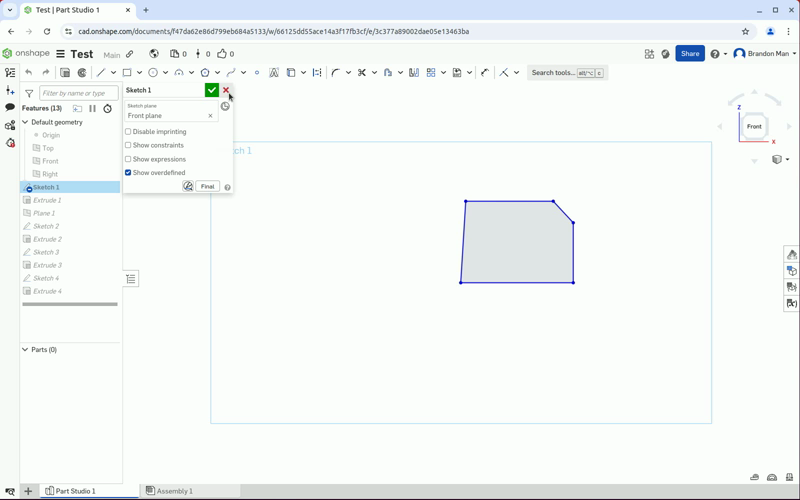
click(229, 92)
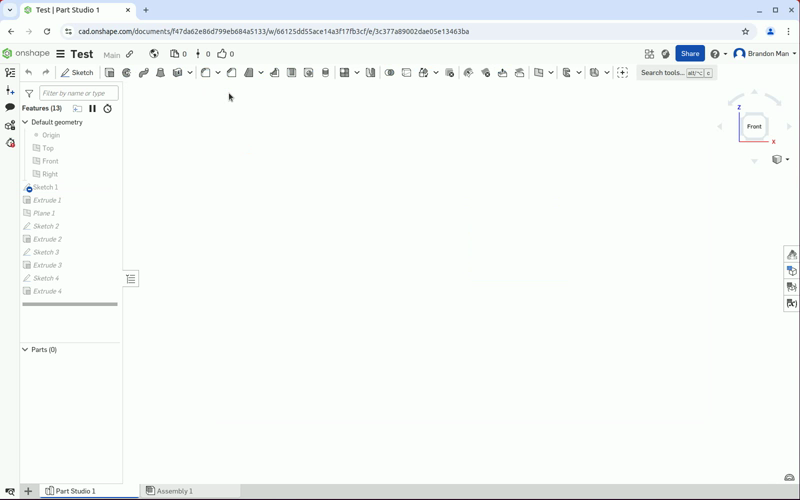
key(shift+s)
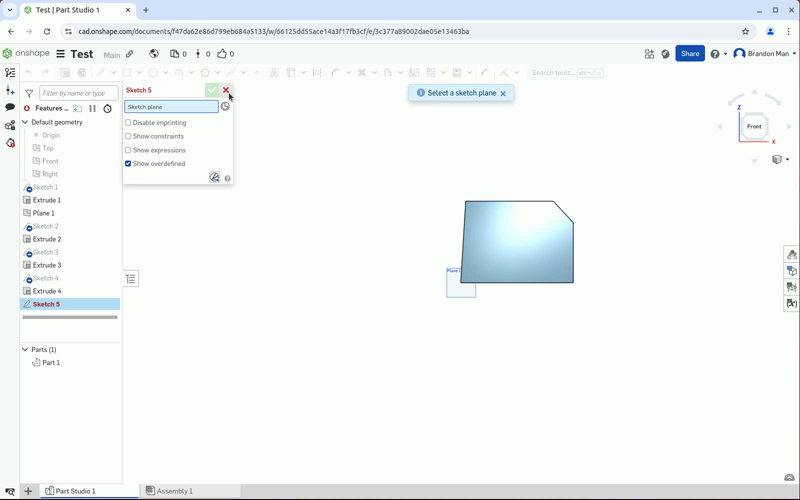
mouse_move(73, 215)
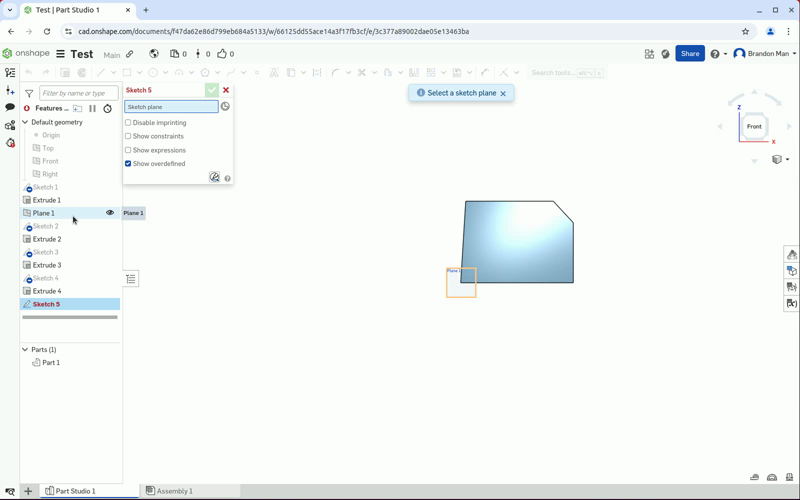
click(73, 215)
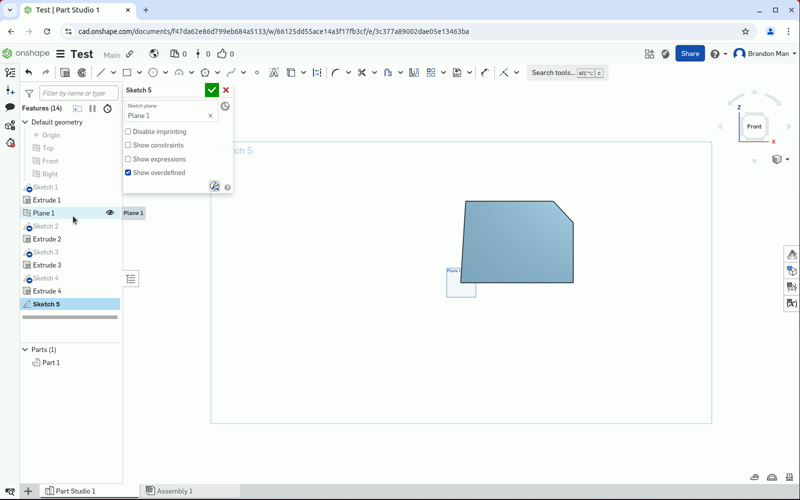
mouse_move(73, 352)
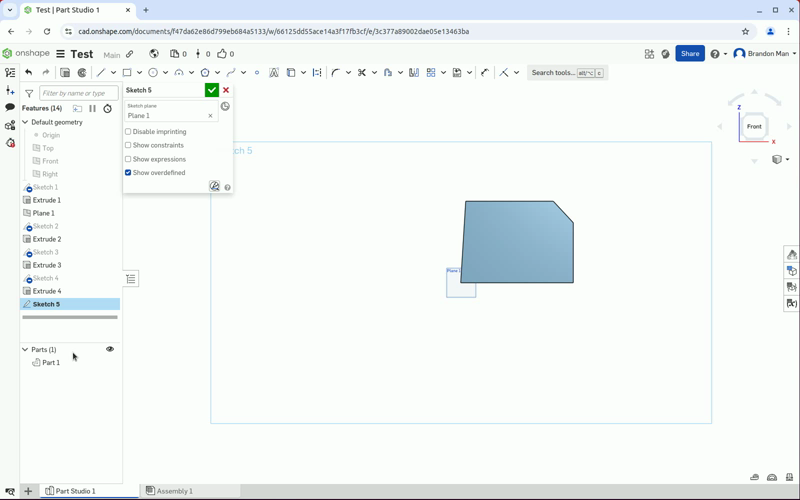
key(y)
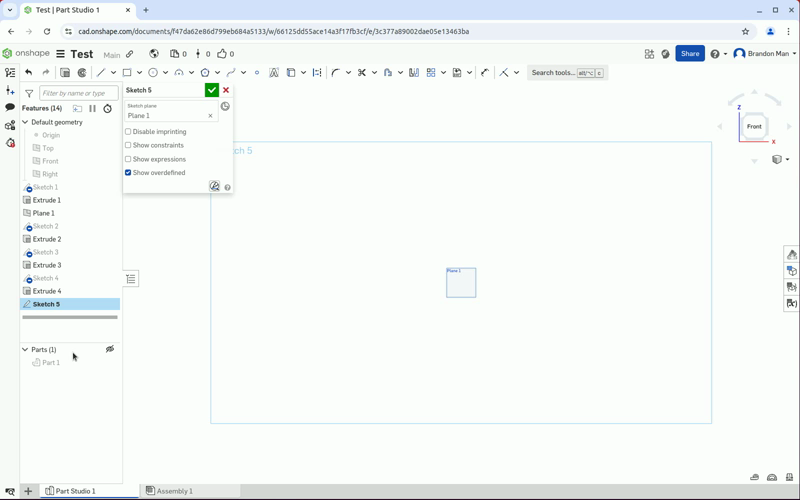
key(c)
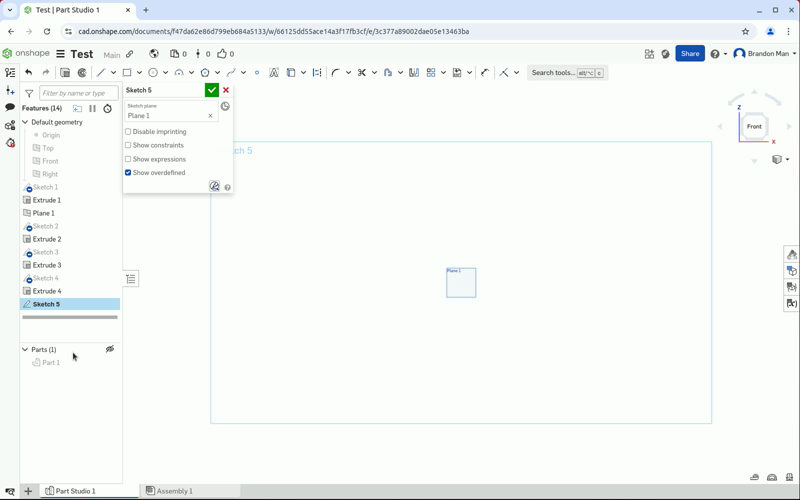
key_down(shift)
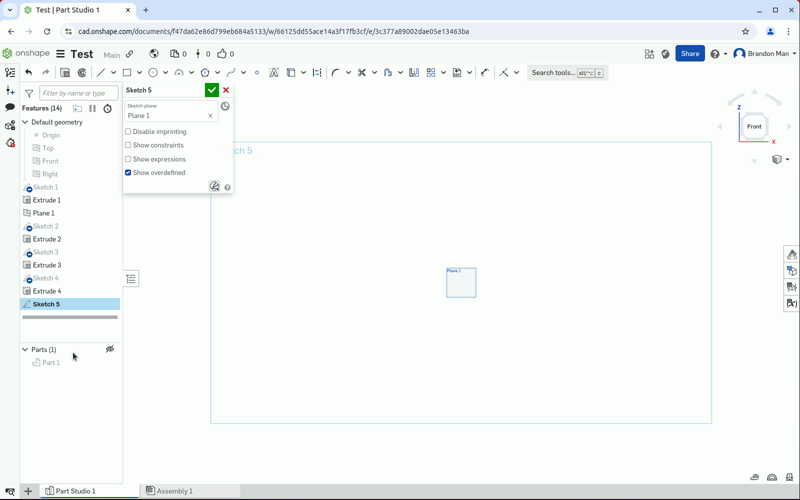
mouse_move(551, 222)
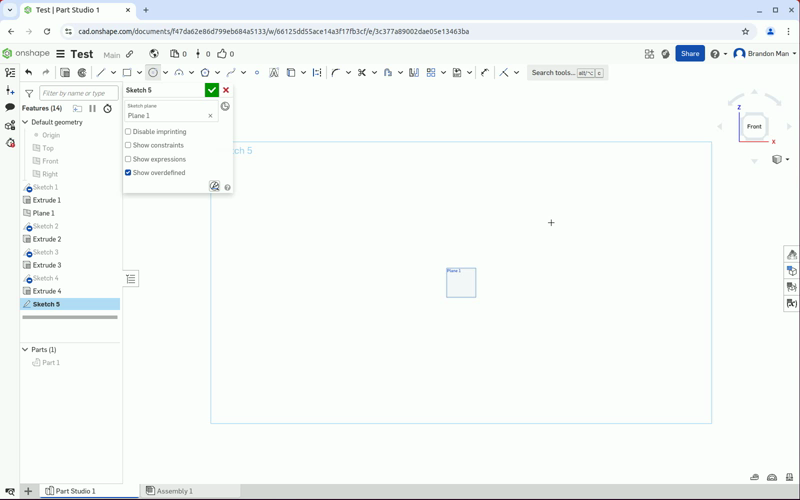
click(551, 222)
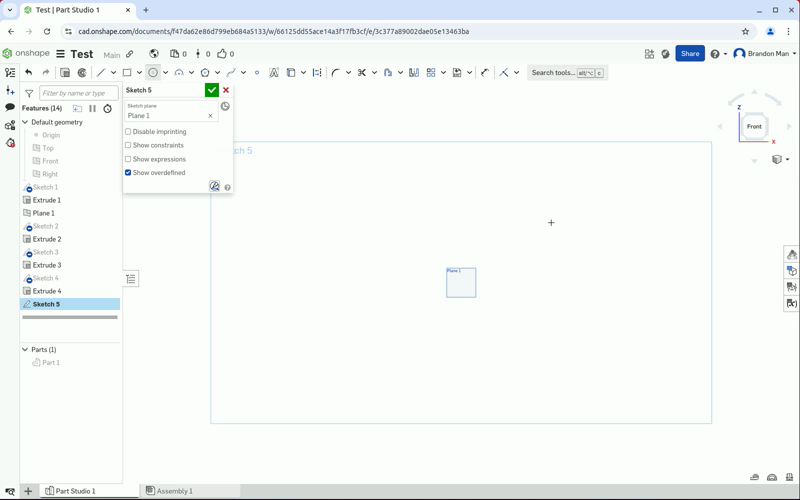
key_up(shift)
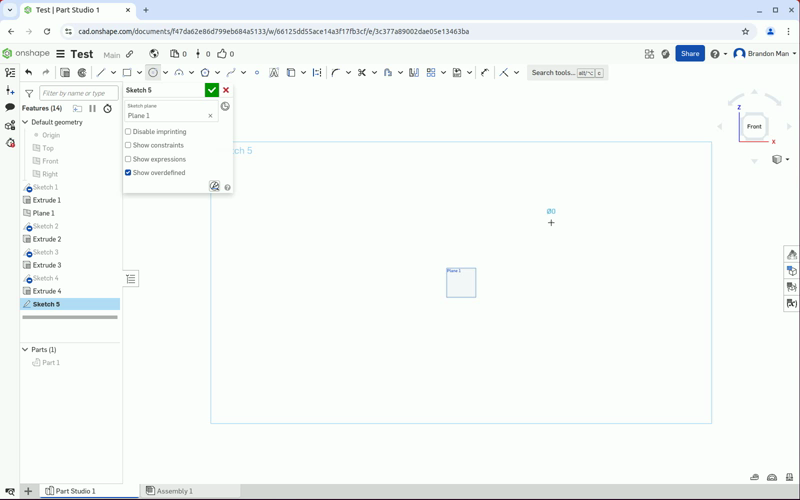
mouse_move(560, 222)
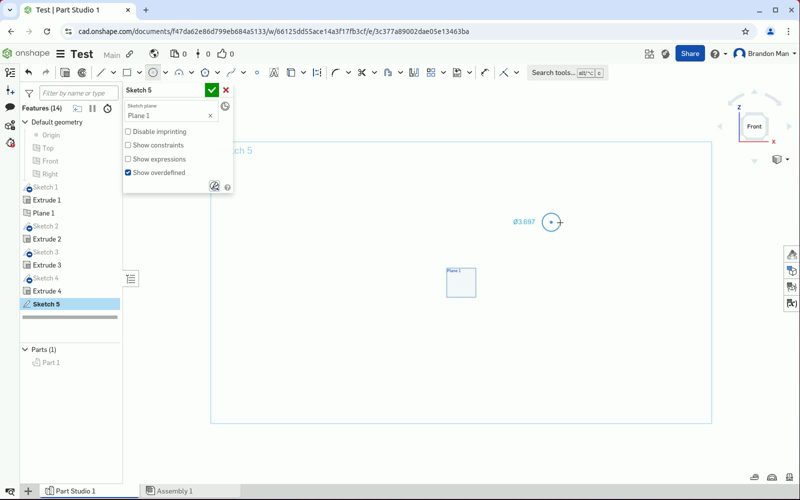
click(560, 222)
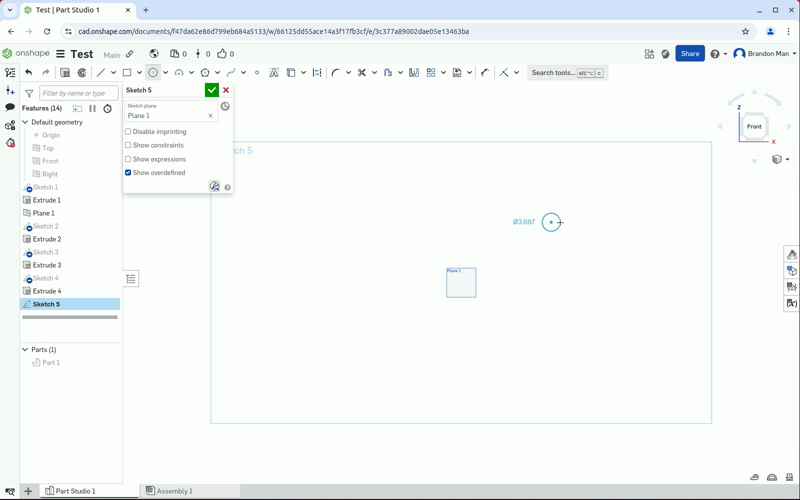
key(esc)
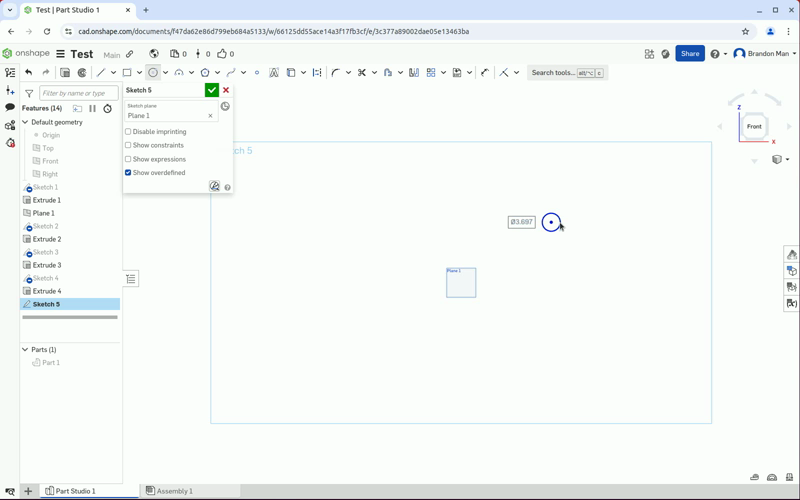
mouse_move(548, 219)
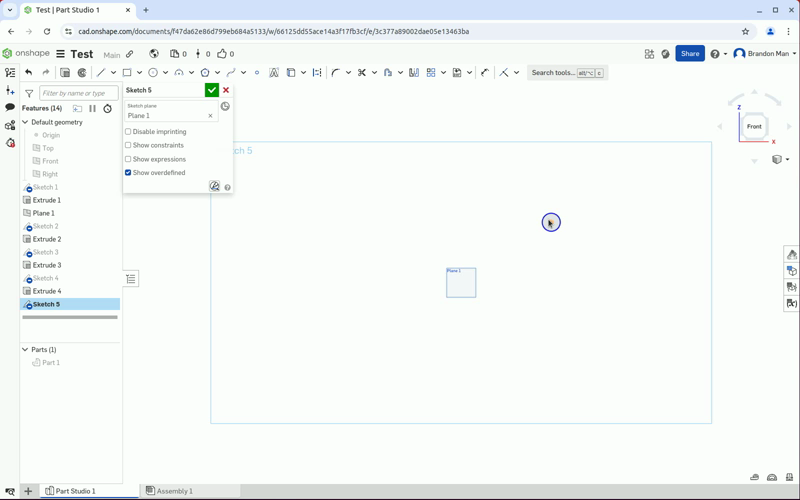
scroll(6)
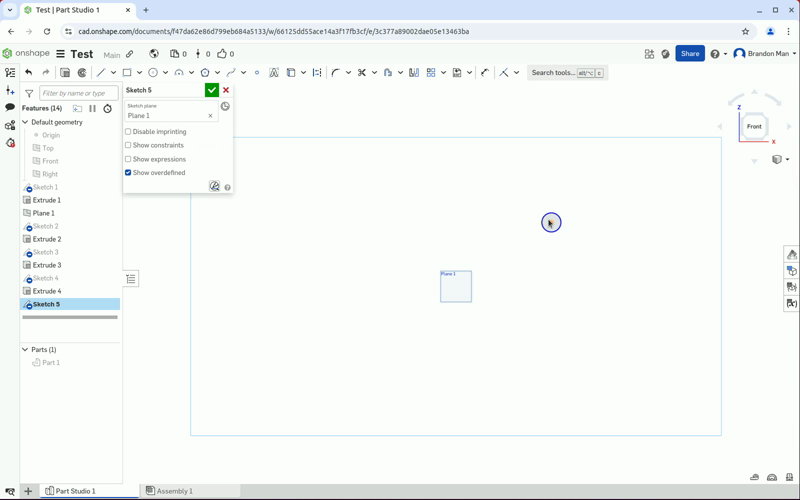
scroll(6)
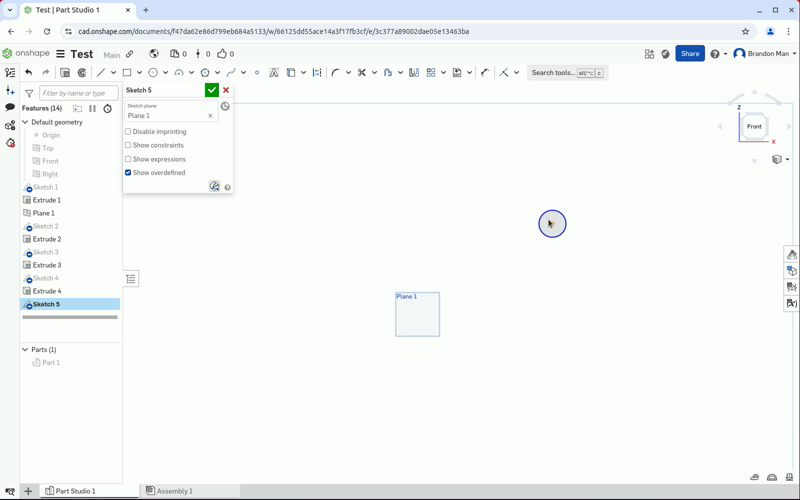
scroll(6)
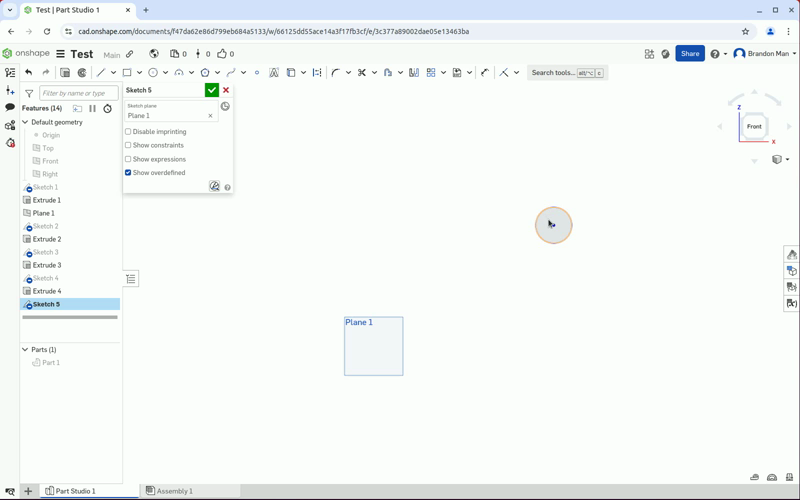
scroll(6)
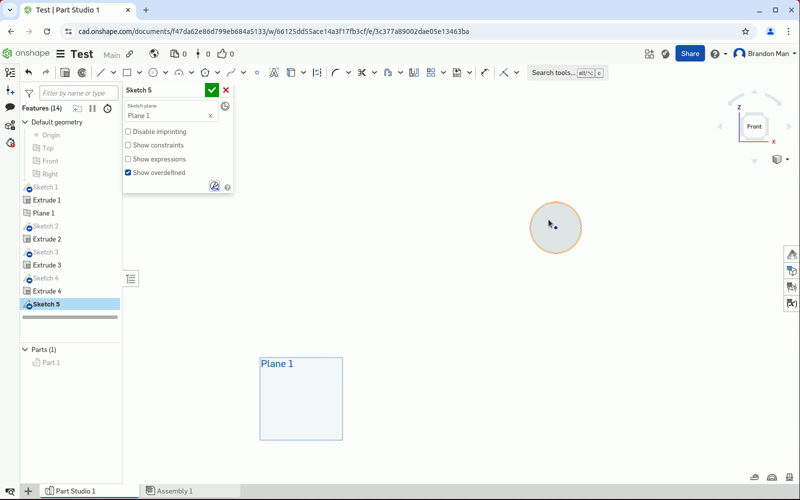
scroll(6)
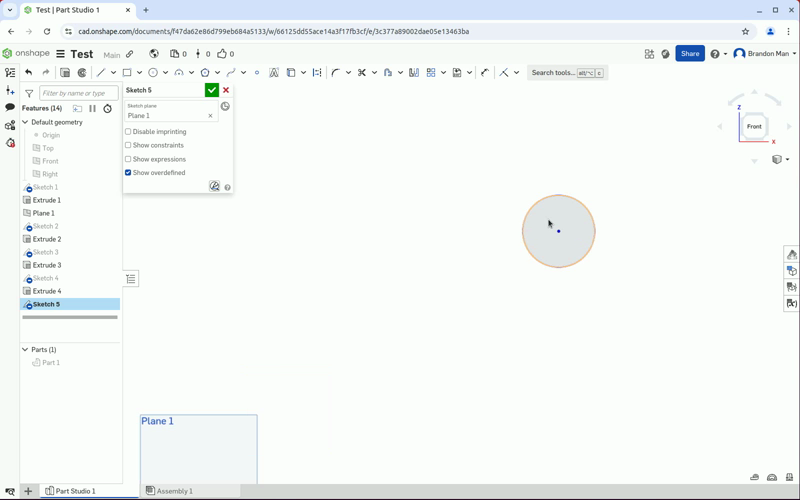
scroll(6)
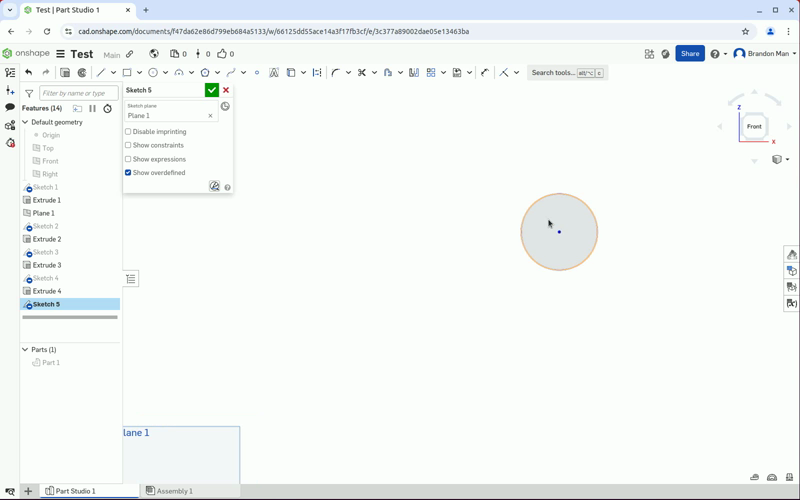
scroll(6)
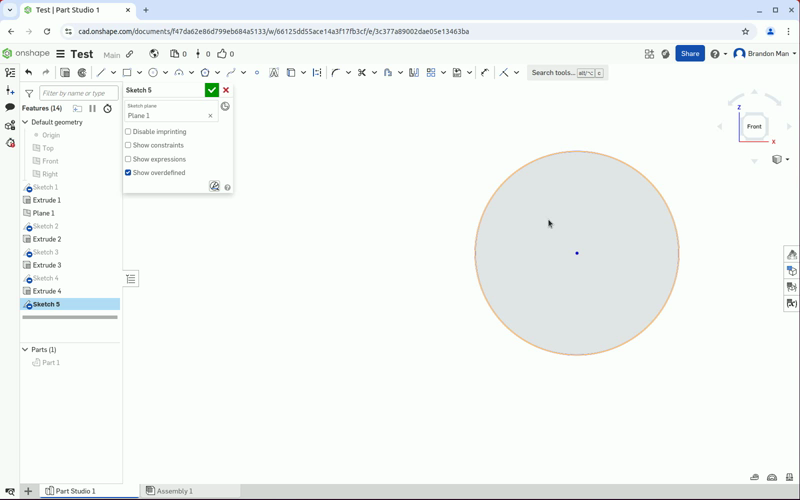
click(548, 219)
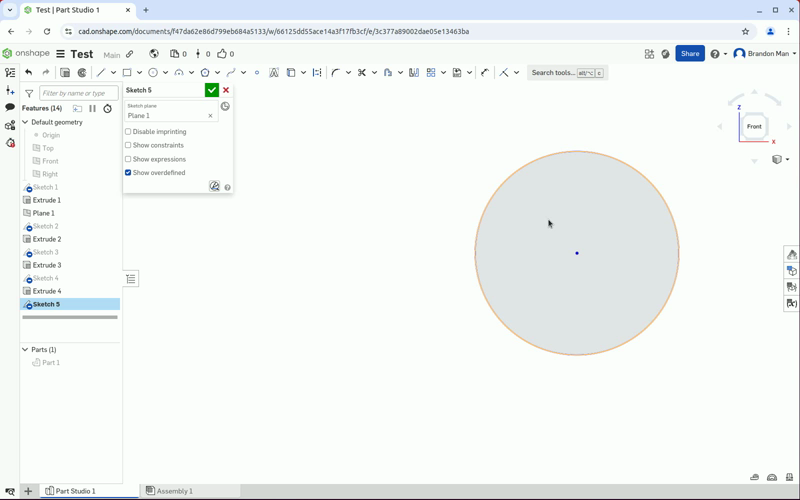
scroll(-6)
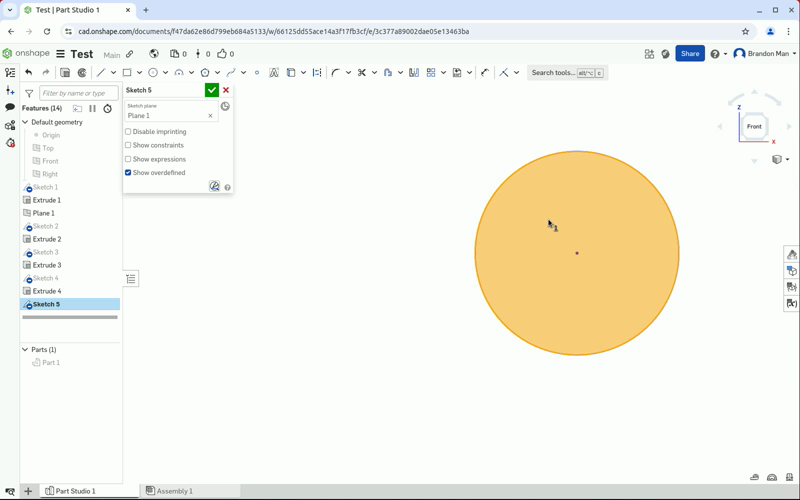
scroll(-6)
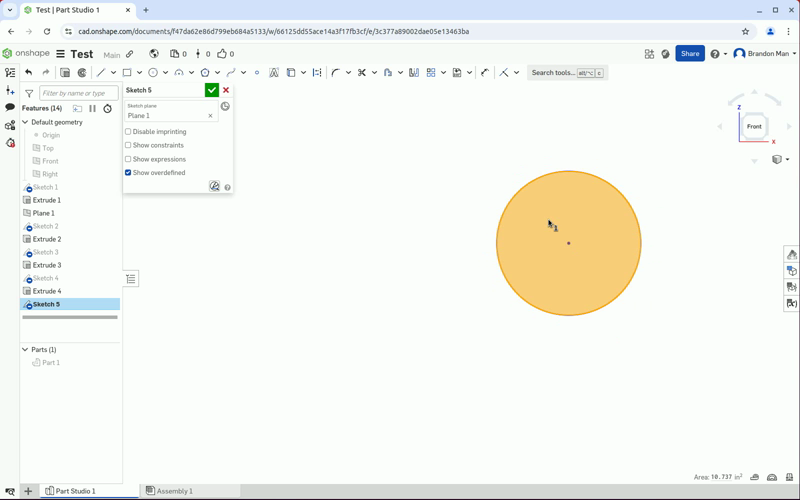
scroll(-6)
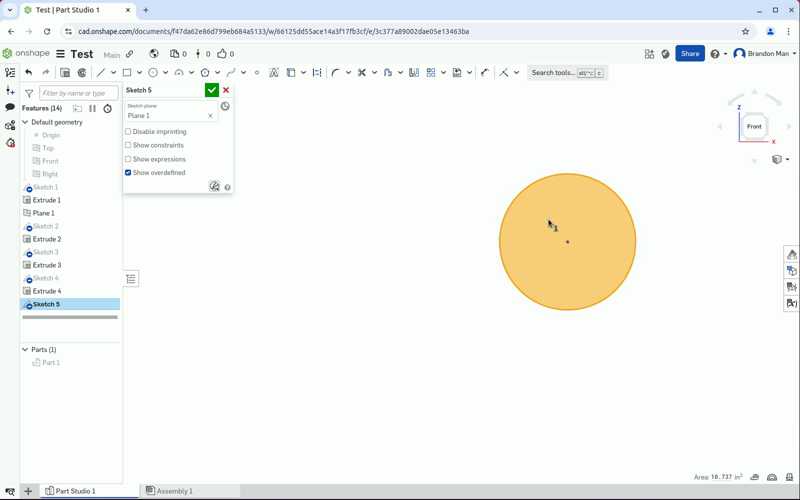
scroll(-6)
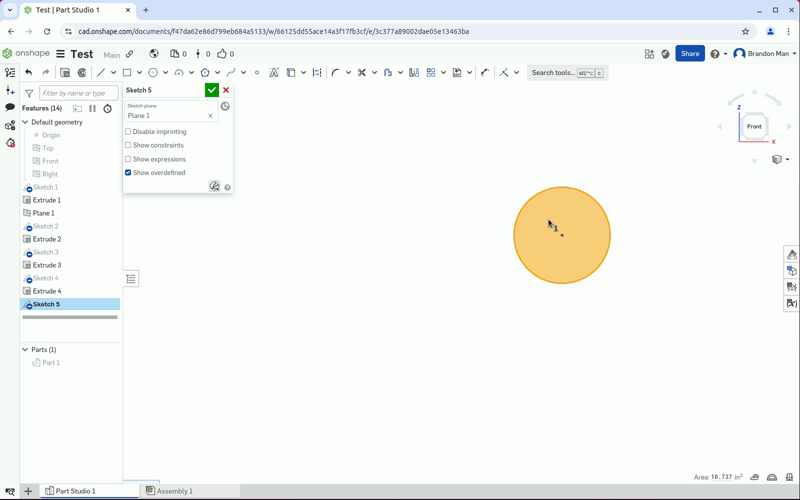
scroll(-6)
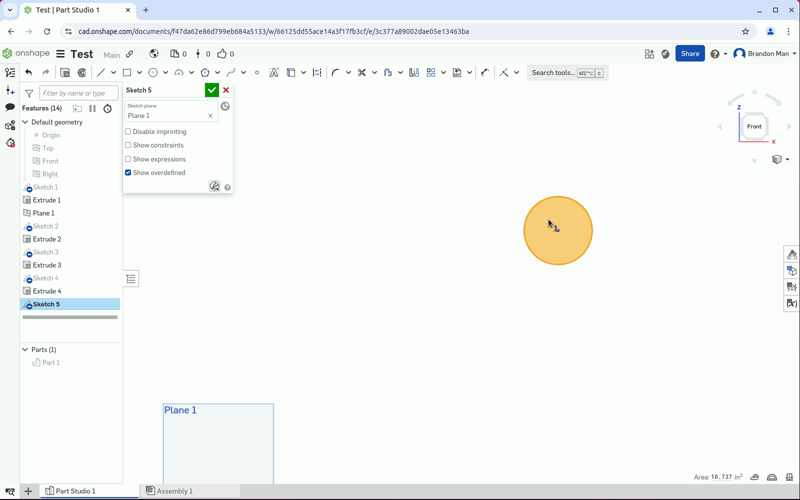
scroll(-6)
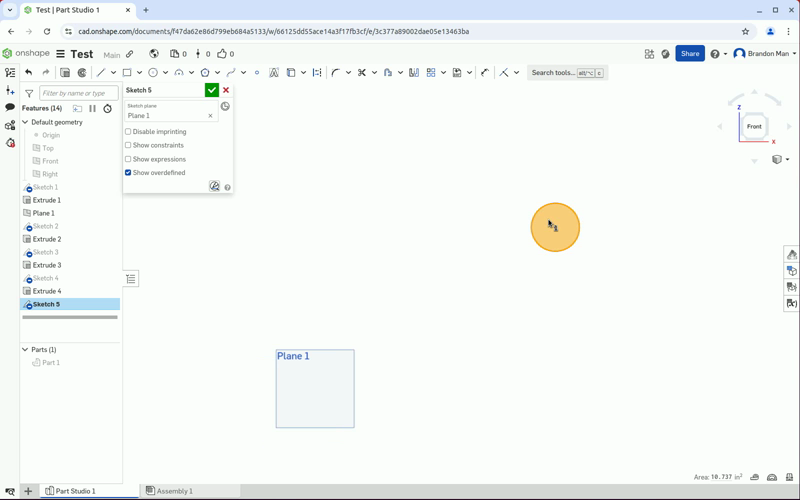
scroll(-6)
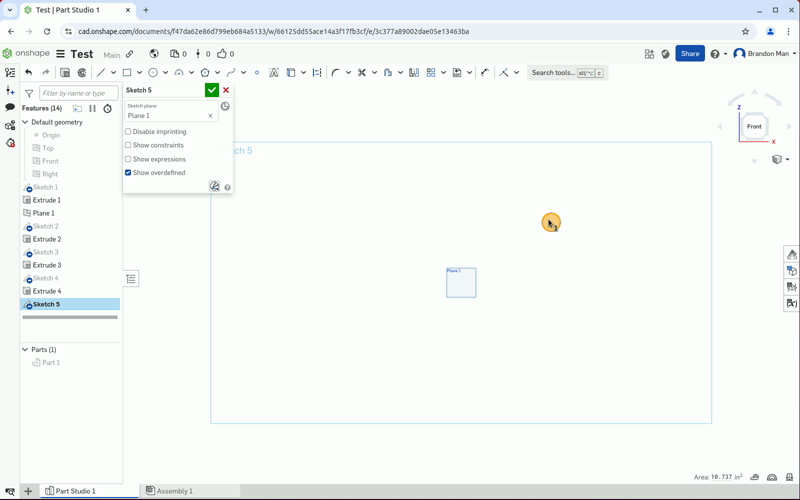
mouse_move(73, 352)
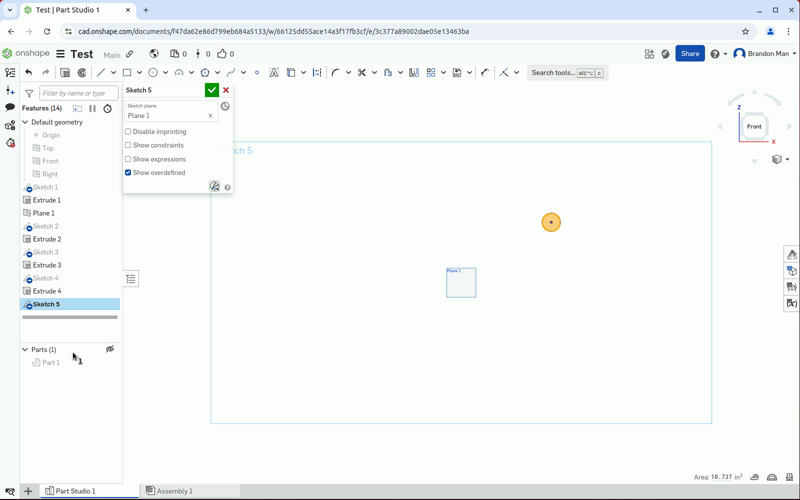
key(shift+y)
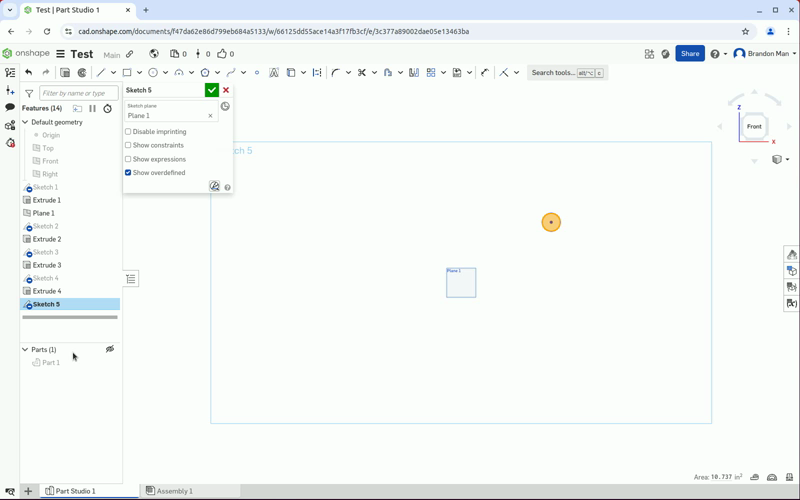
key(shift+e)
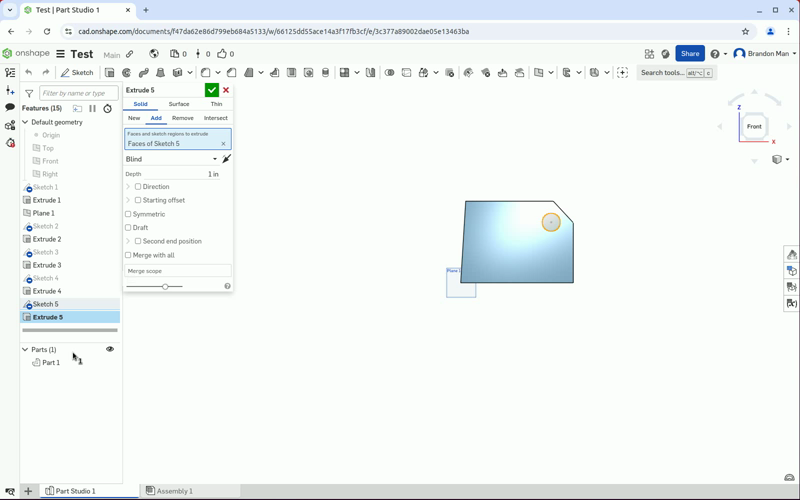
mouse_move(143, 106)
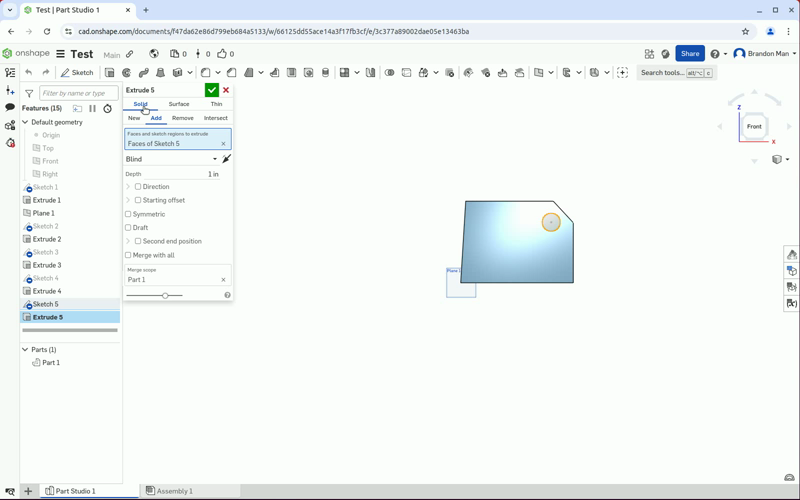
click(143, 106)
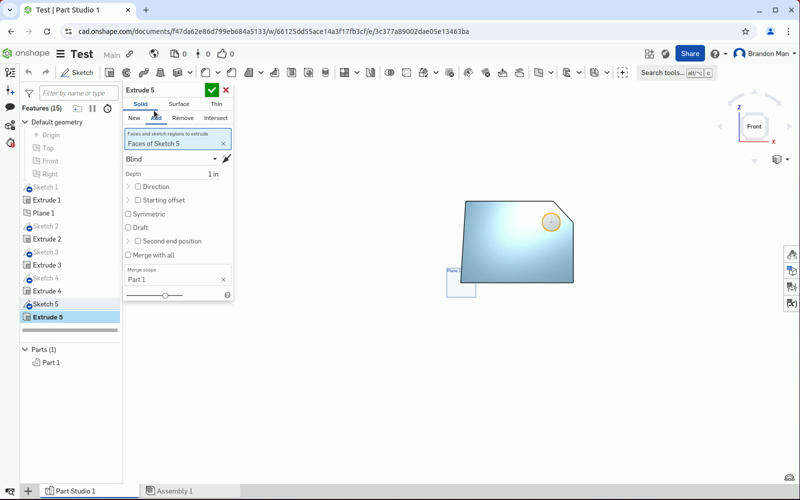
mouse_move(186, 120)
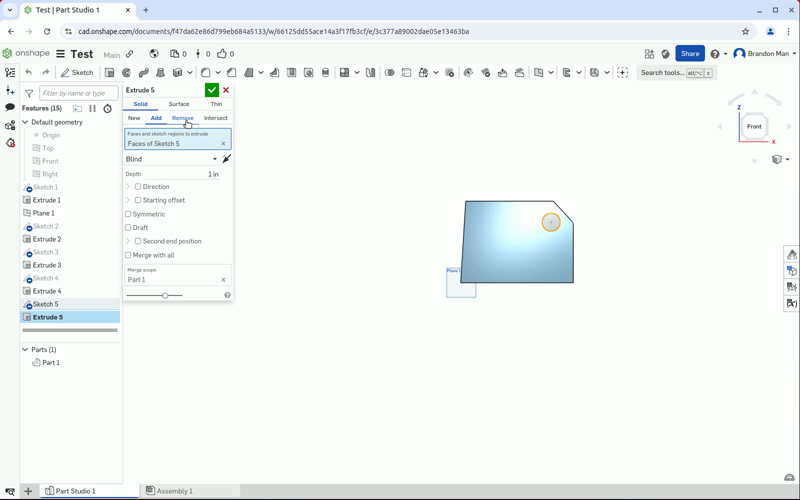
click(186, 120)
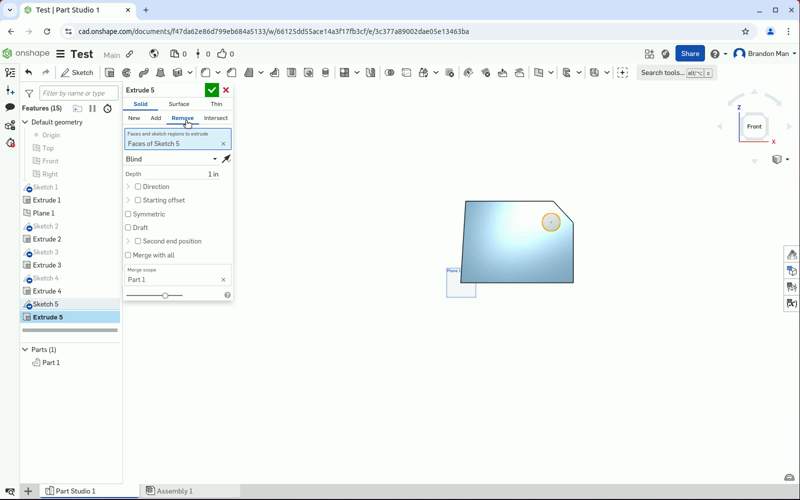
key(tab, 4)
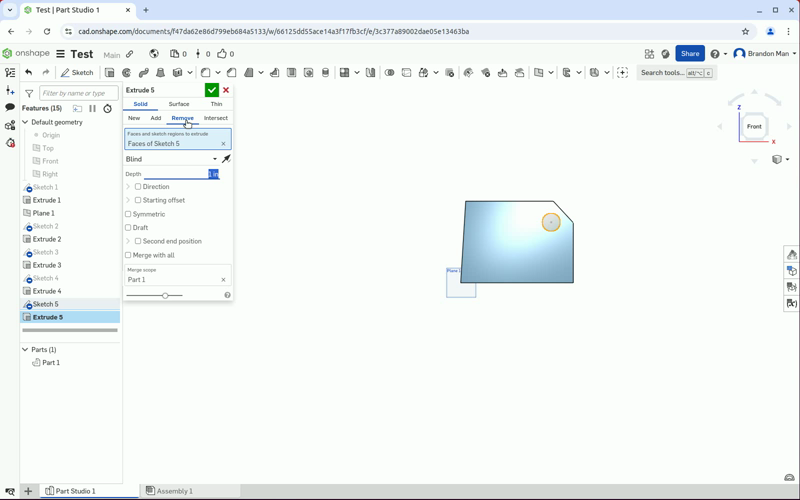
text(4.333)
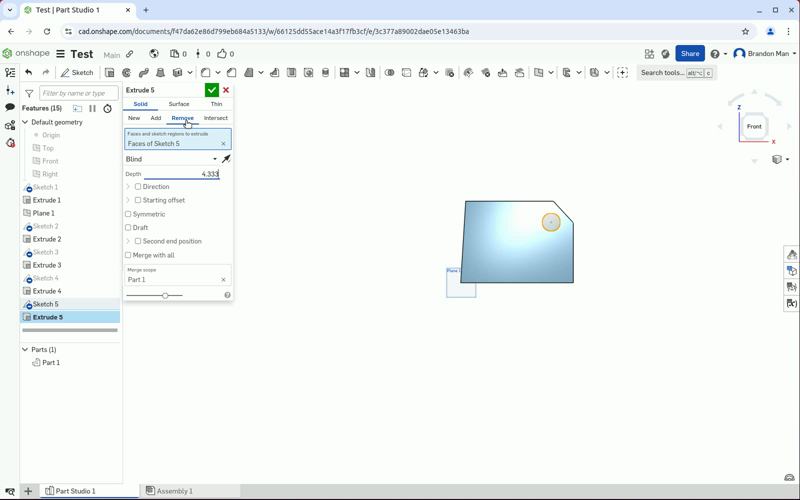
key(tab, 6)
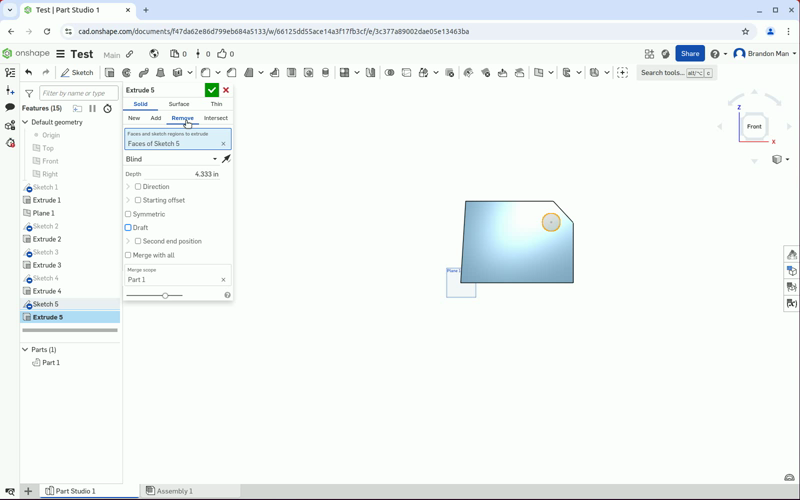
key(space)
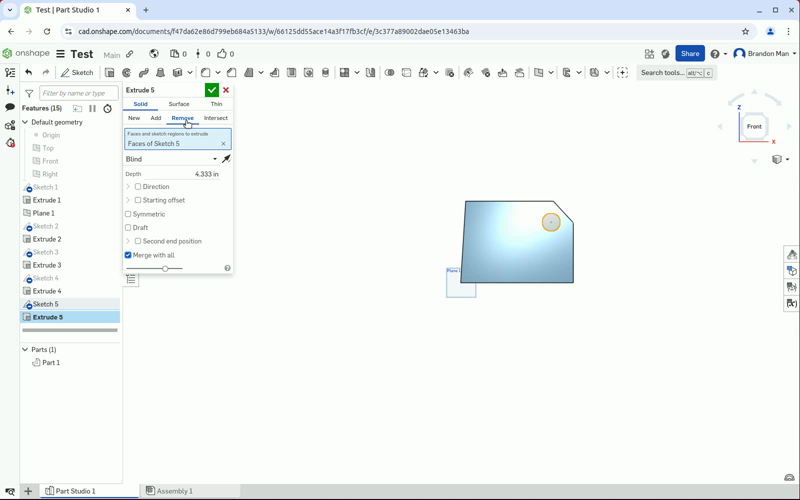
key(enter)
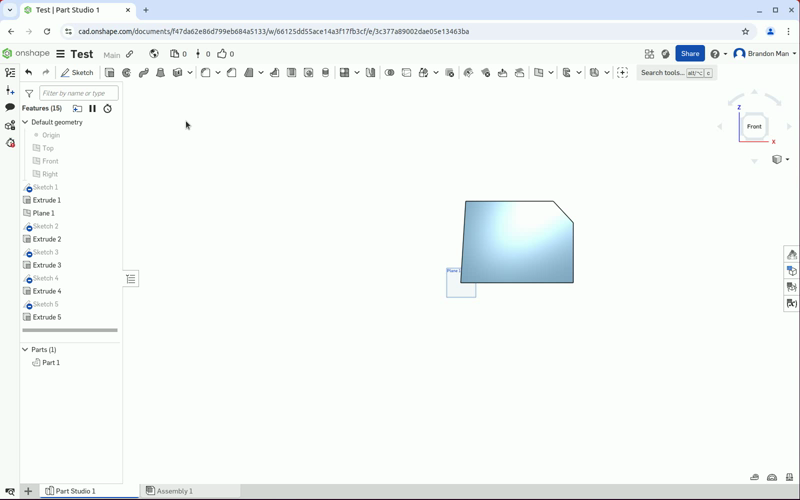
key(shift+h)
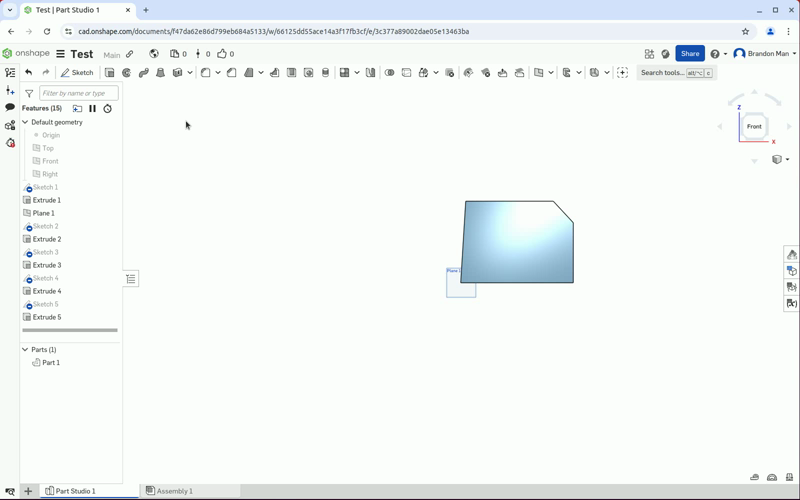
key(shift+h)
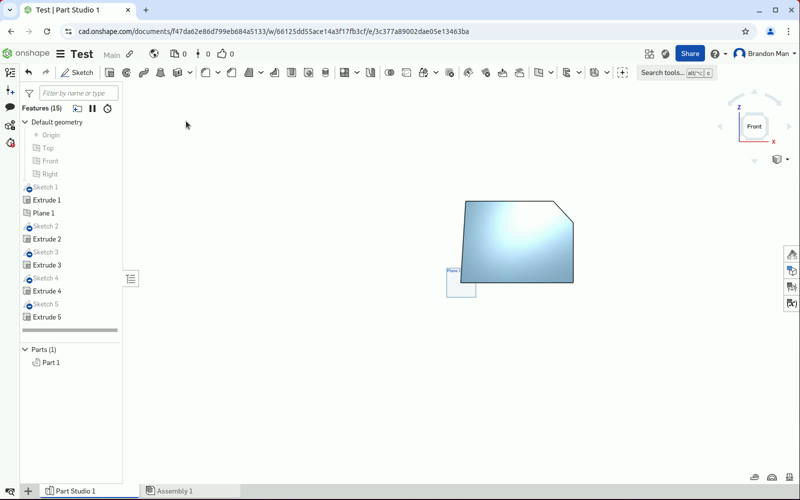
mouse_move(73, 189)
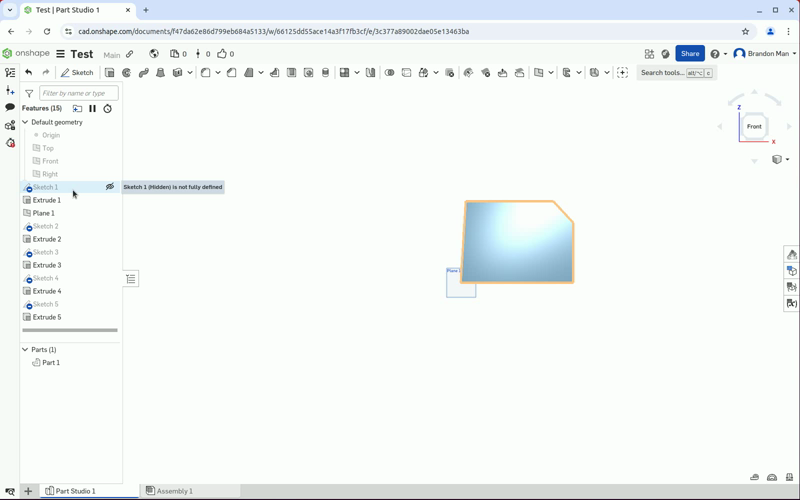
click(73, 189)
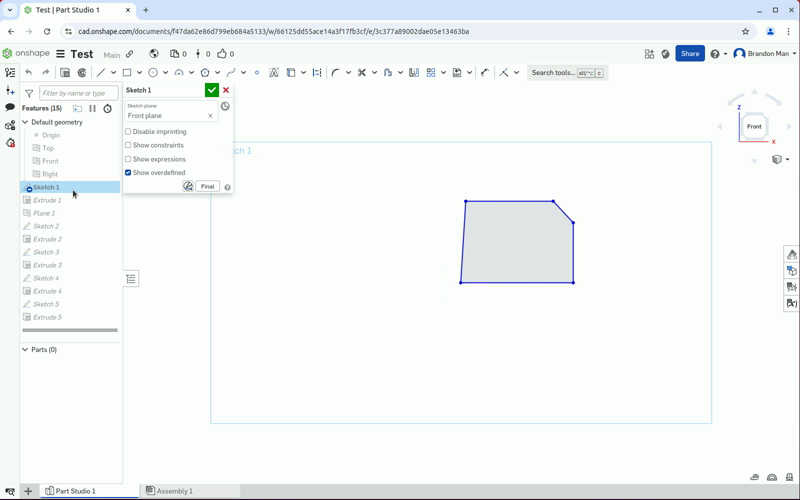
mouse_move(229, 92)
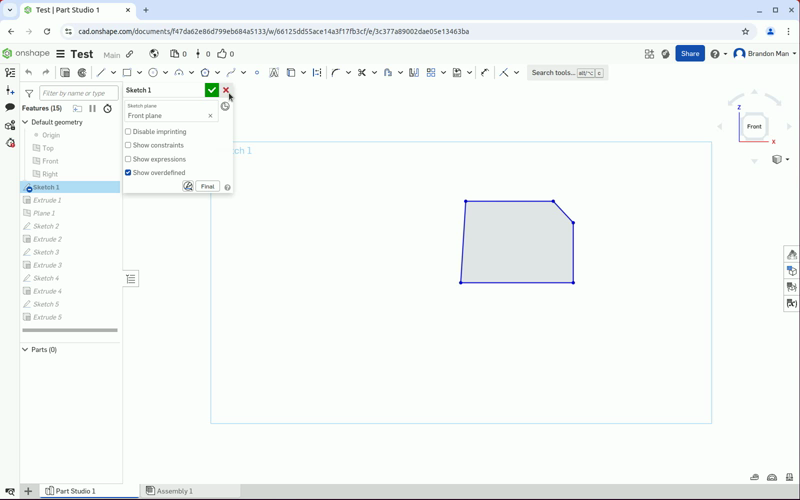
click(229, 92)
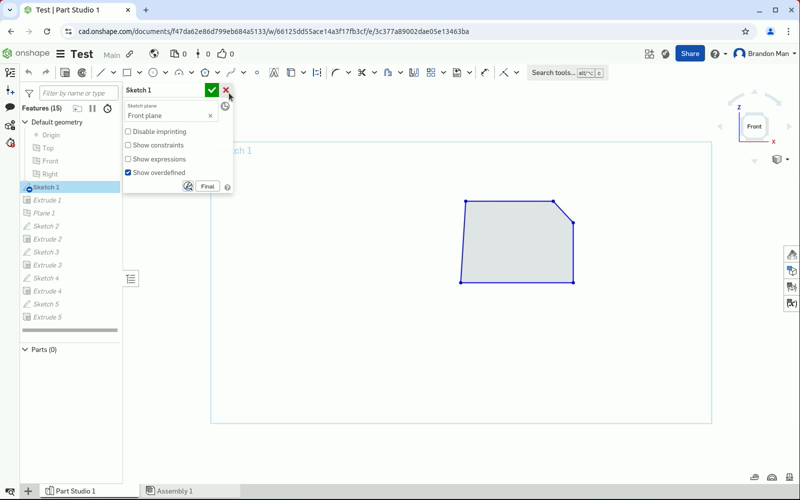
key(shift+s)
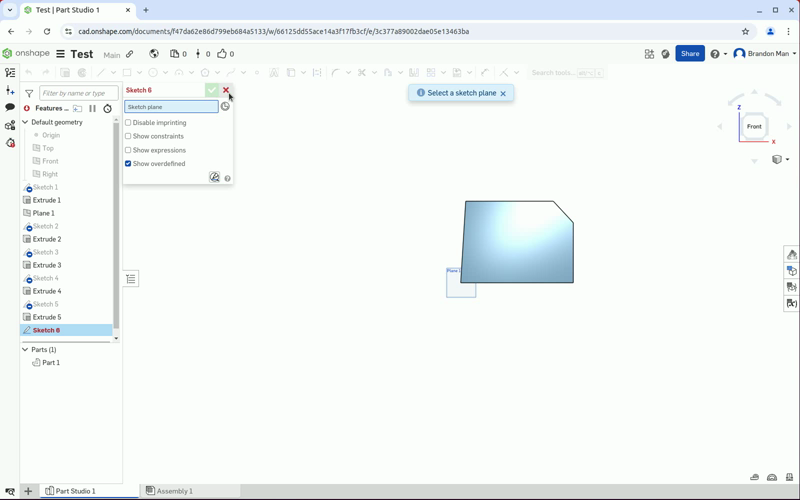
mouse_move(69, 215)
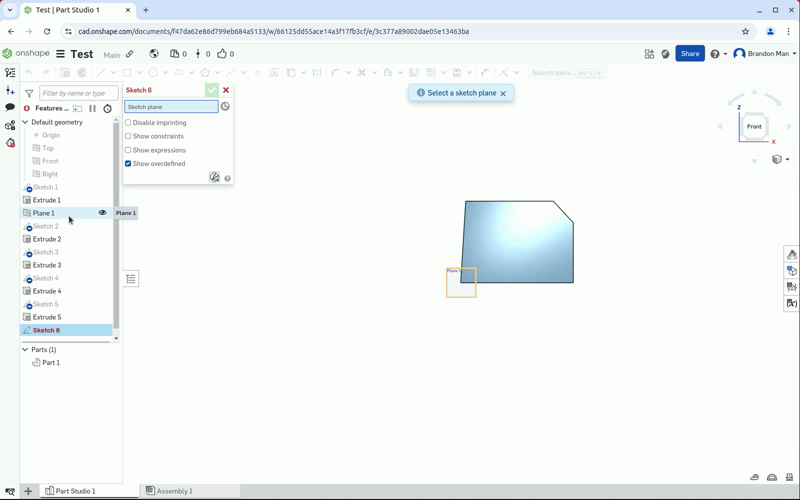
click(69, 215)
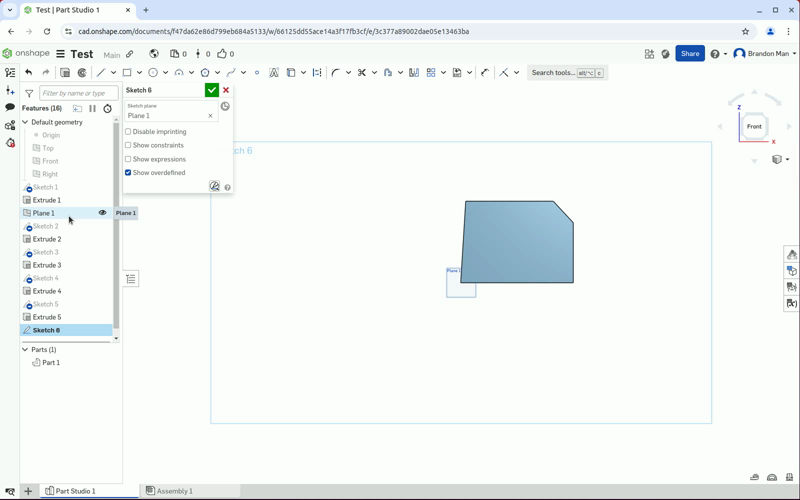
mouse_move(73, 352)
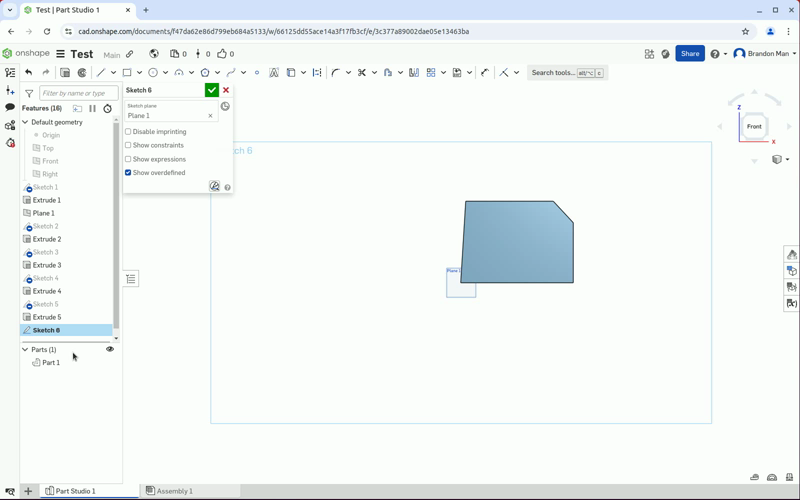
key(y)
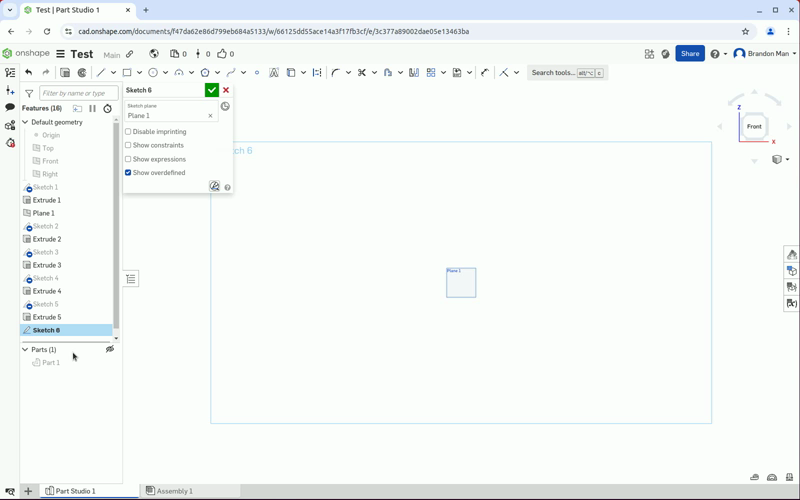
key(c)
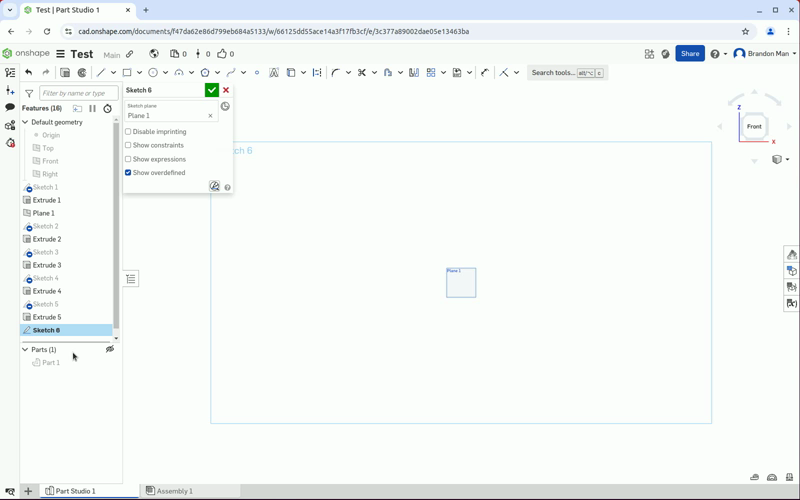
key_down(shift)
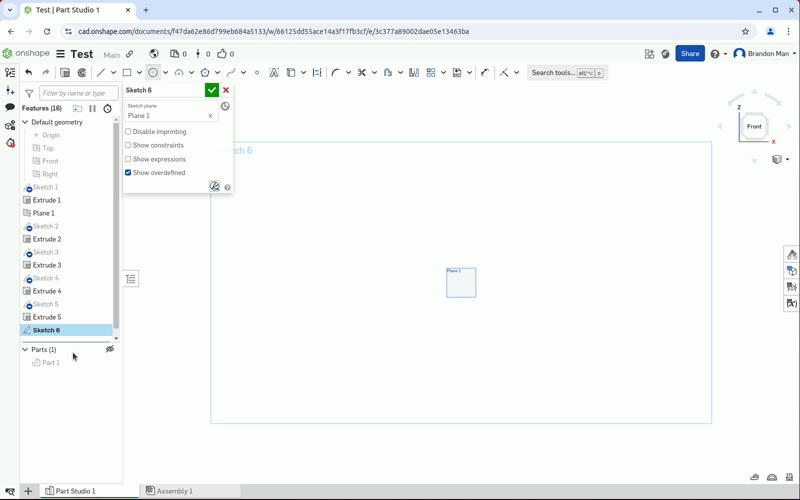
mouse_move(551, 261)
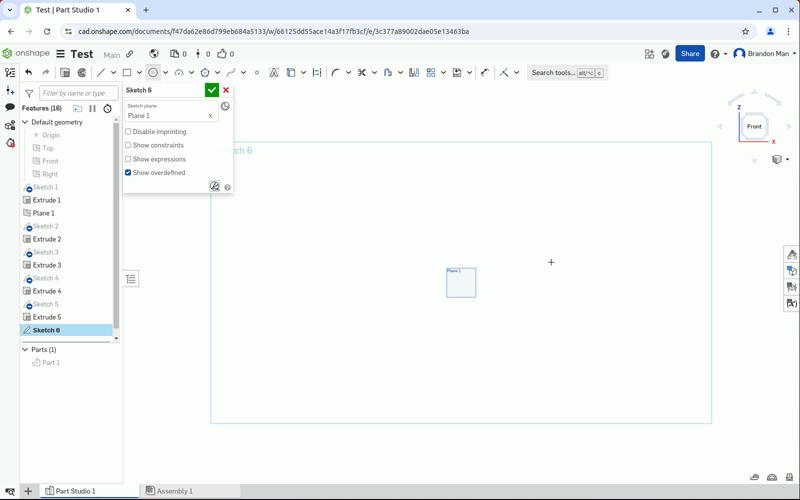
click(551, 261)
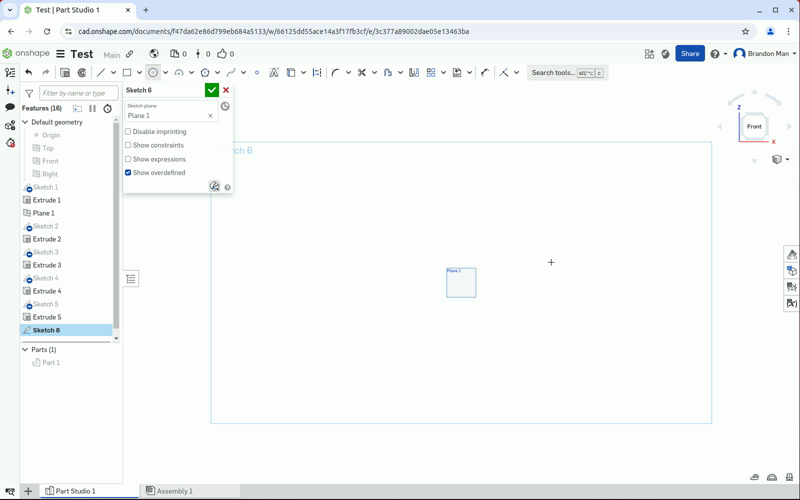
key_up(shift)
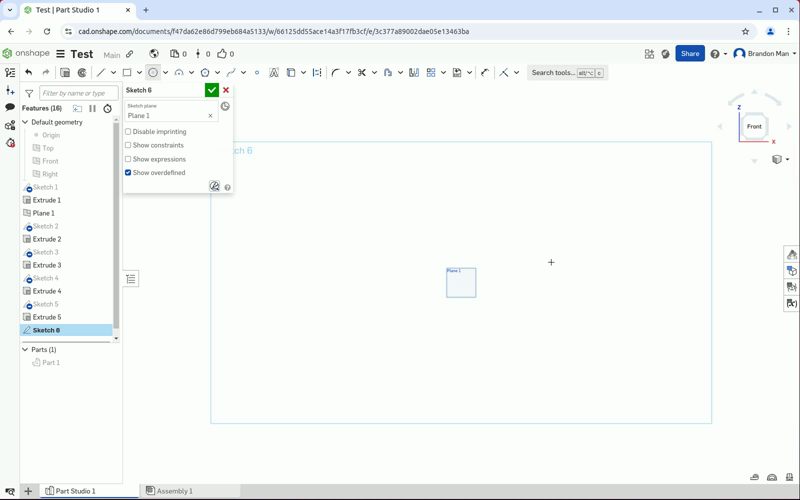
mouse_move(560, 261)
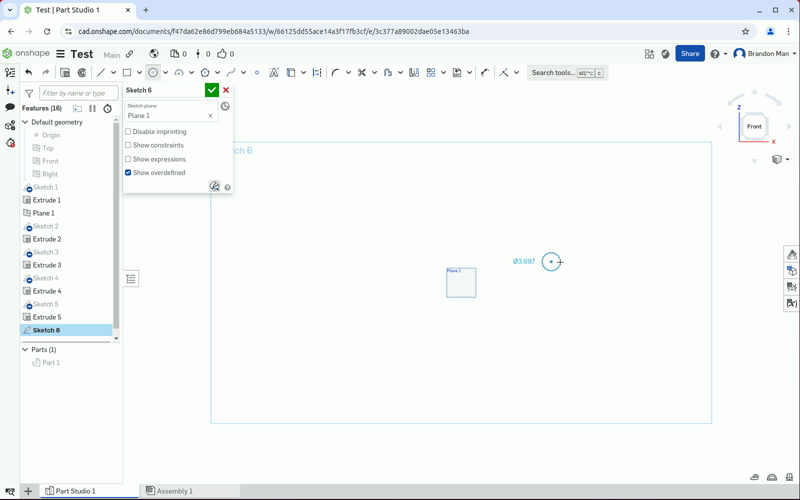
click(560, 261)
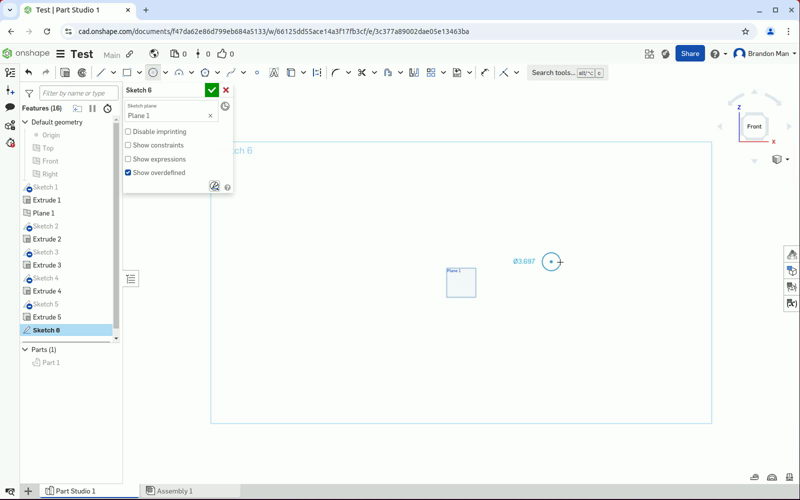
key(esc)
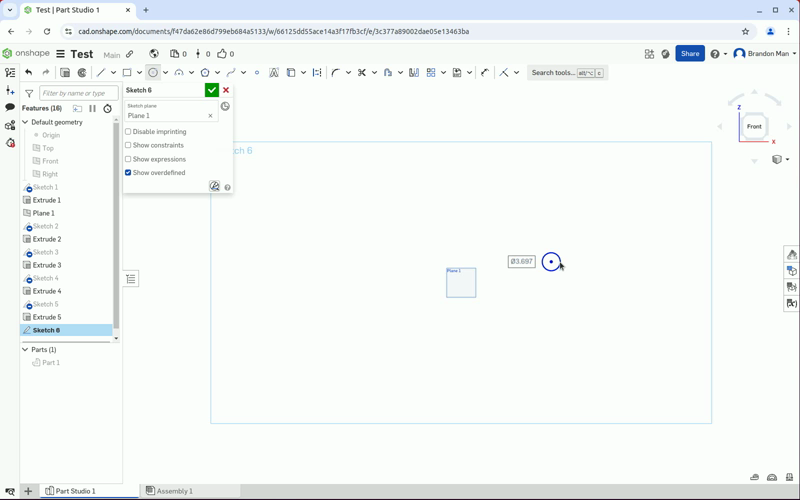
mouse_move(555, 256)
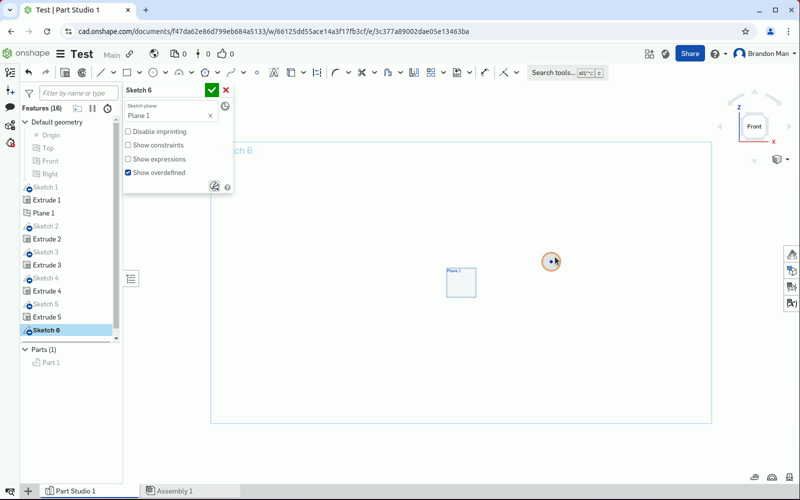
scroll(6)
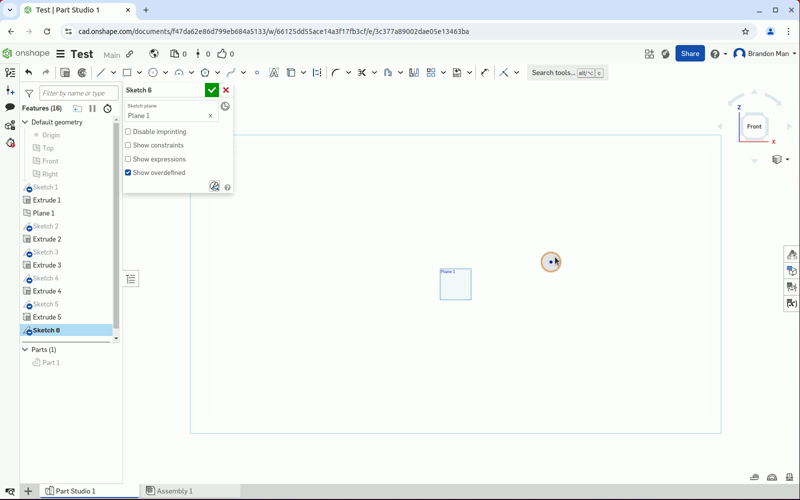
scroll(6)
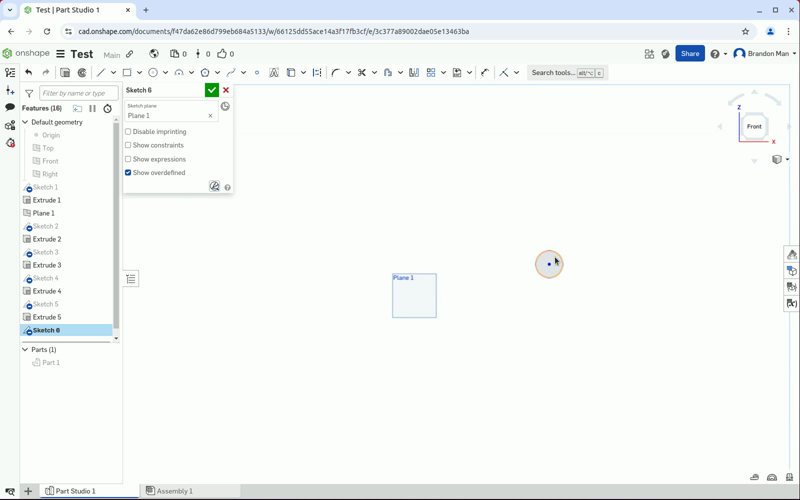
scroll(6)
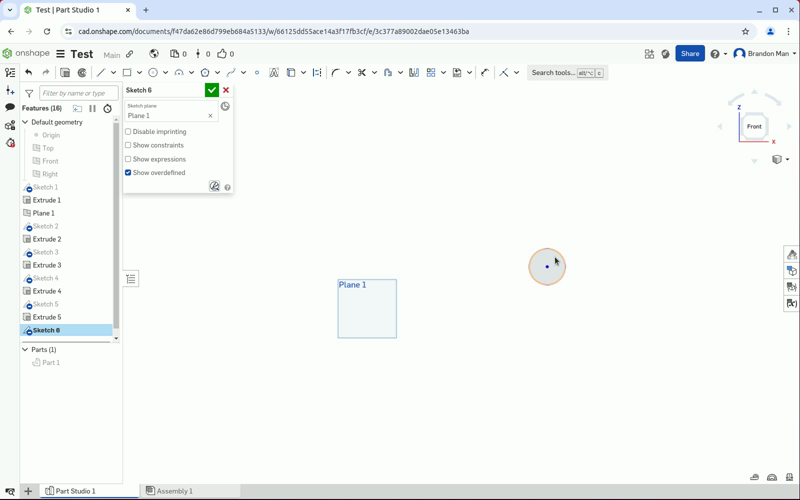
scroll(6)
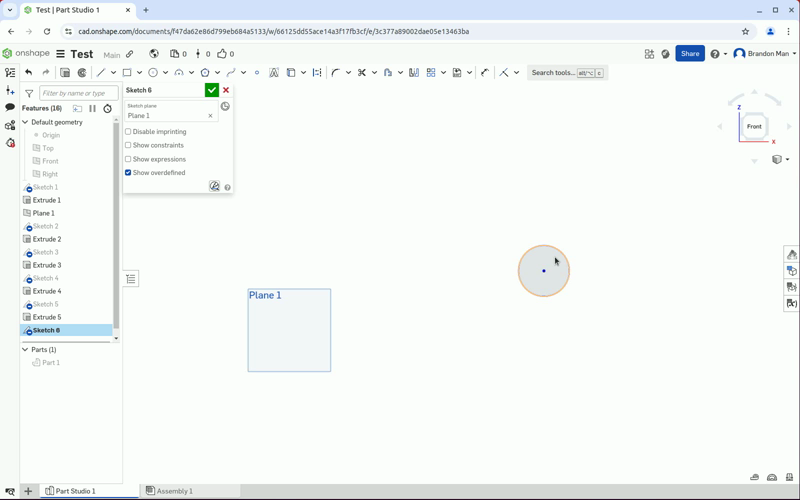
scroll(6)
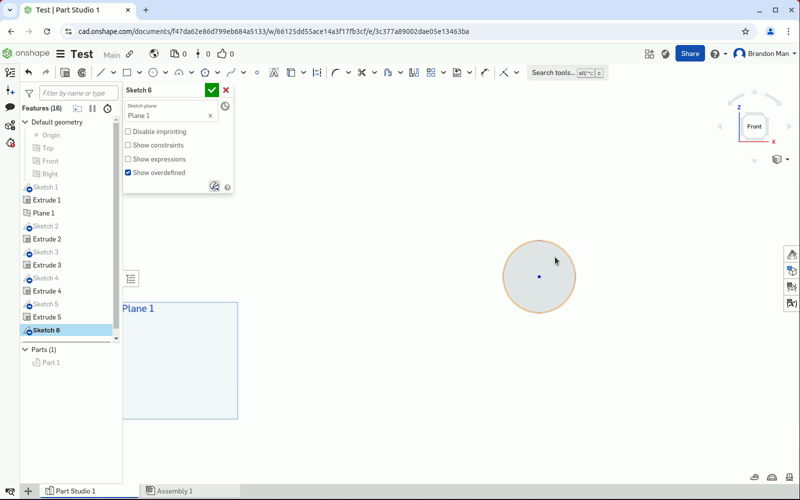
scroll(6)
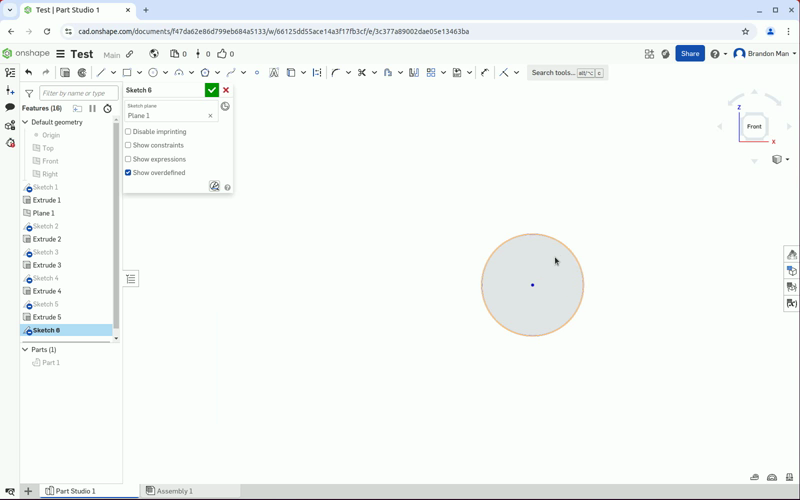
scroll(6)
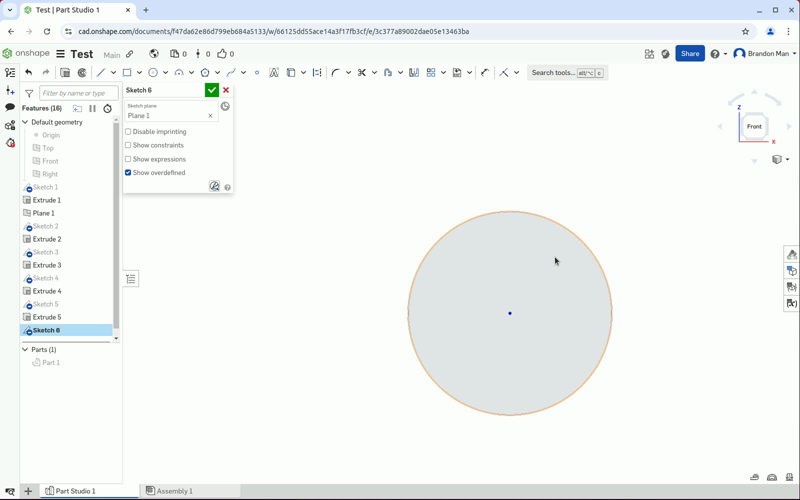
click(555, 256)
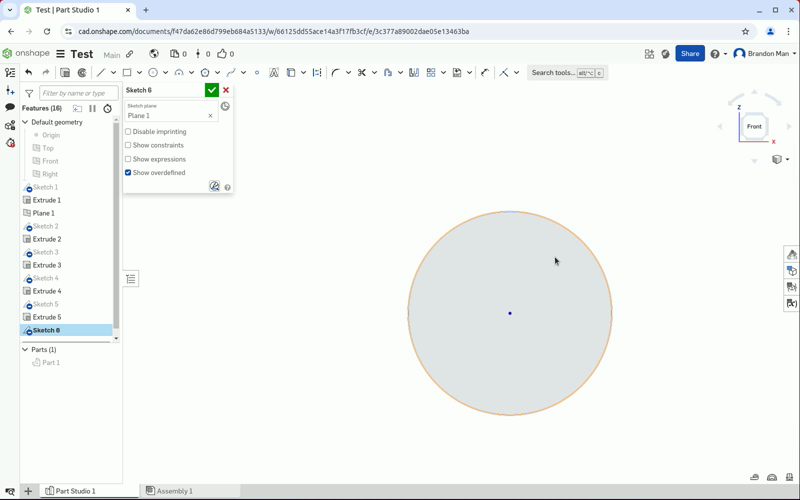
scroll(-6)
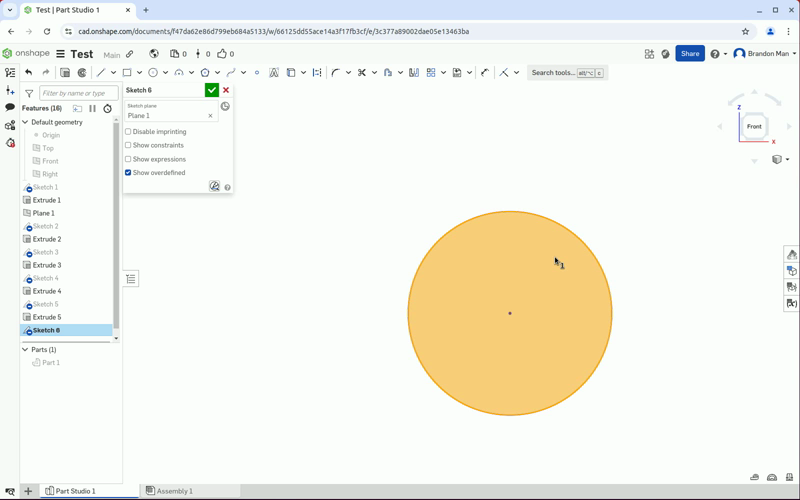
scroll(-6)
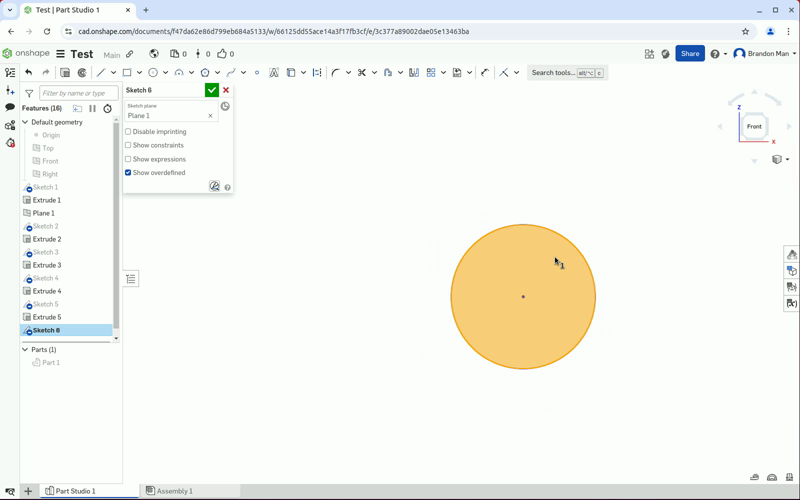
scroll(-6)
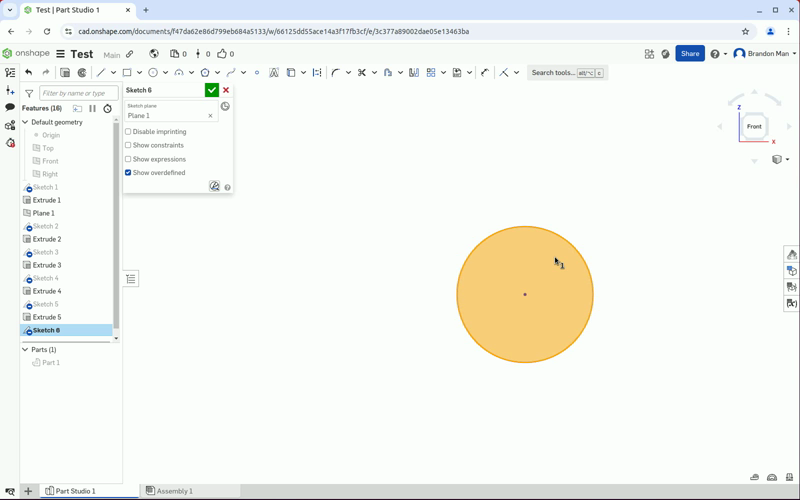
scroll(-6)
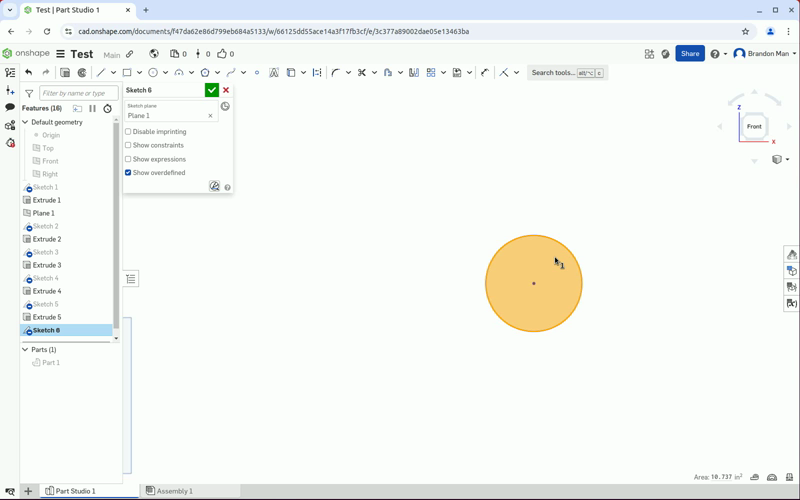
scroll(-6)
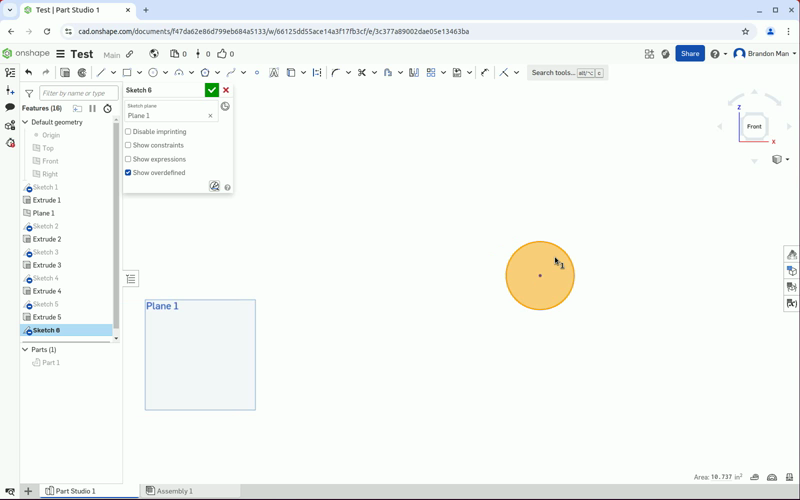
scroll(-6)
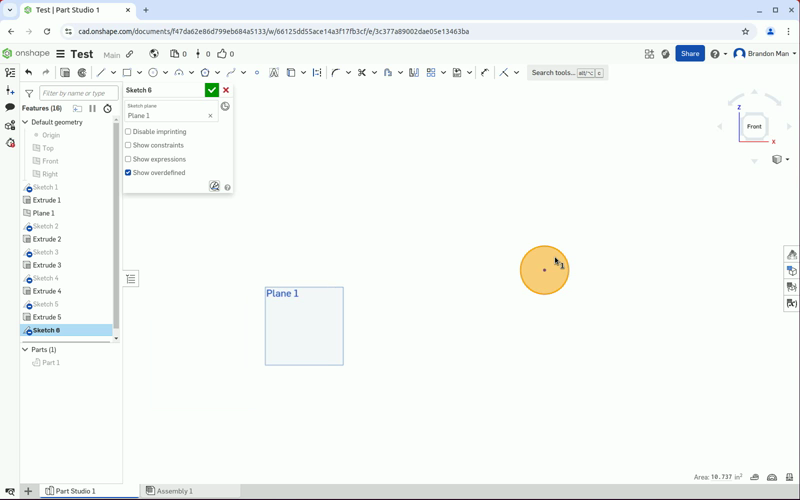
scroll(-6)
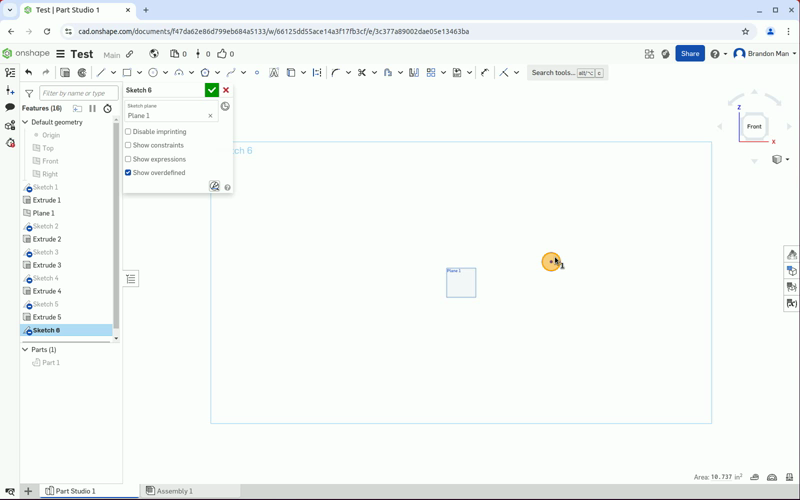
mouse_move(73, 352)
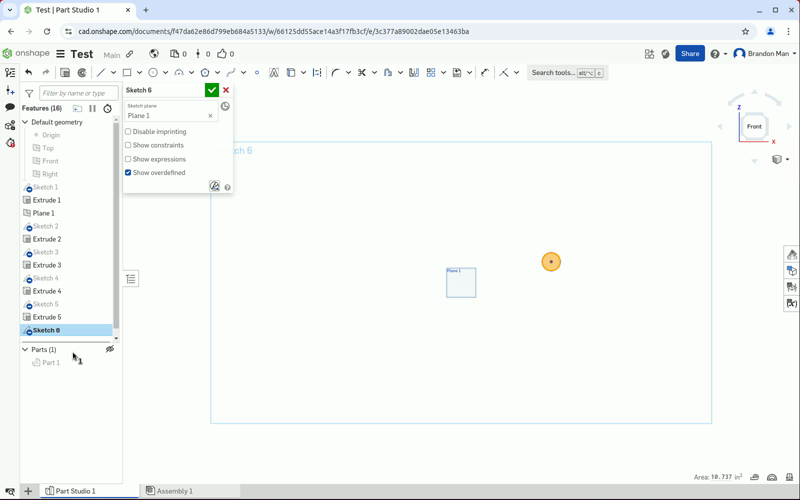
key(shift+y)
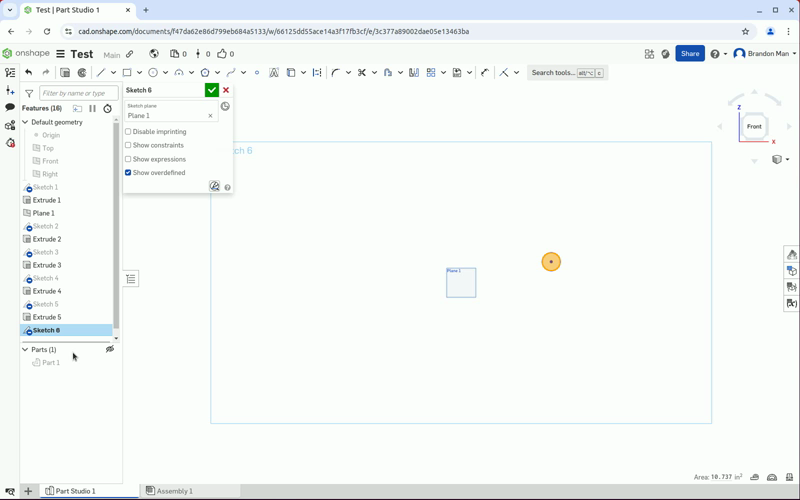
key(shift+e)
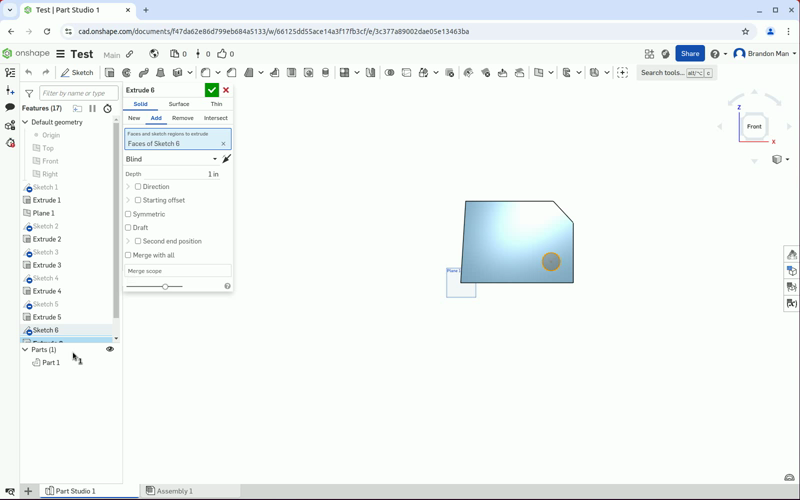
mouse_move(143, 106)
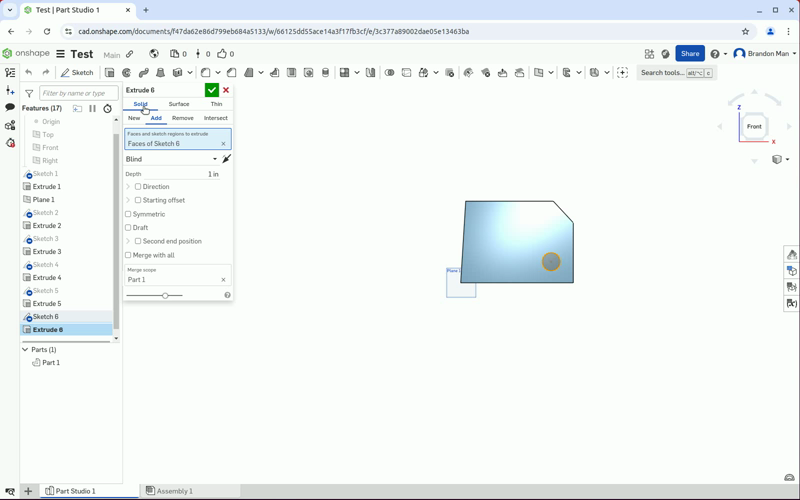
click(143, 106)
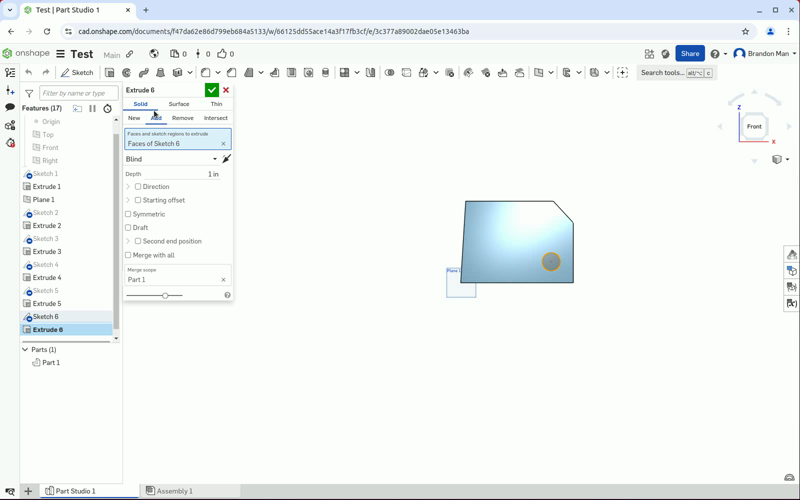
mouse_move(186, 120)
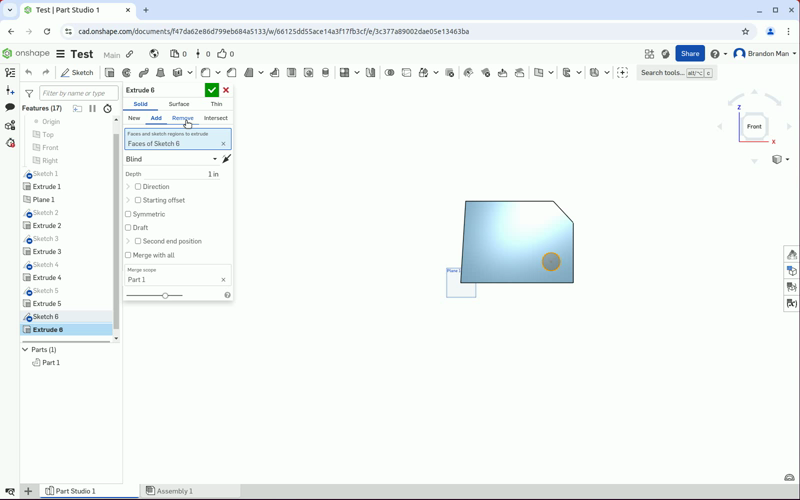
click(186, 120)
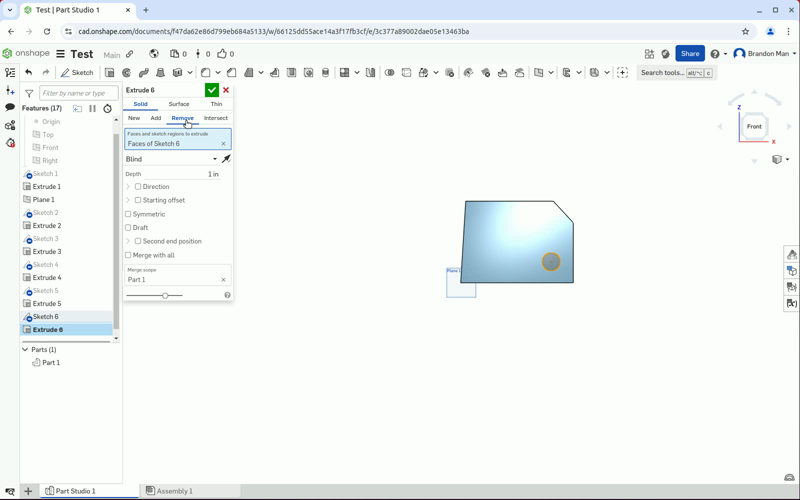
key(tab, 4)
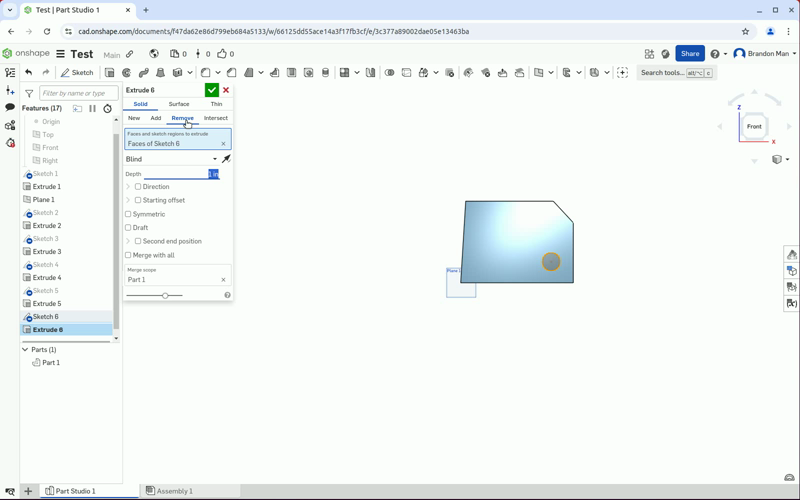
text(4.333)
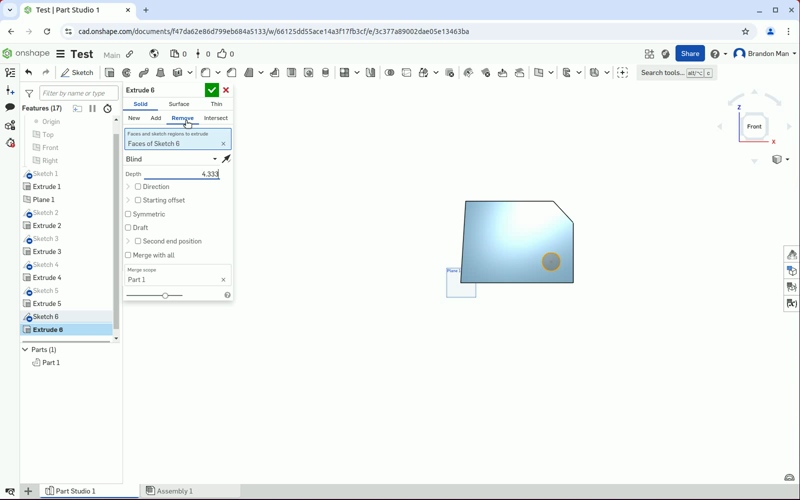
key(tab, 6)
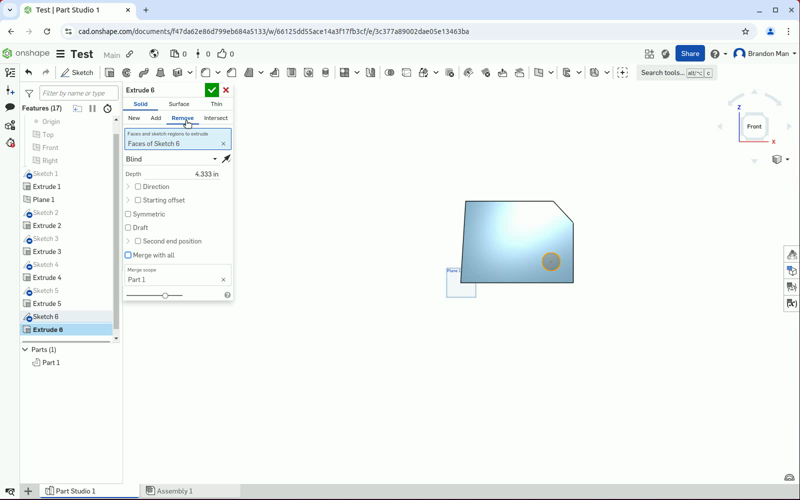
key(space)
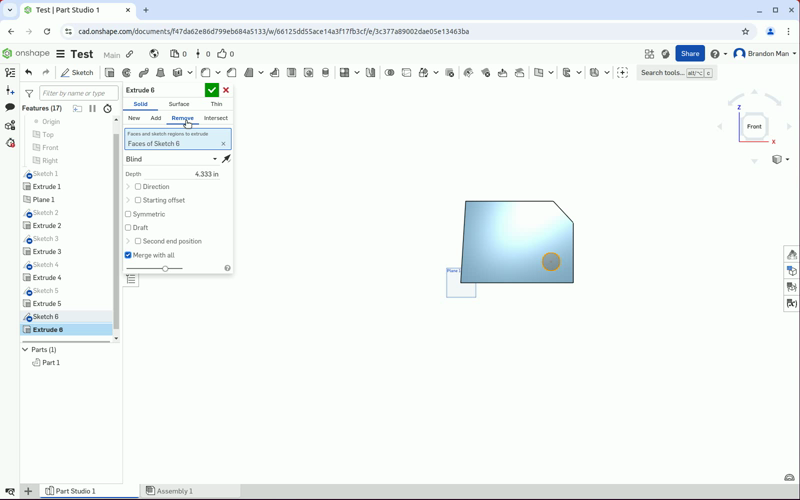
key(enter)
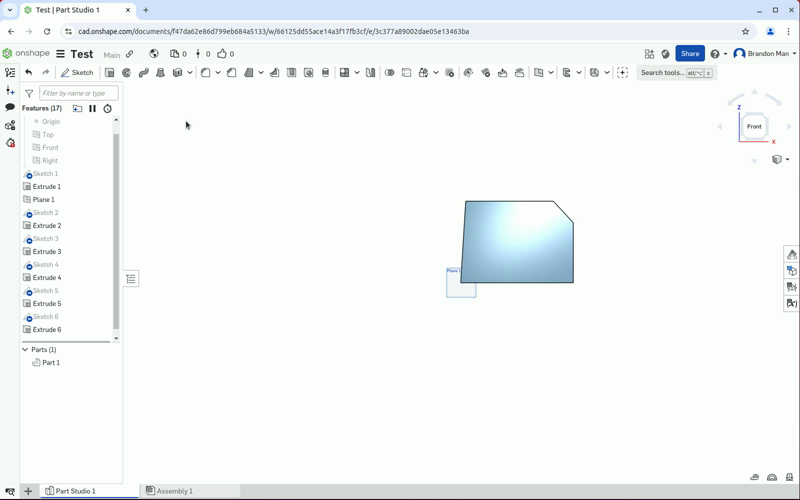
key(shift+h)
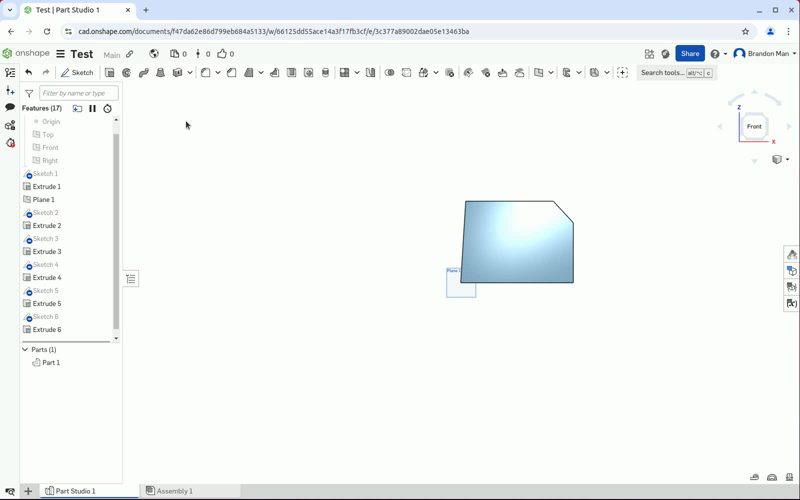
key(shift+h)
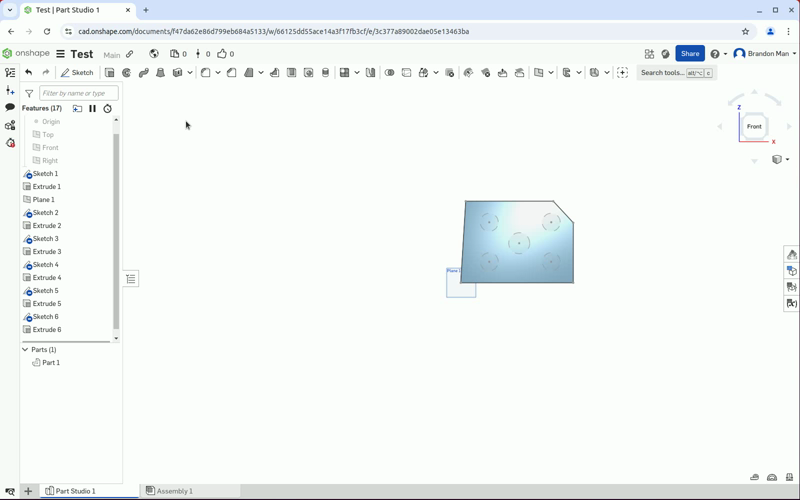
key(shift+7)
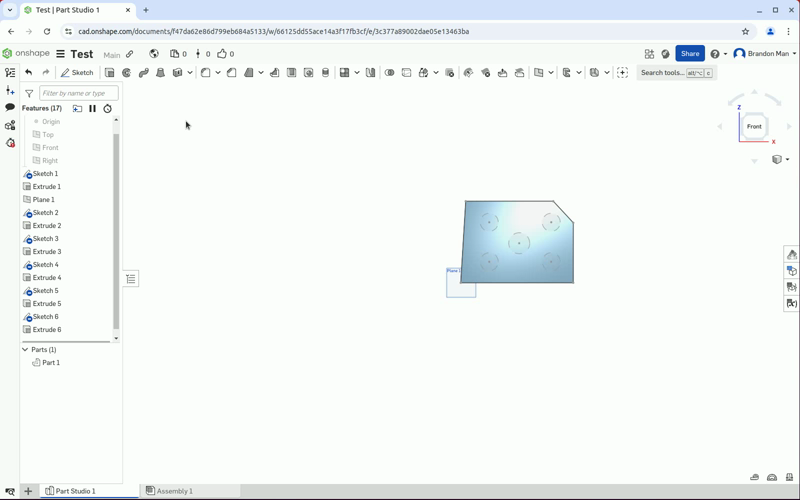
key(left, 2)
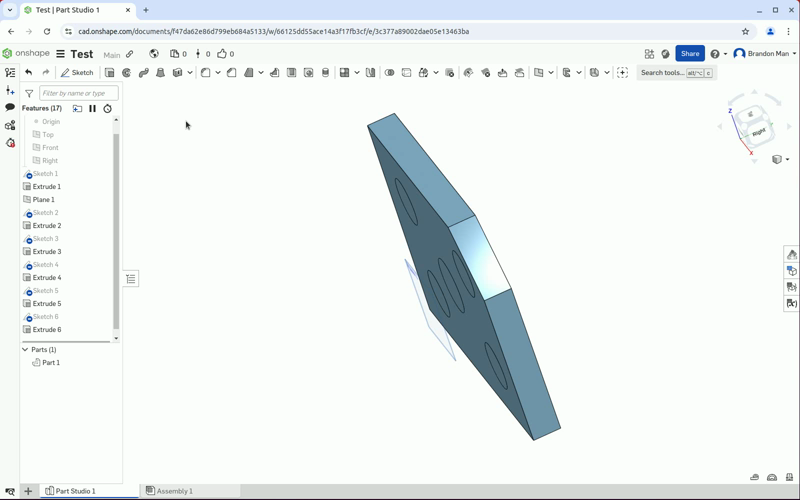
key(down, 2)
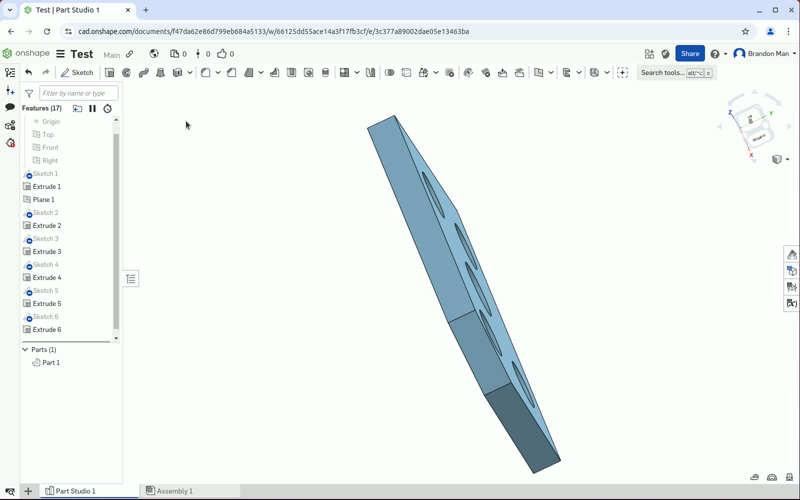
key(up, 2)
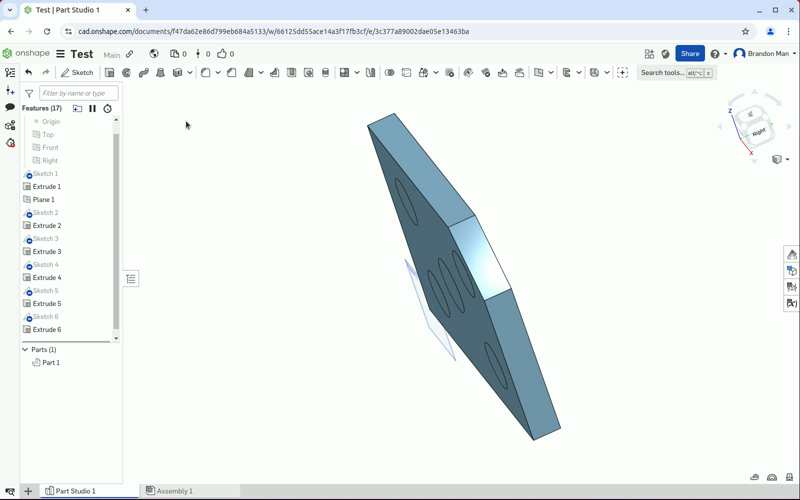
key(right, 2)
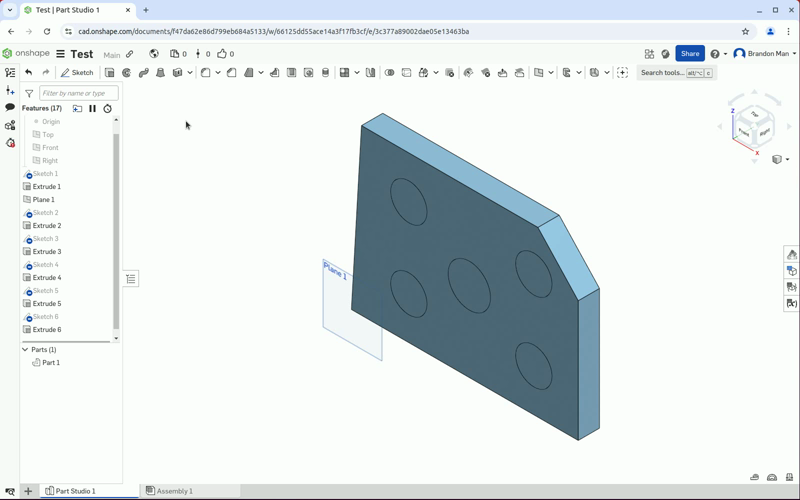
mouse_move(69, 176)
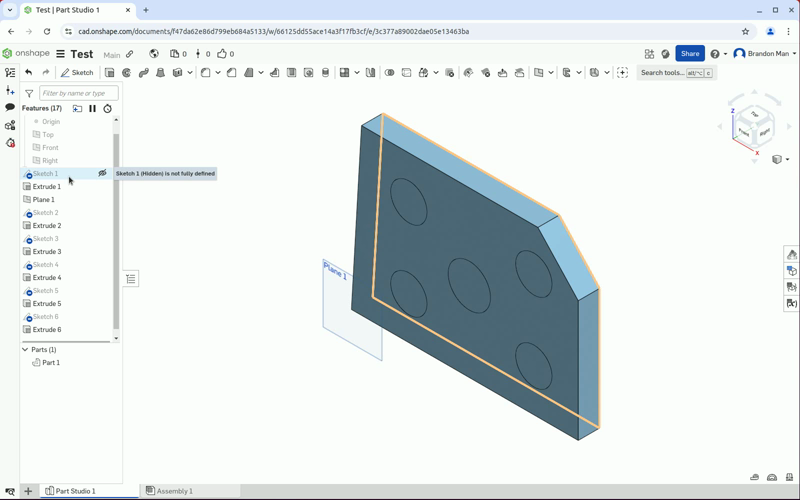
click(69, 176)